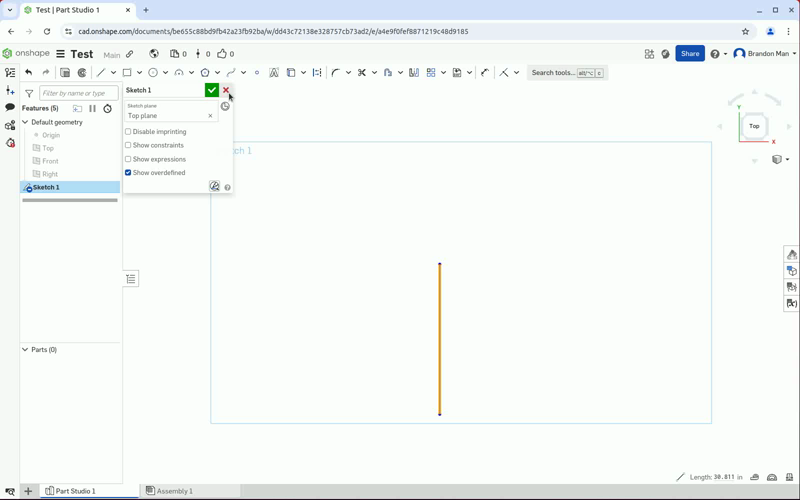
key(shift+h)
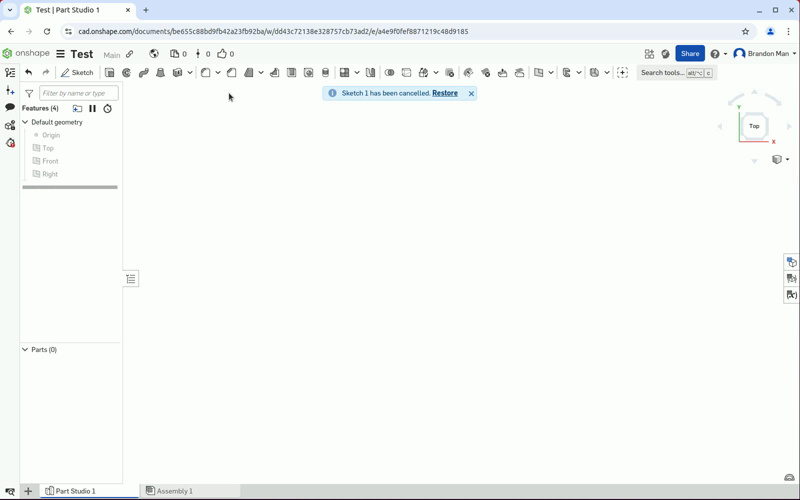
mouse_move(73, 352)
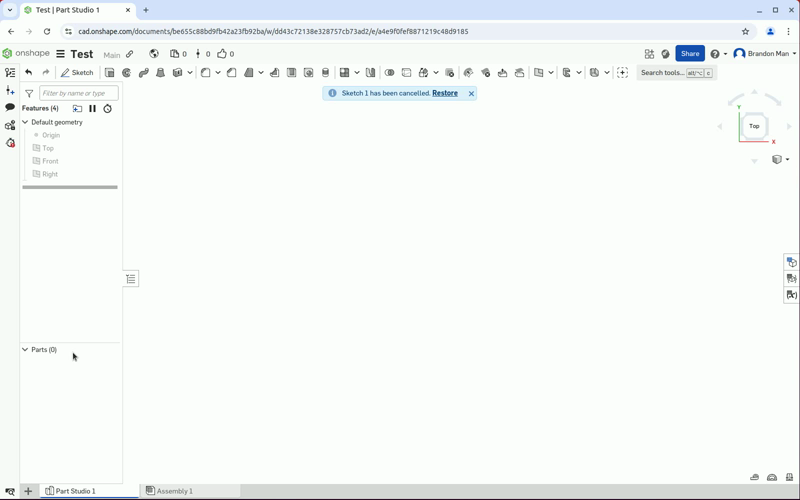
key(y)
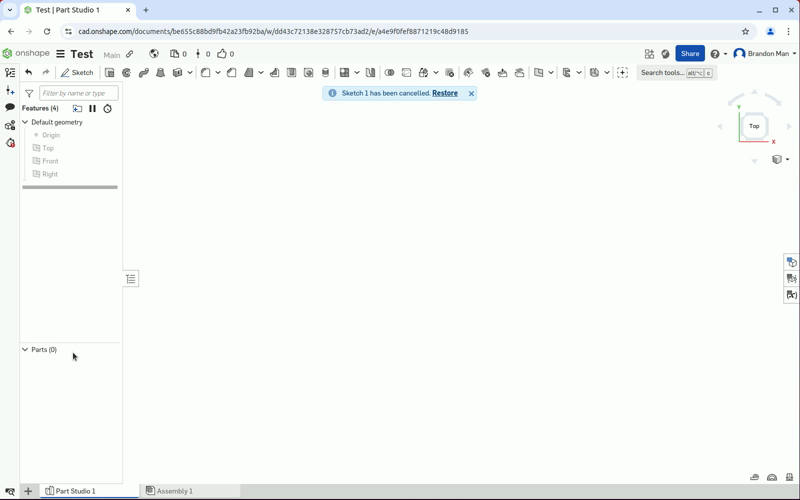
key(shift+p)
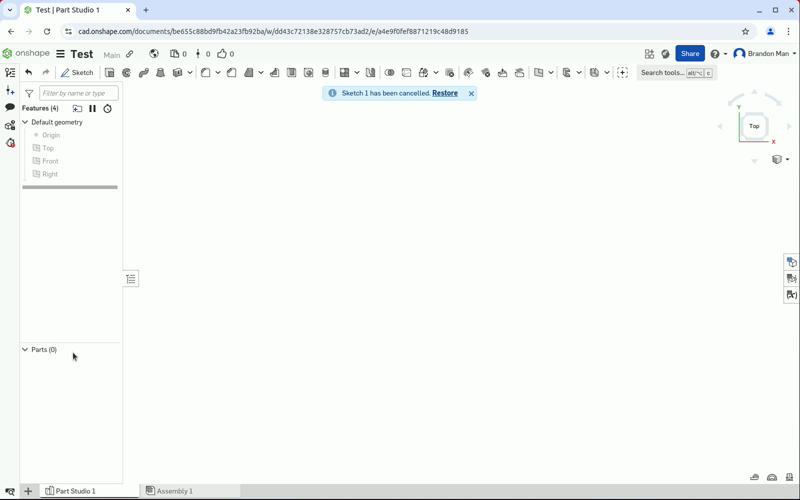
key(space)
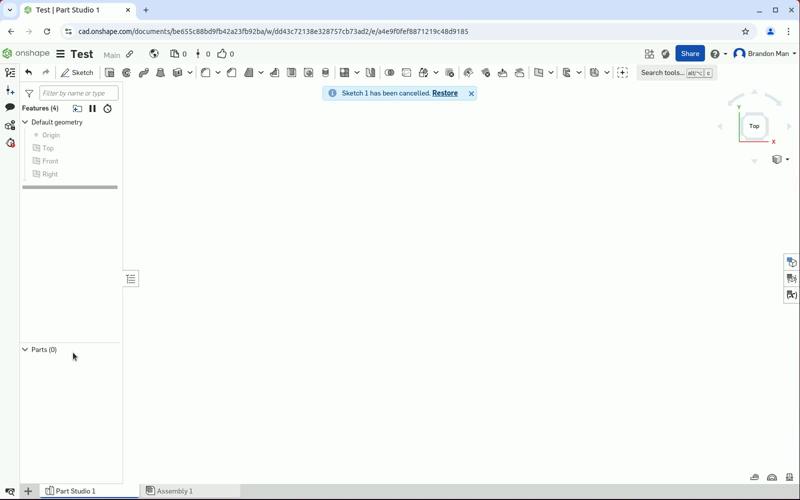
key_down(shift)
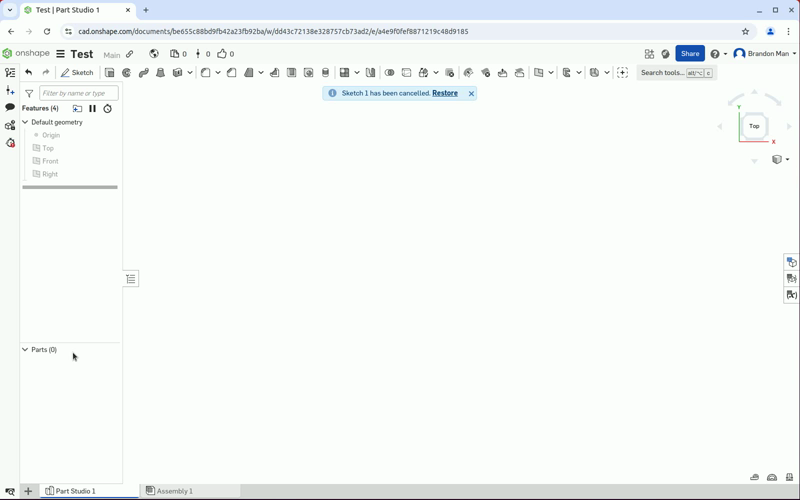
key(up)
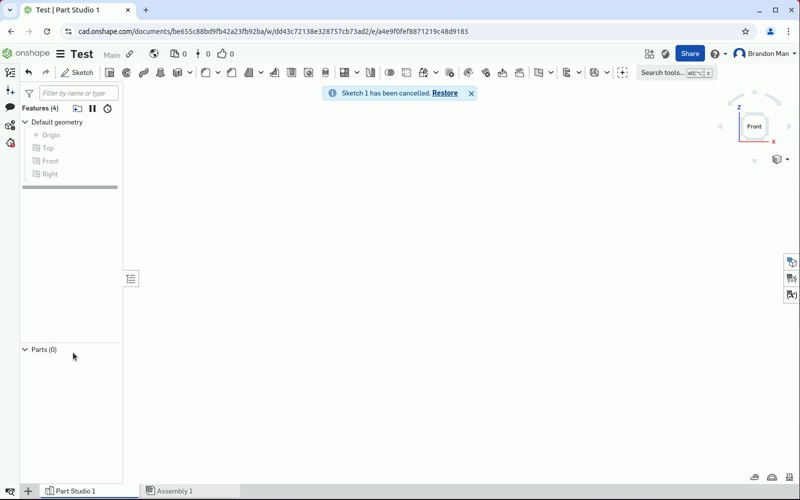
key_up(shift)
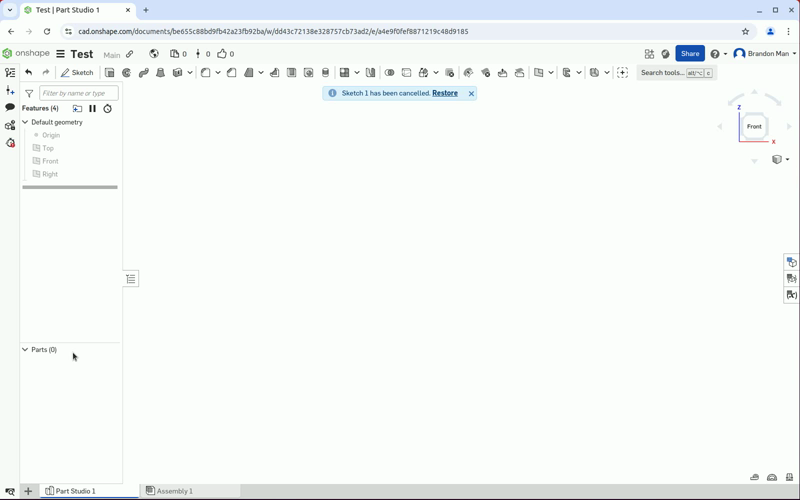
mouse_move(73, 352)
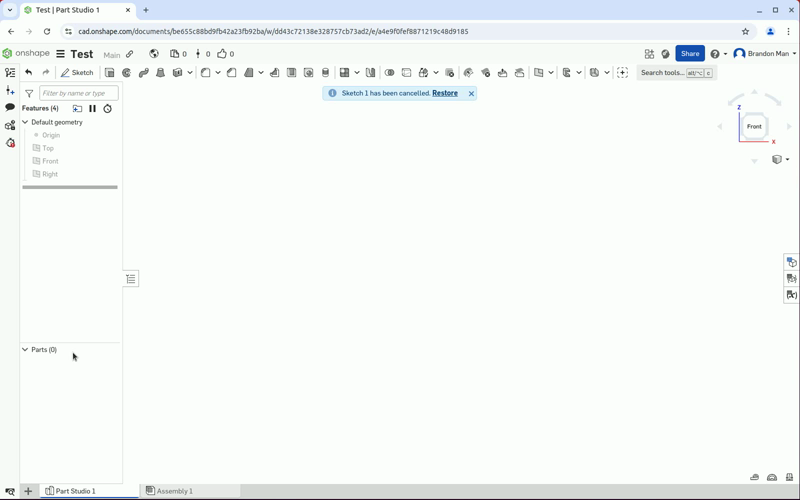
key(shift+y)
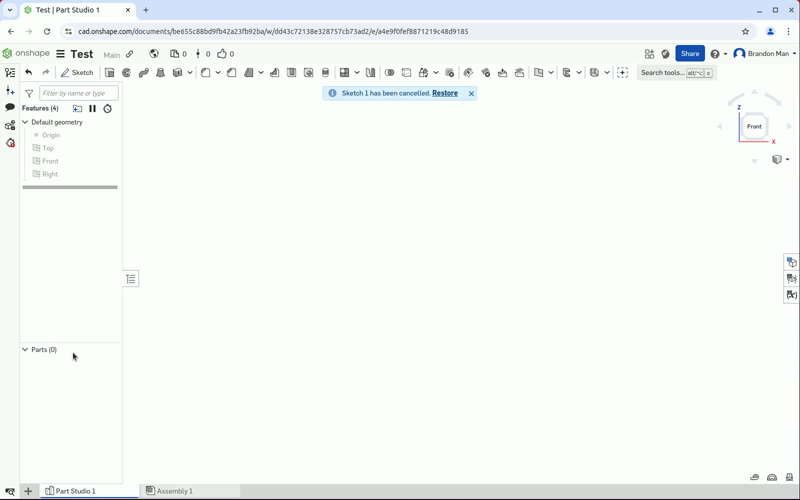
key(shift+s)
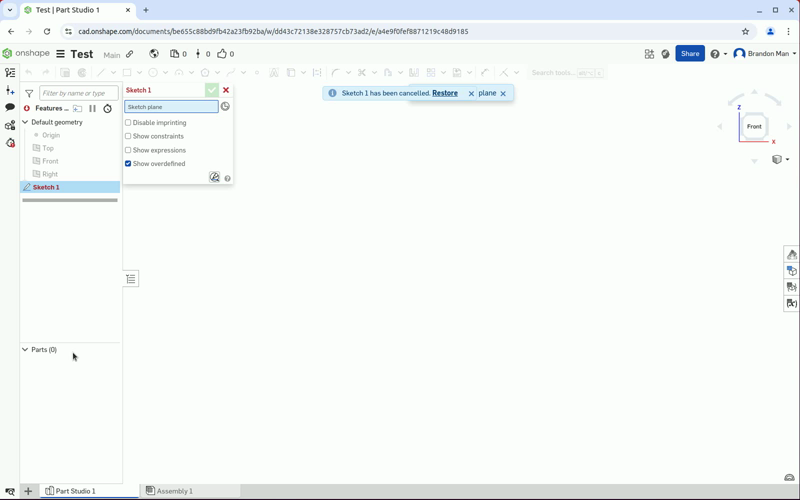
mouse_move(73, 163)
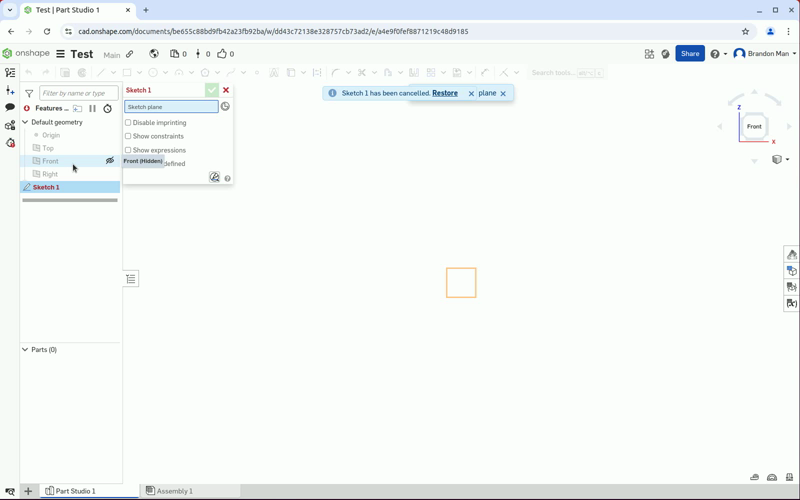
click(73, 163)
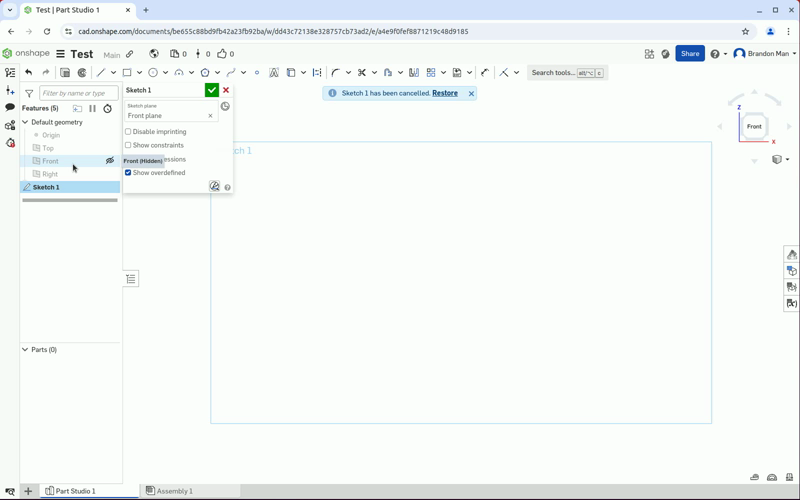
mouse_move(73, 352)
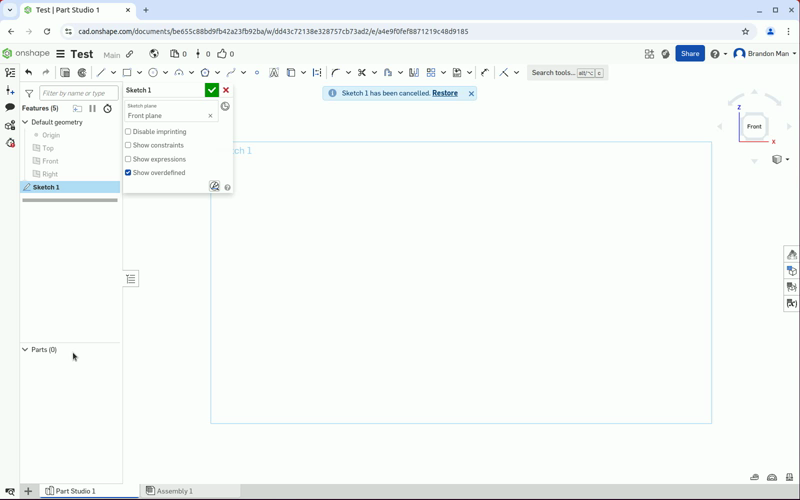
key(y)
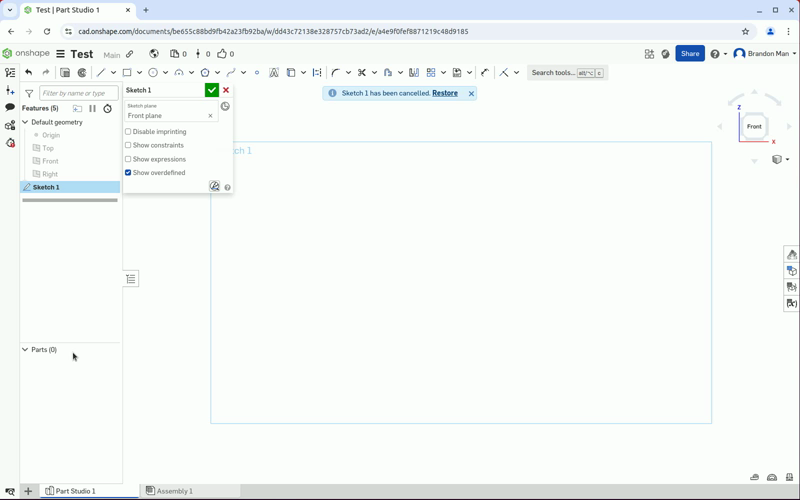
key(l)
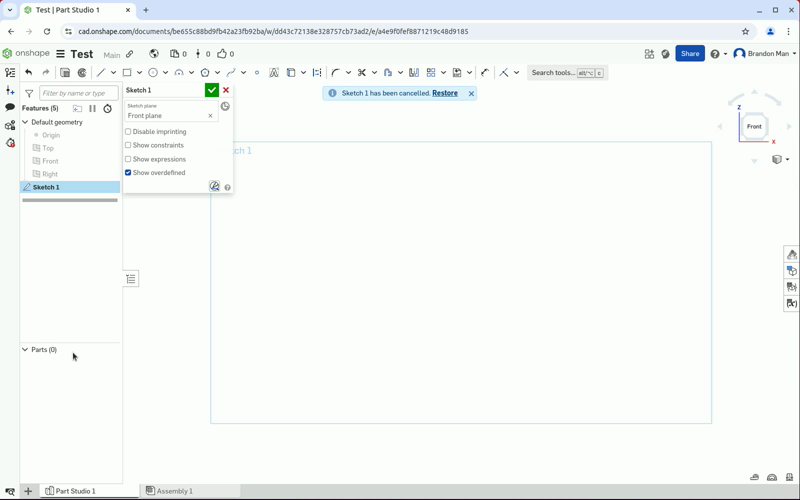
key_down(shift)
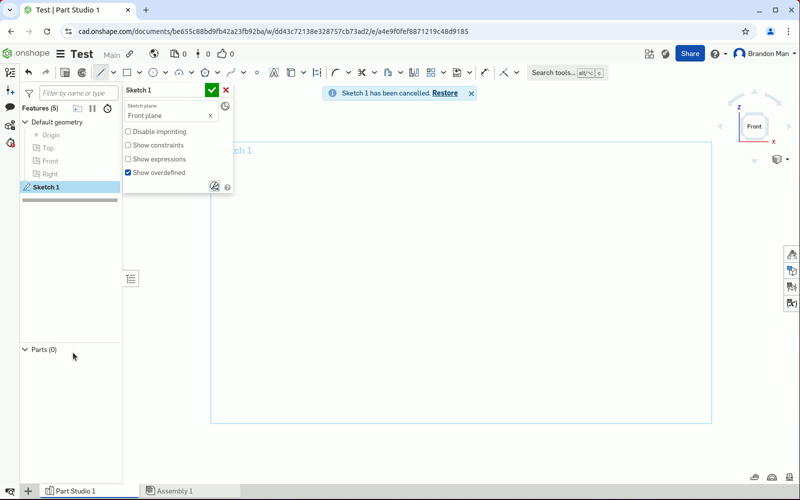
mouse_move(348, 239)
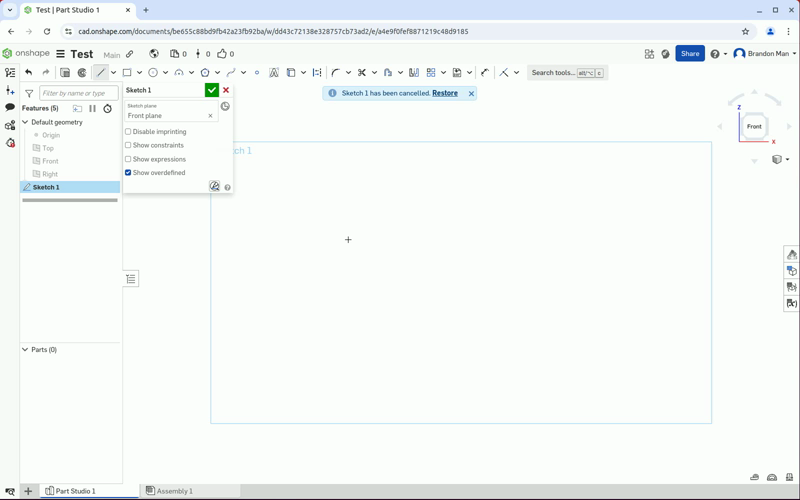
click(348, 239)
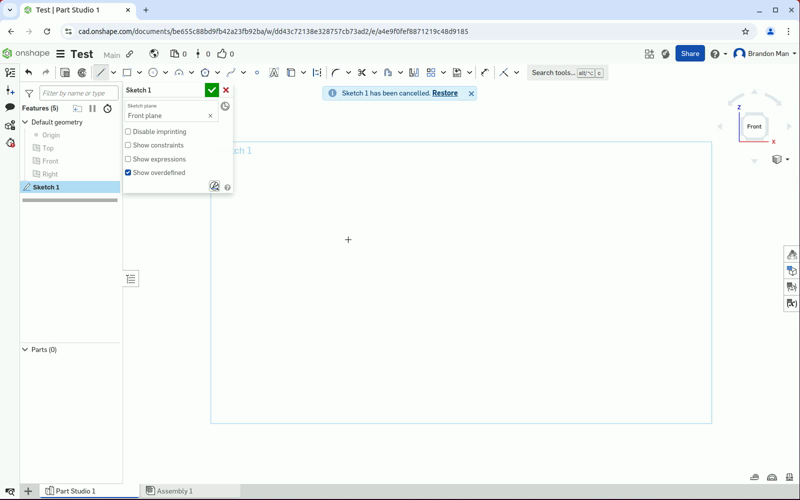
key_up(shift)
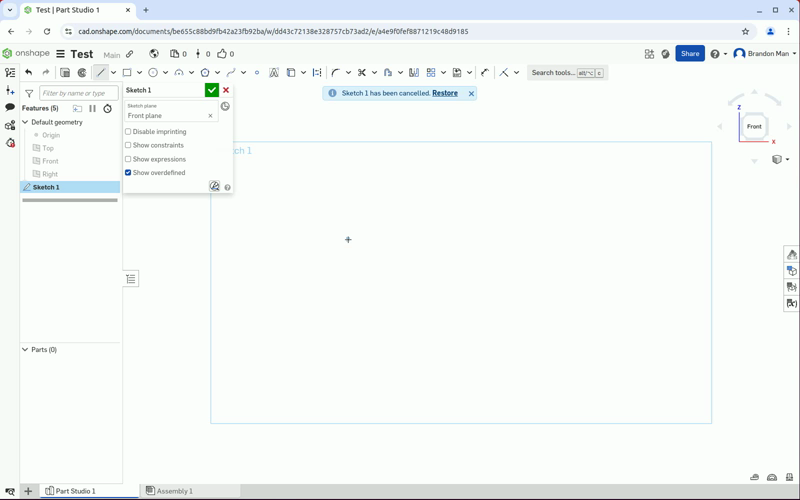
key_down(shift)
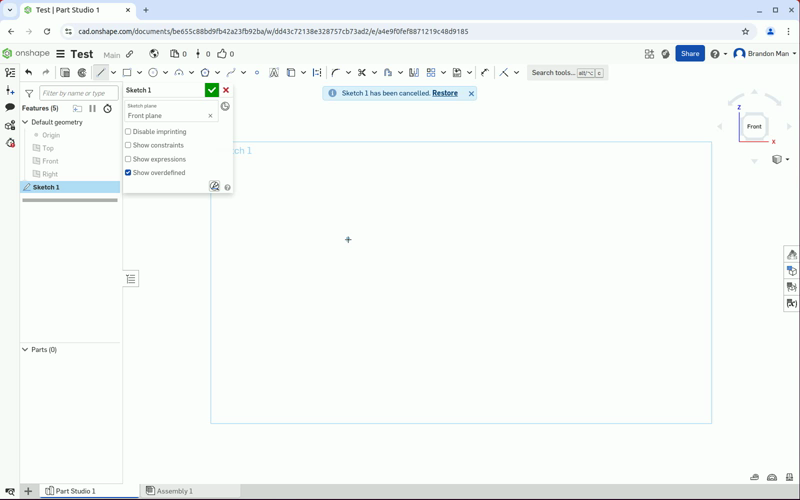
mouse_move(378, 239)
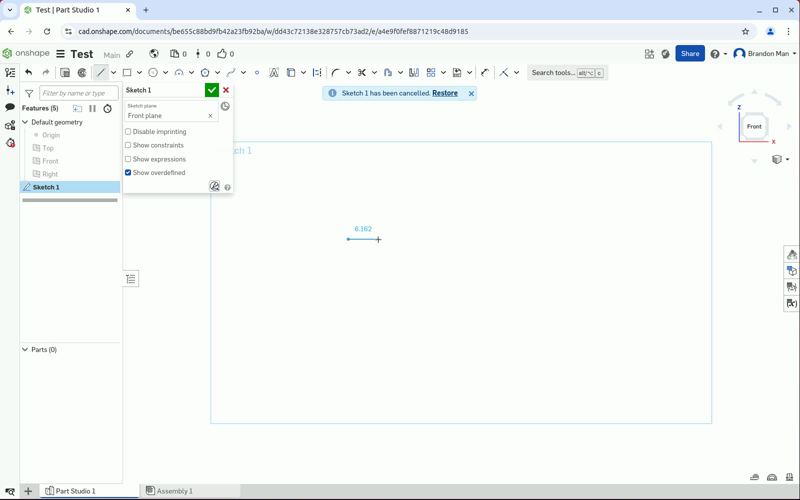
mouse_move(381, 239)
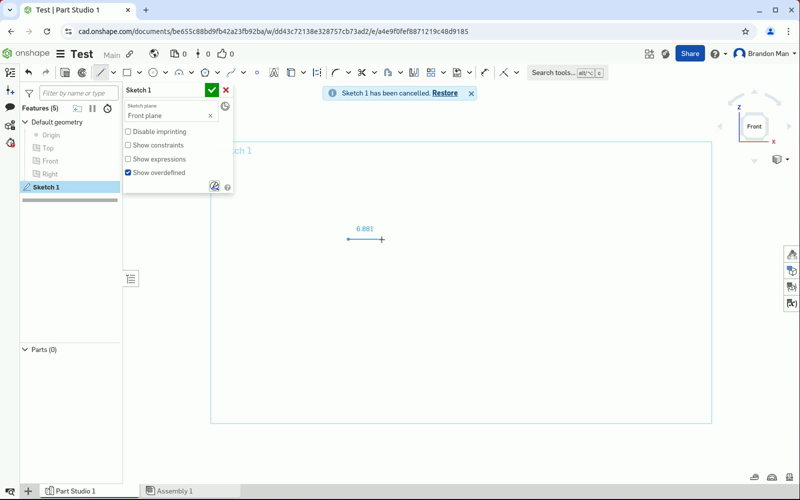
click(381, 239)
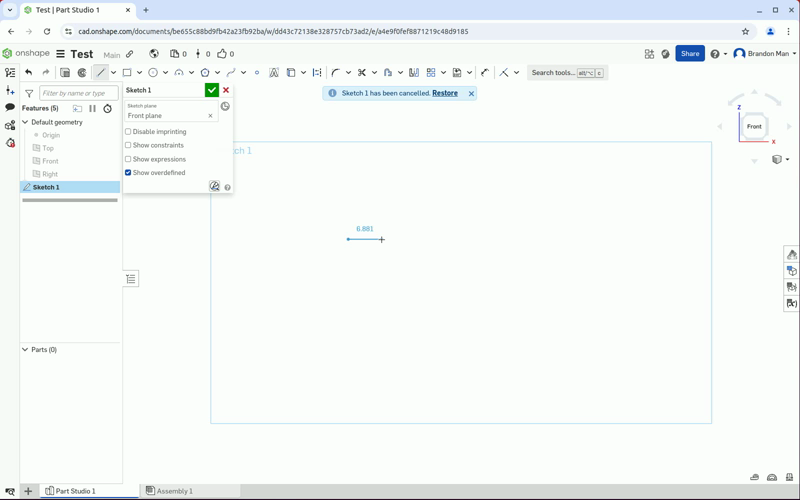
key_up(shift)
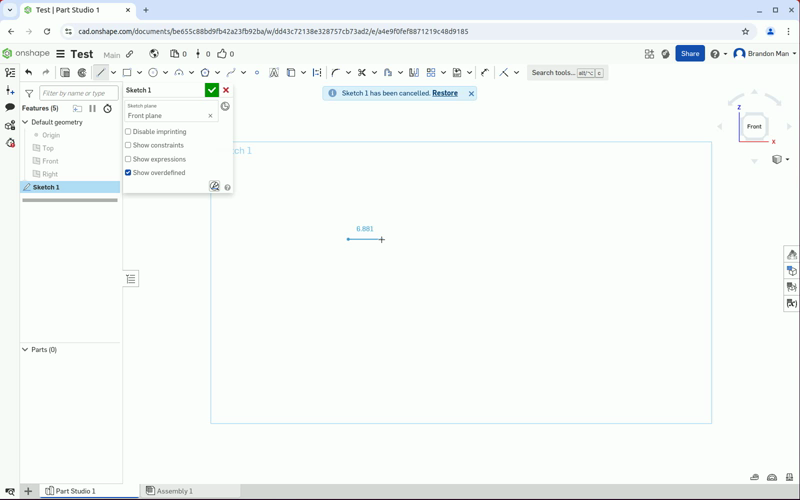
key_down(shift)
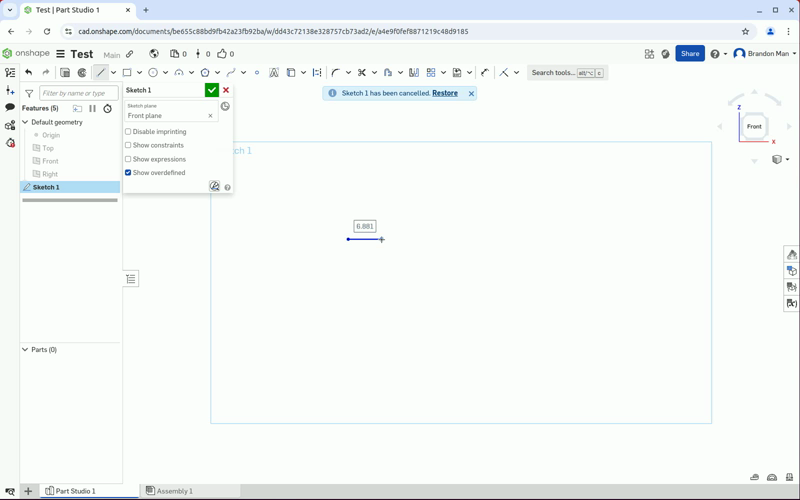
mouse_move(411, 239)
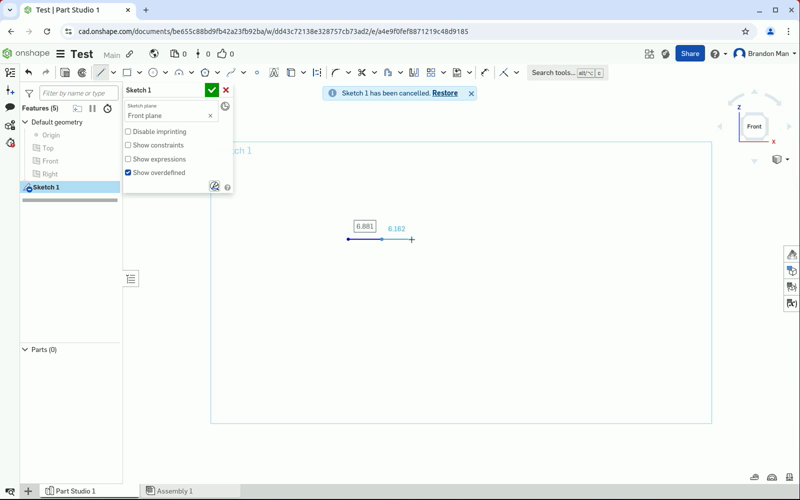
mouse_move(381, 212)
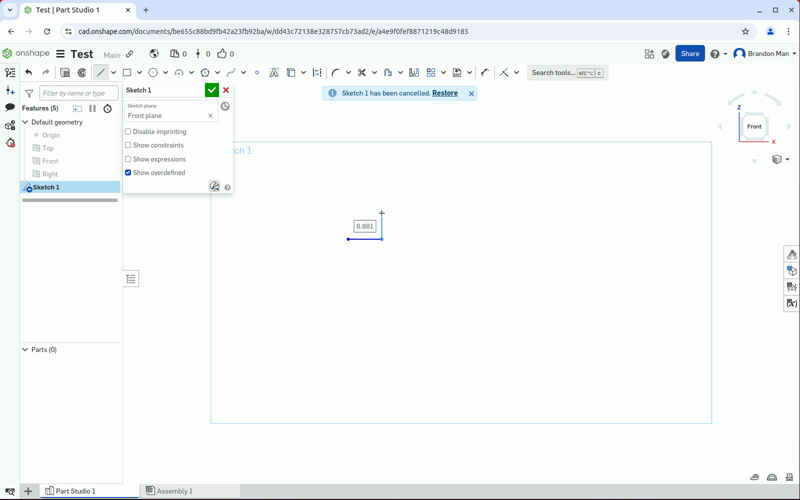
click(381, 212)
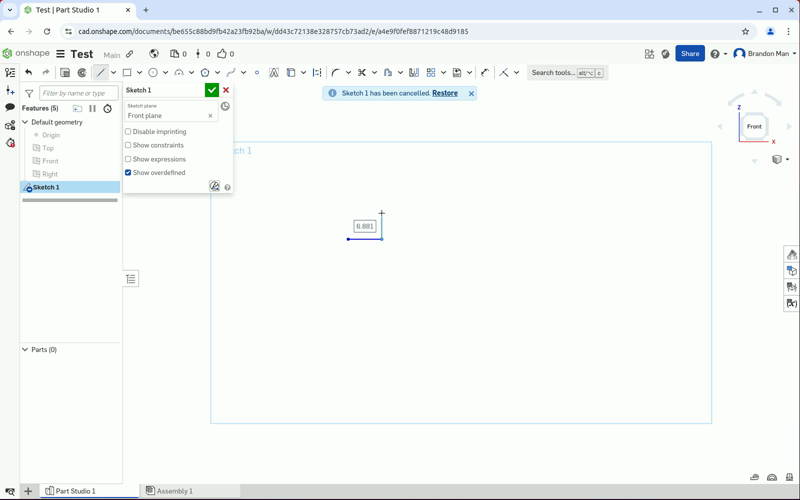
key_up(shift)
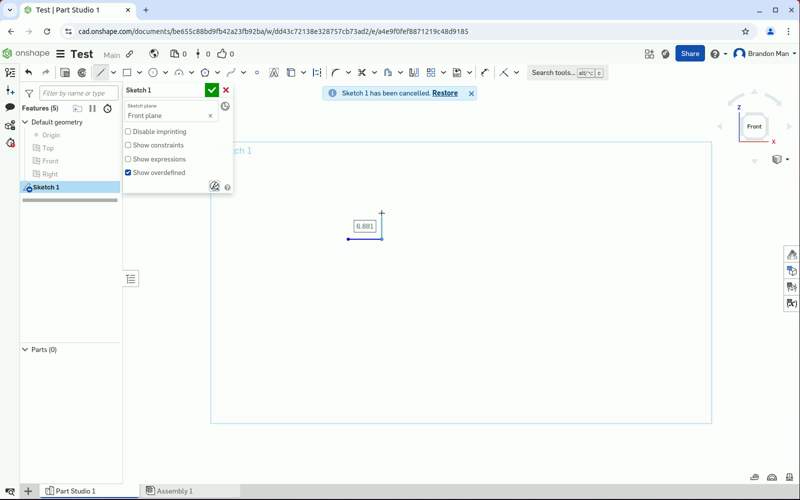
key_down(shift)
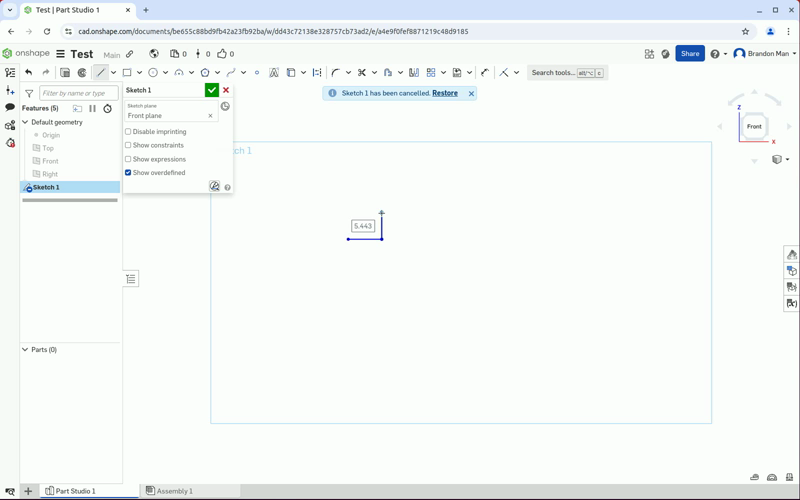
mouse_move(411, 212)
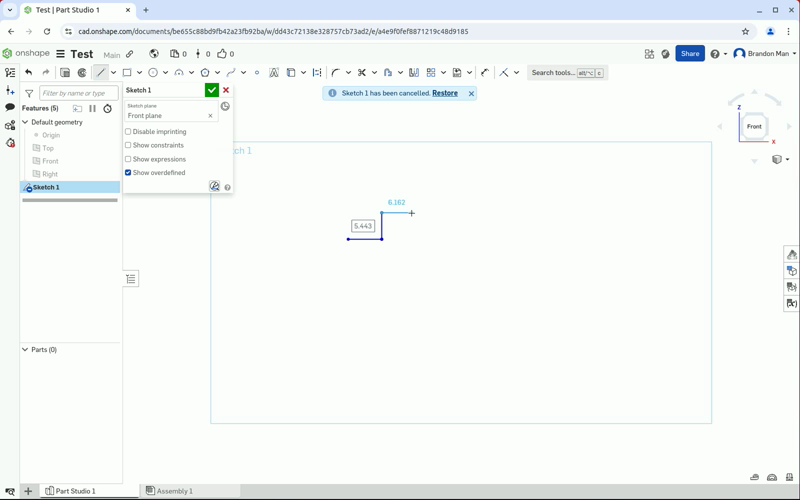
mouse_move(348, 212)
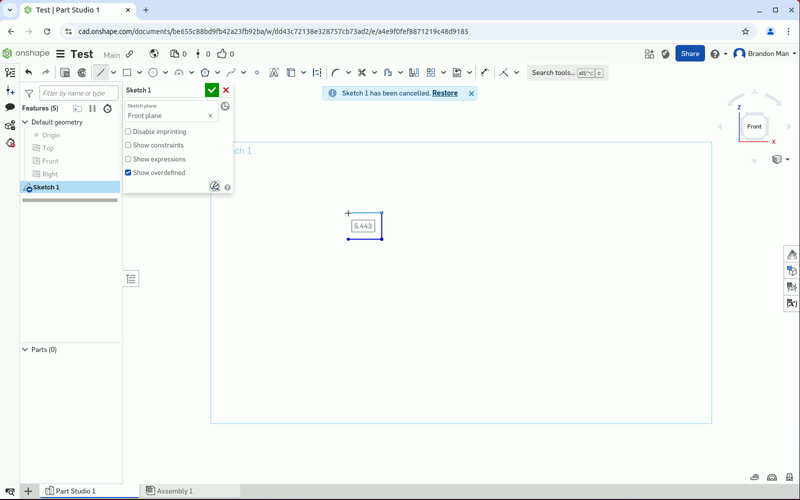
click(348, 212)
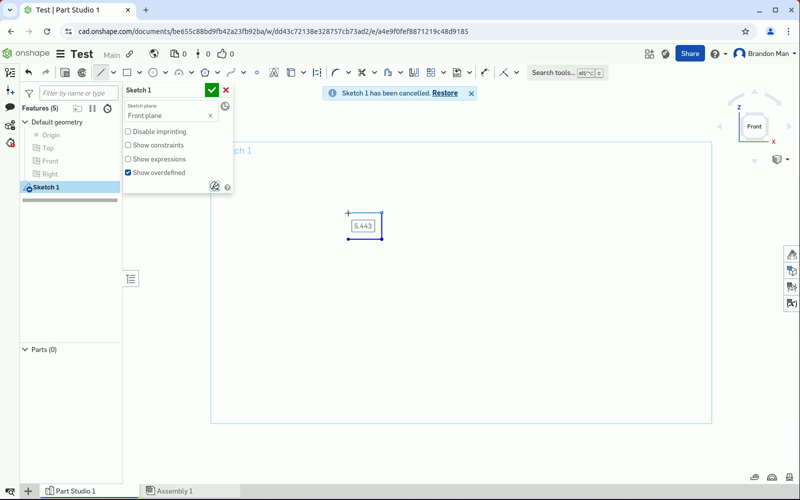
key_up(shift)
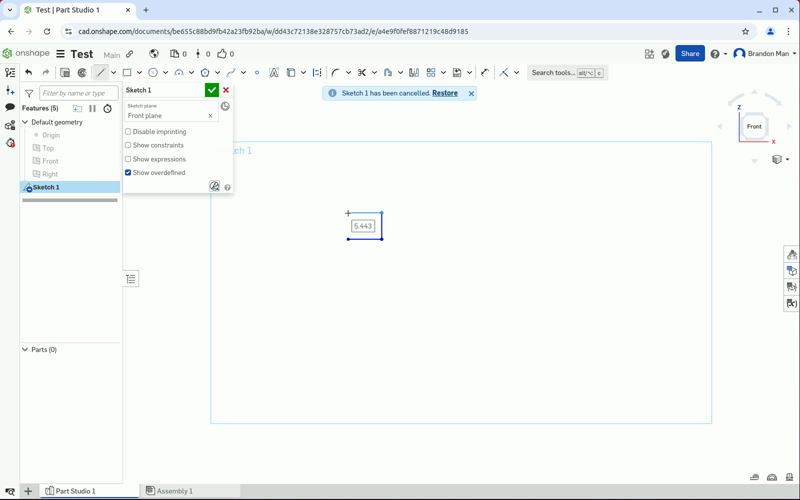
mouse_move(378, 212)
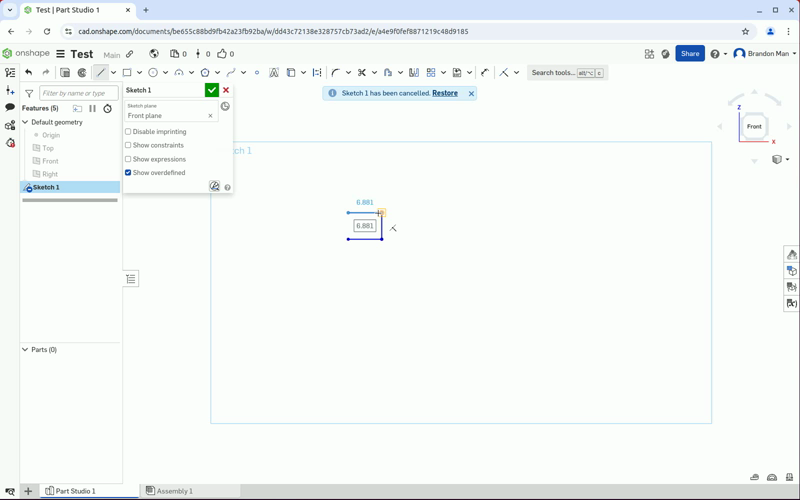
key_down(shift)
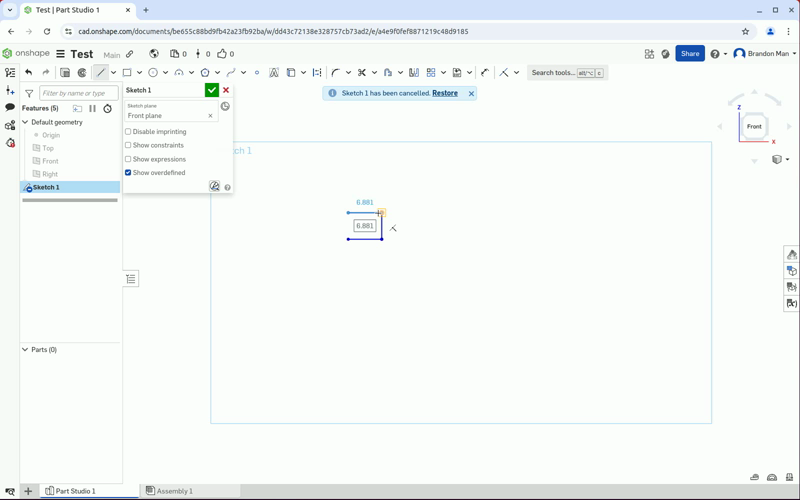
mouse_move(348, 239)
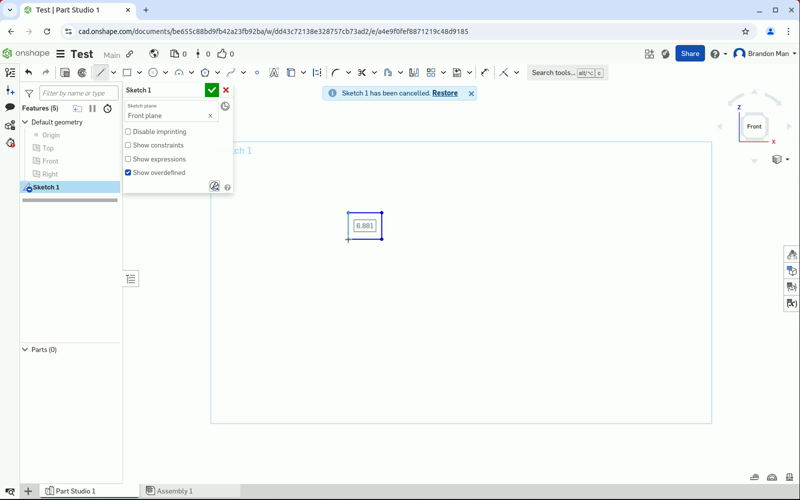
key_up(shift)
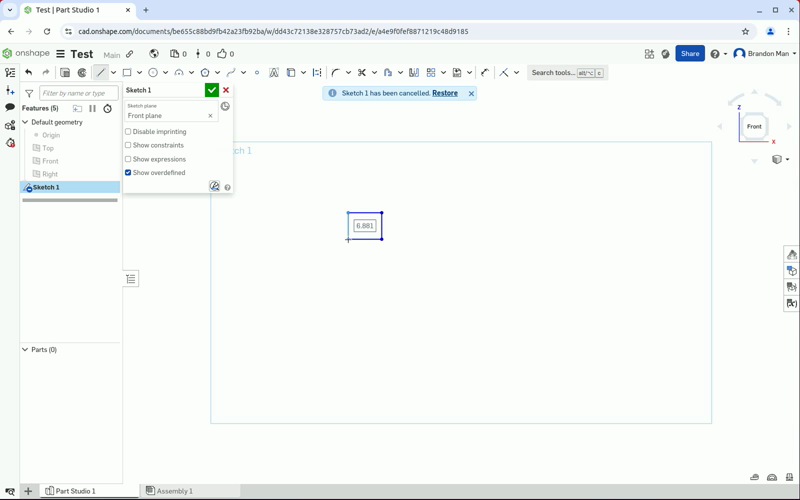
click(348, 239)
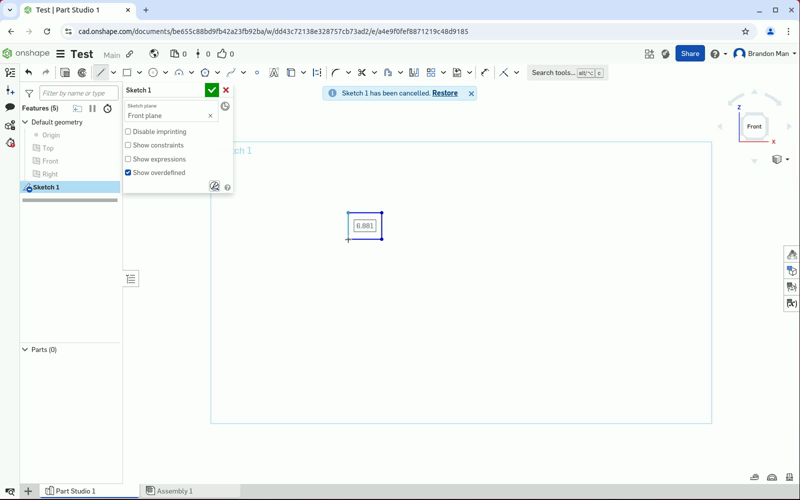
key(esc)
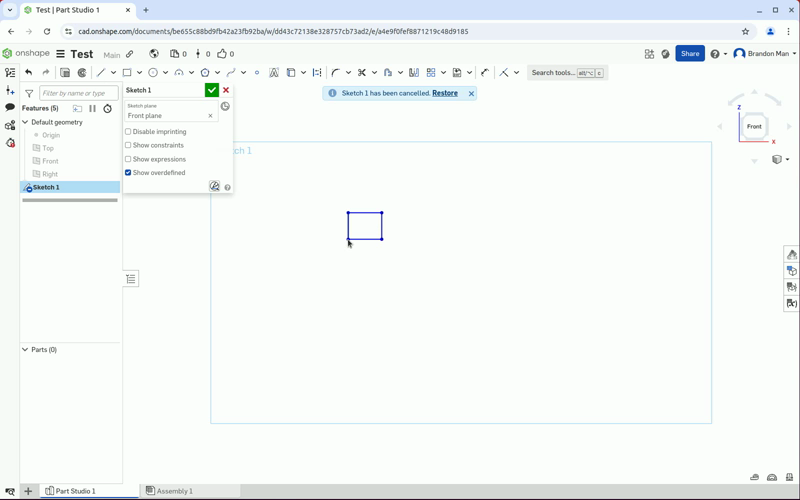
mouse_move(361, 226)
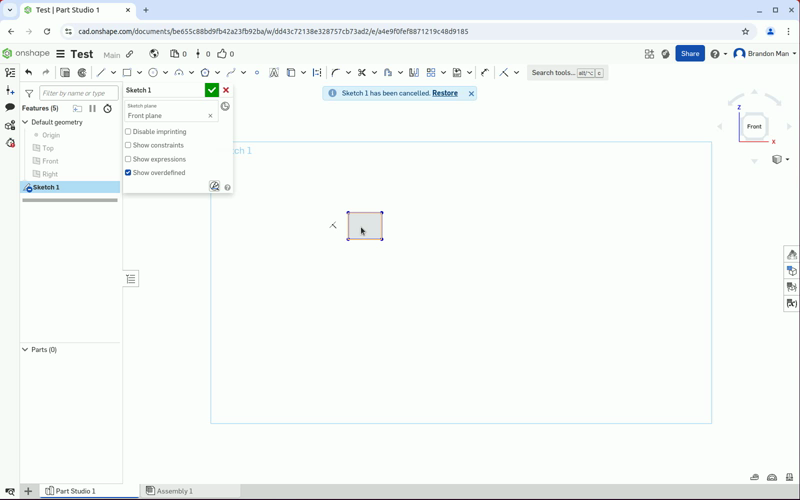
scroll(6)
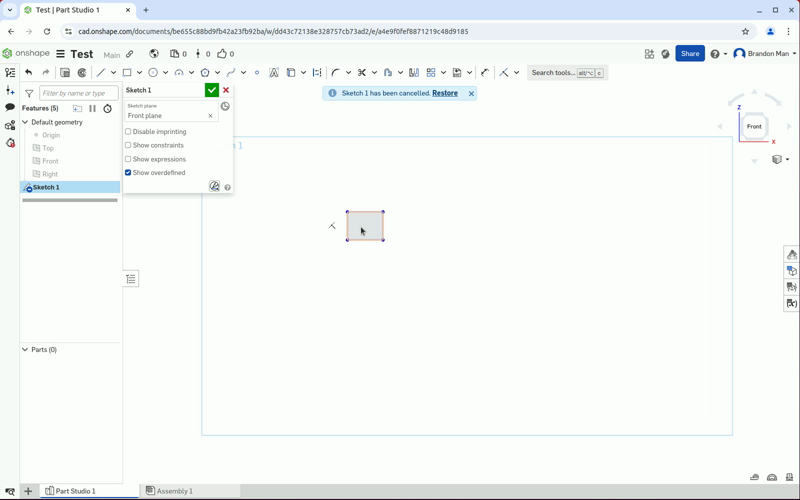
scroll(6)
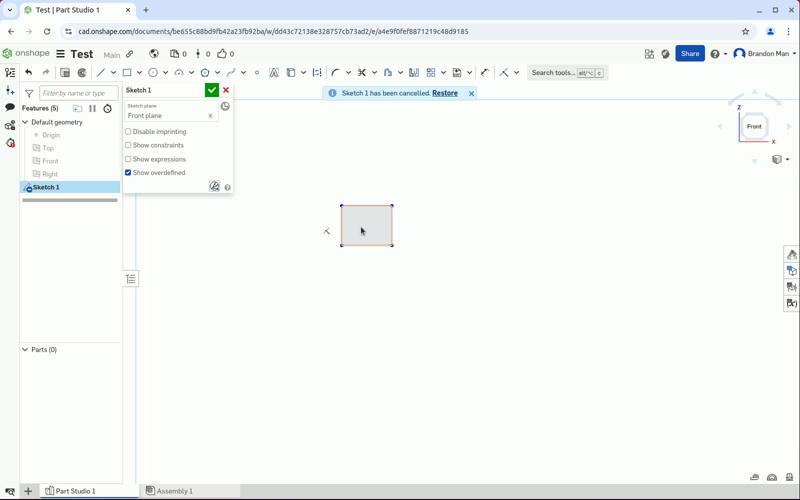
scroll(6)
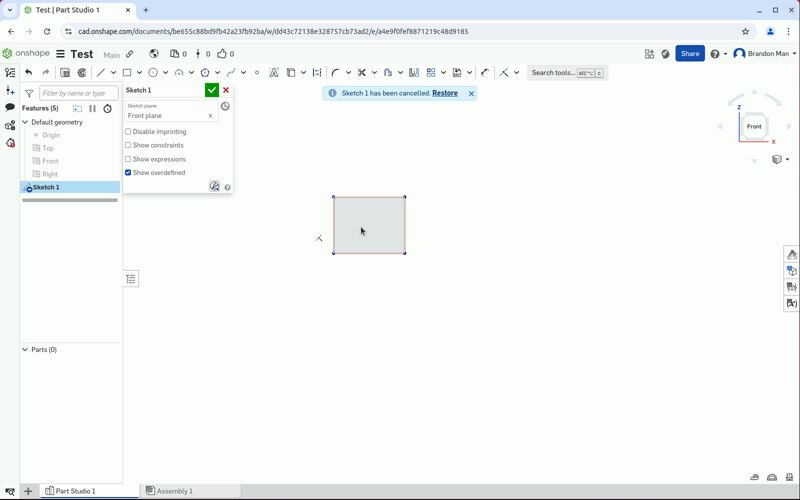
scroll(6)
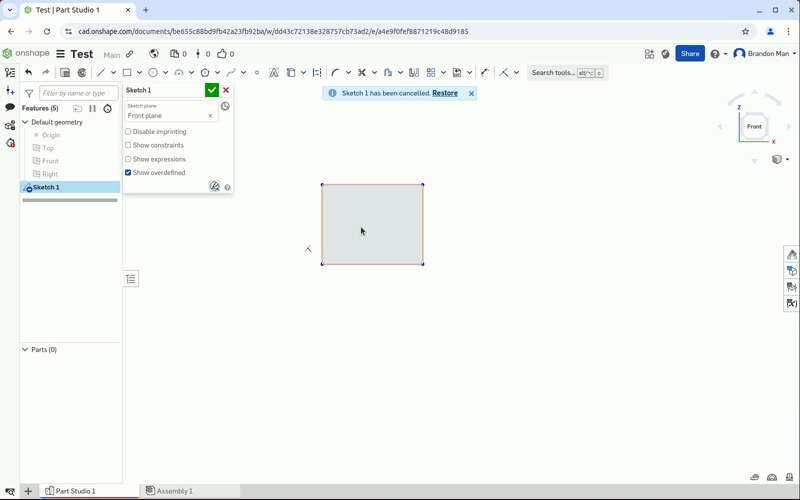
scroll(6)
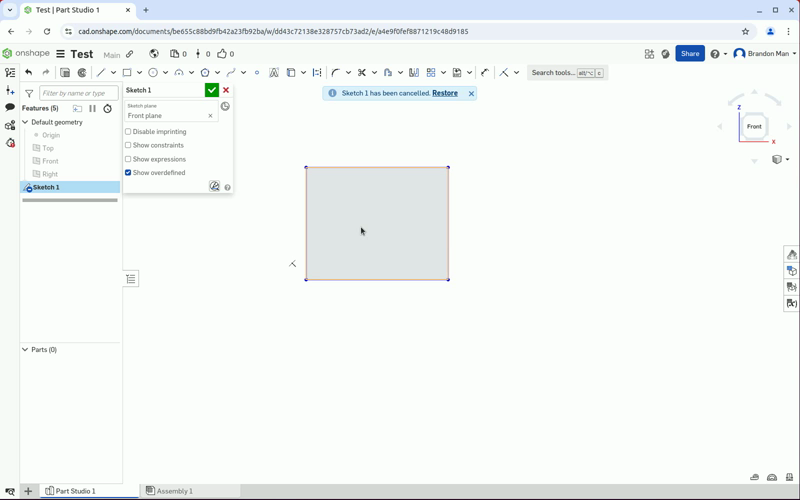
scroll(6)
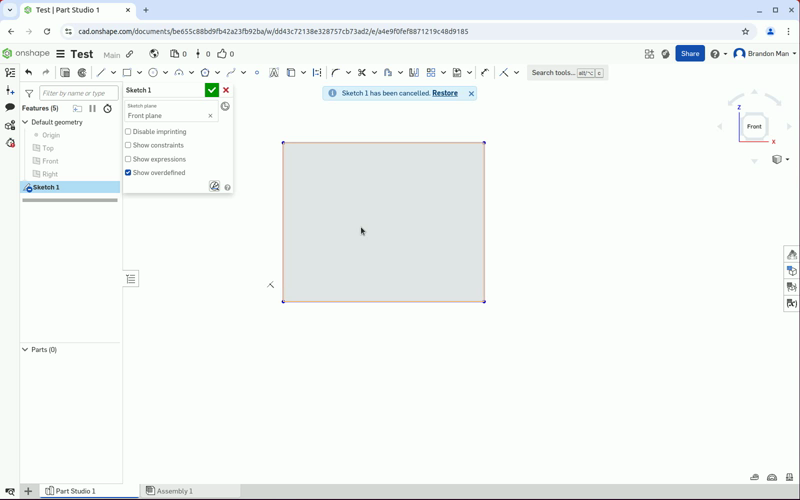
scroll(6)
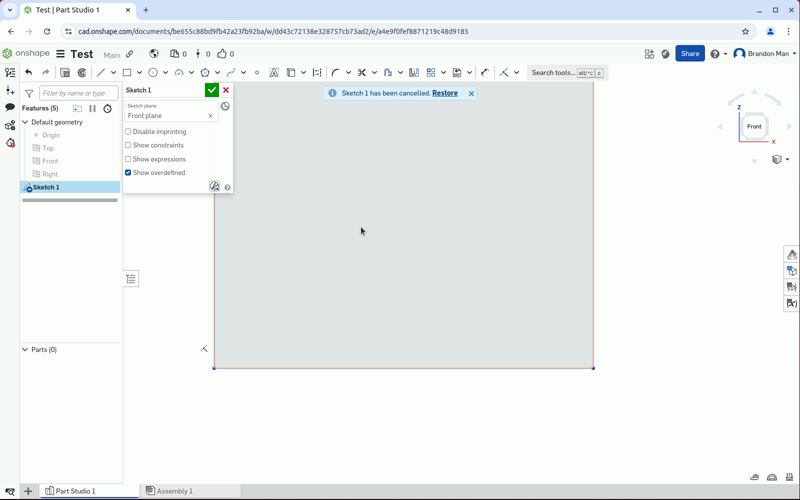
click(361, 226)
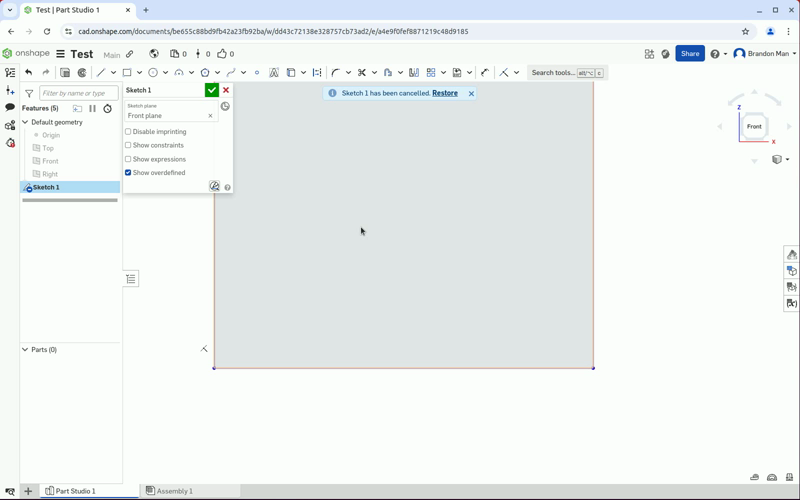
scroll(-6)
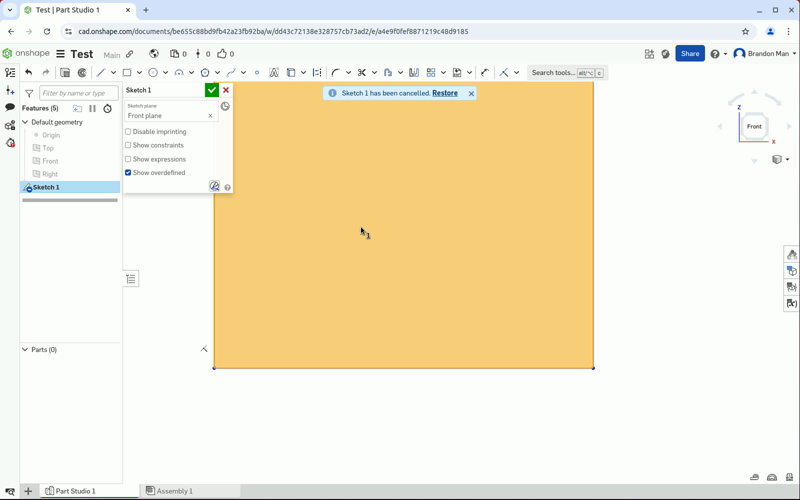
scroll(-6)
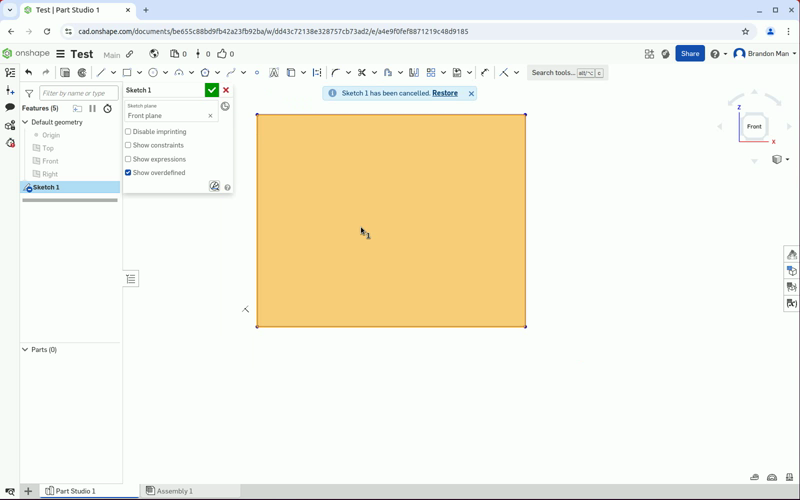
scroll(-6)
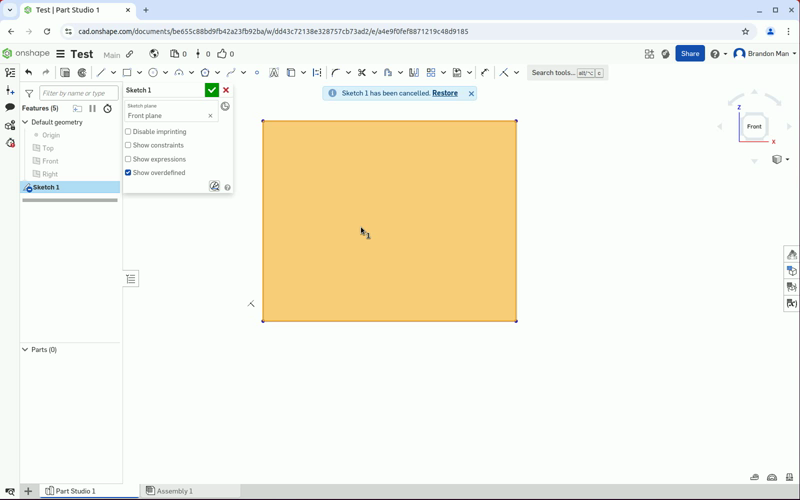
scroll(-6)
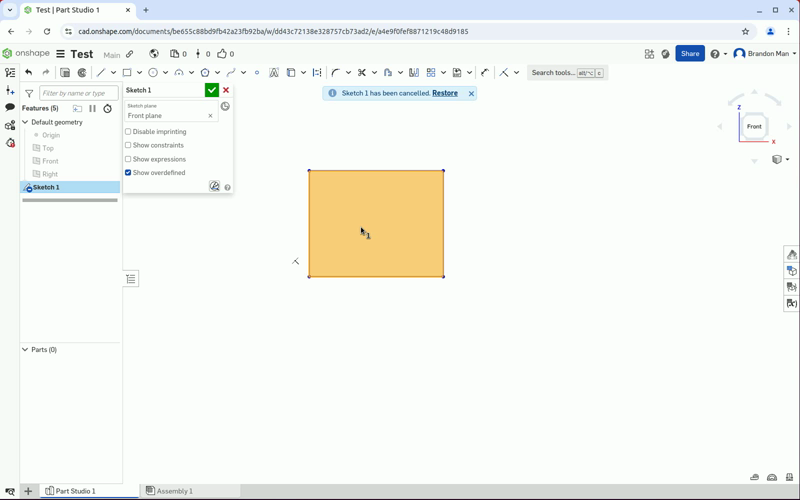
scroll(-6)
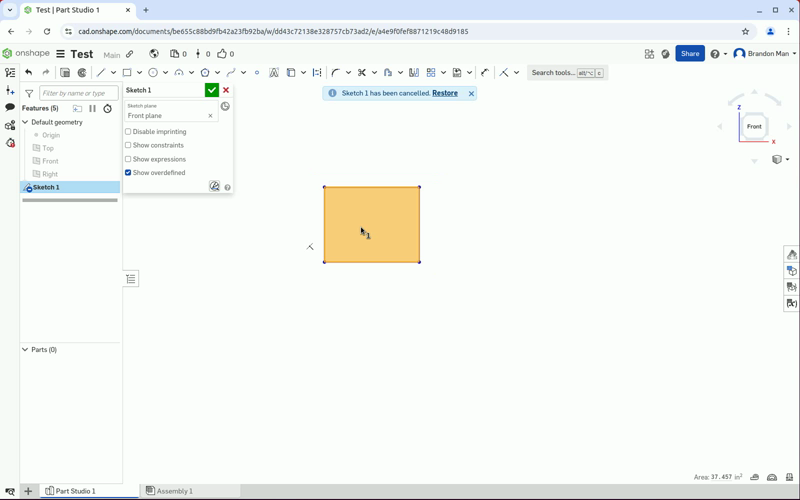
scroll(-6)
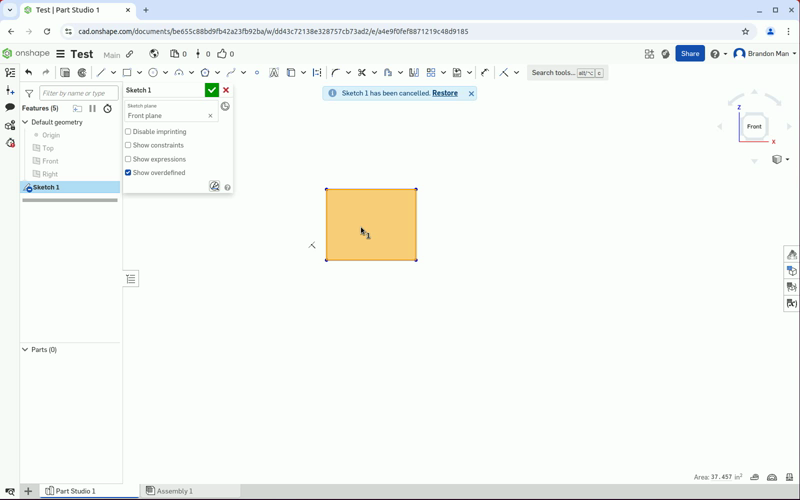
scroll(-6)
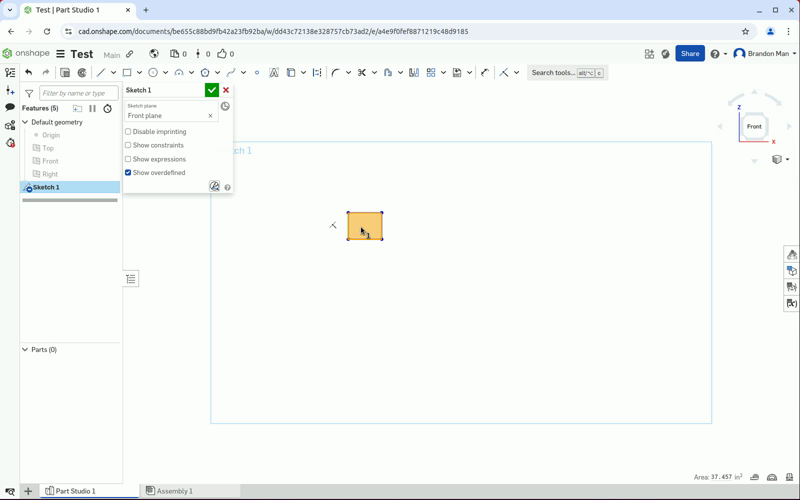
mouse_move(73, 352)
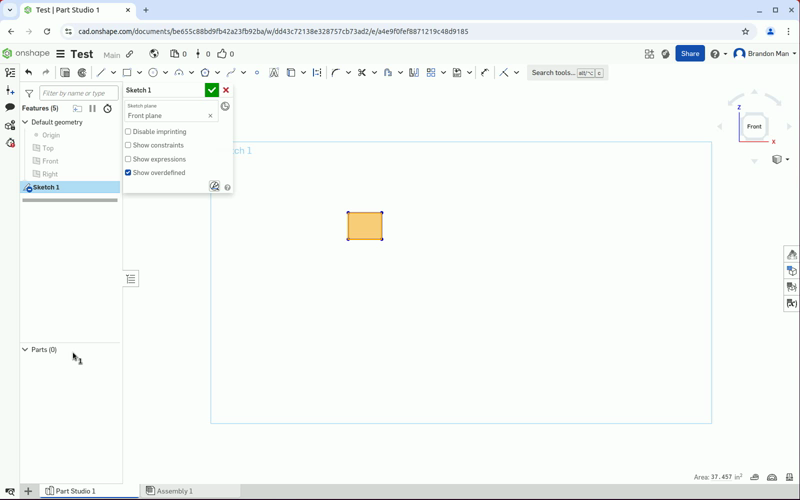
key(shift+y)
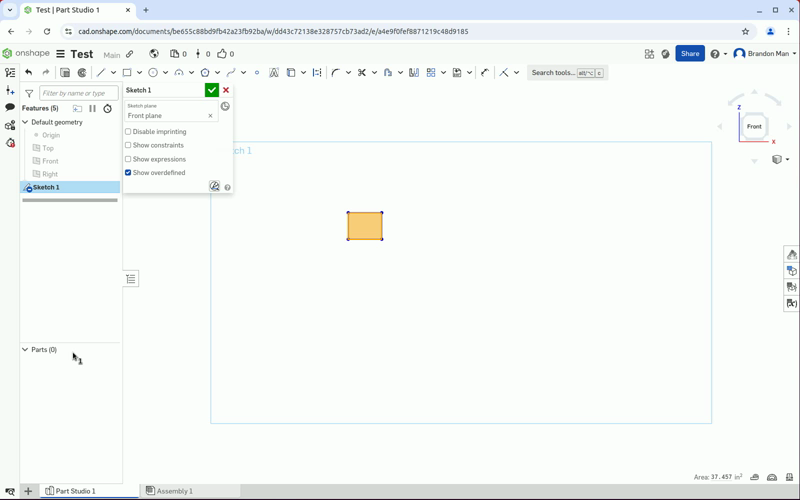
key(shift+e)
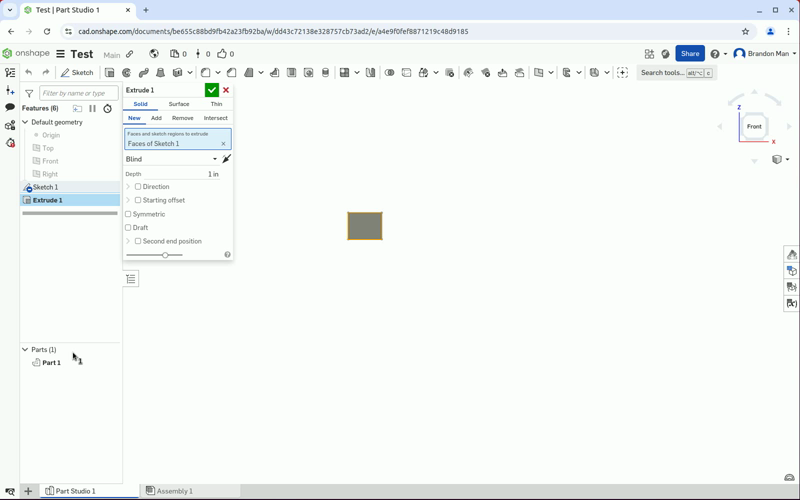
mouse_move(143, 106)
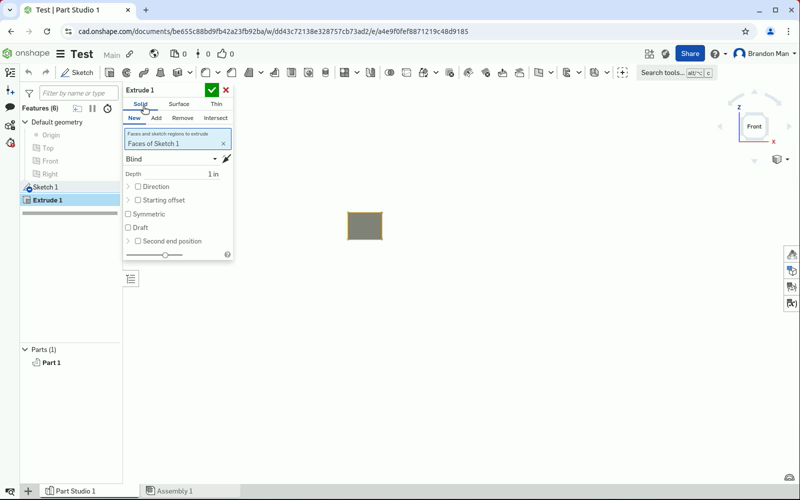
click(143, 106)
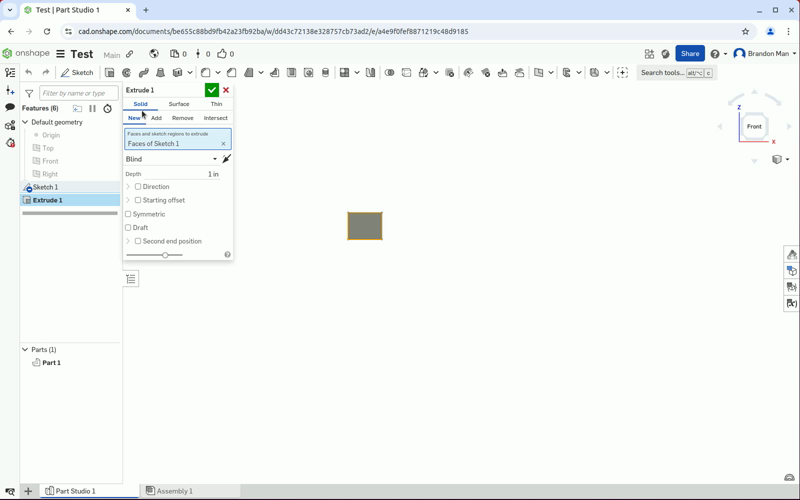
mouse_move(137, 120)
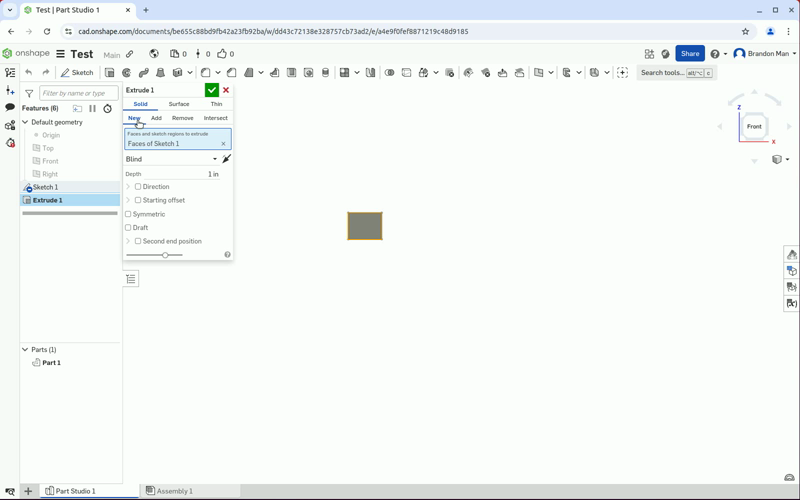
click(137, 120)
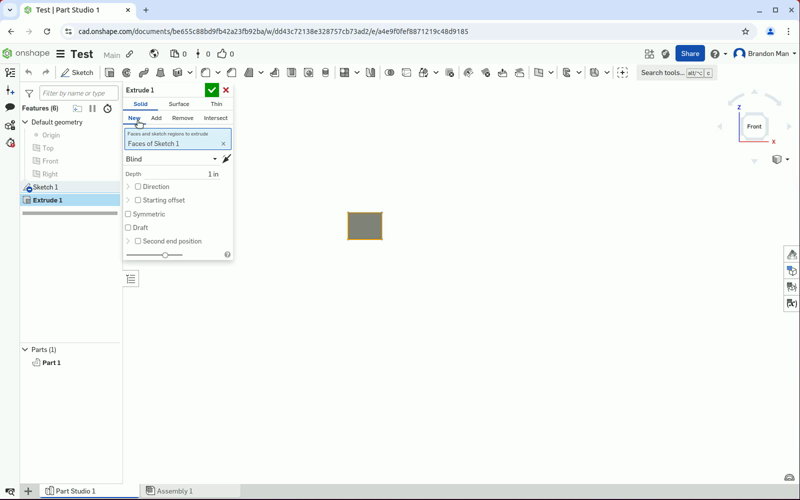
key(tab, 4)
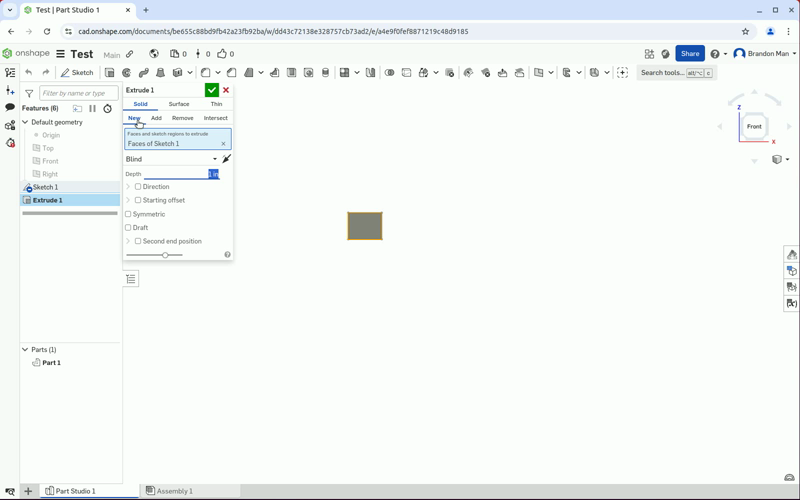
text(6.258)
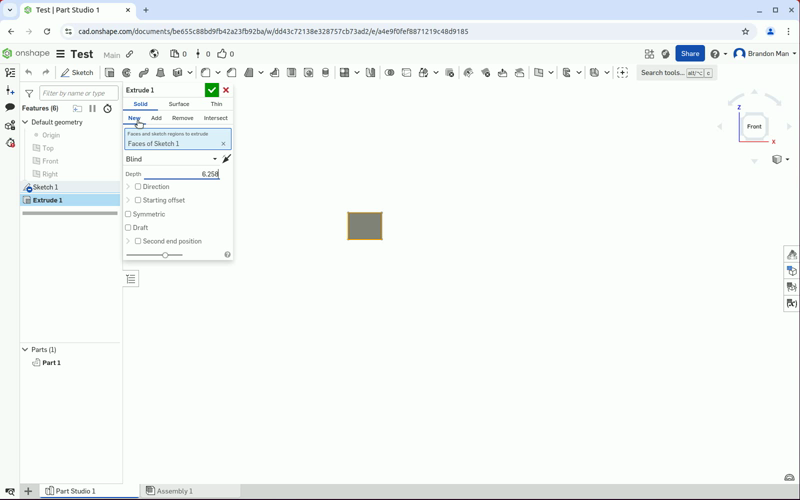
key(enter)
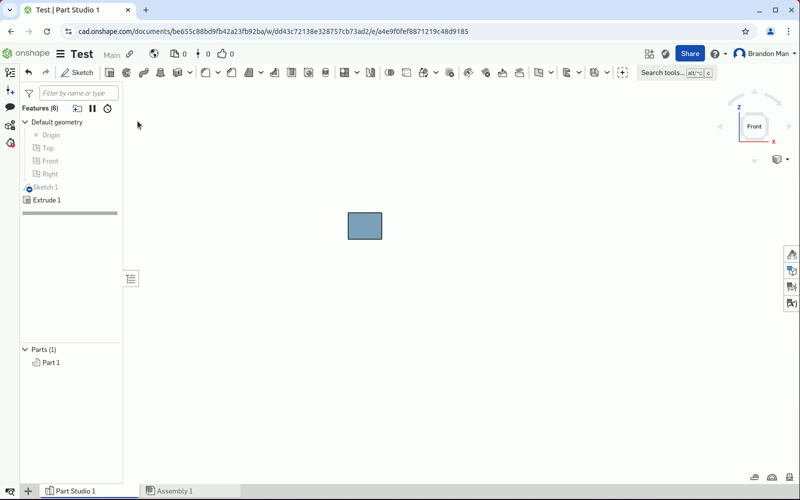
key(shift+h)
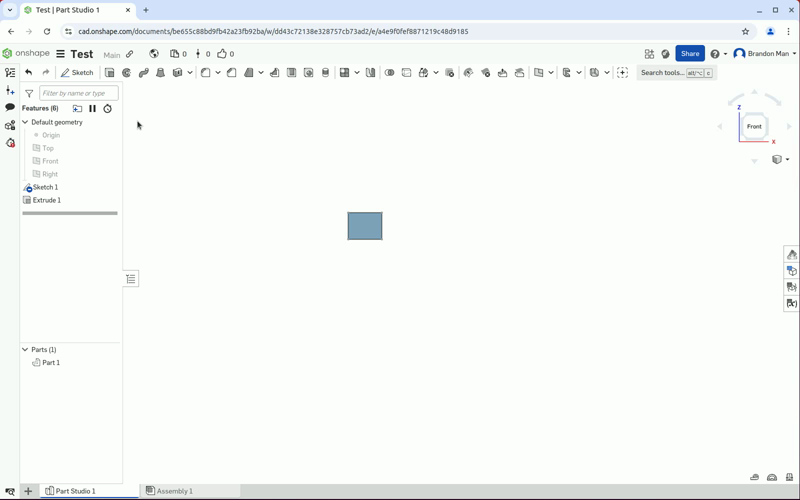
key(shift+h)
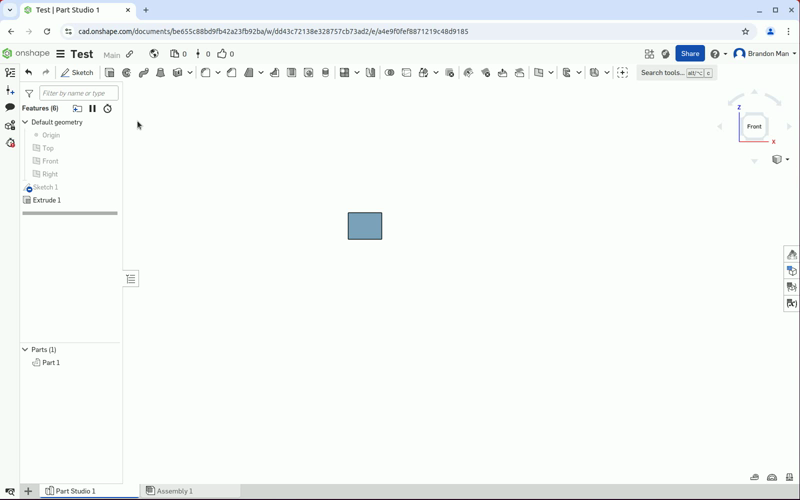
mouse_move(73, 189)
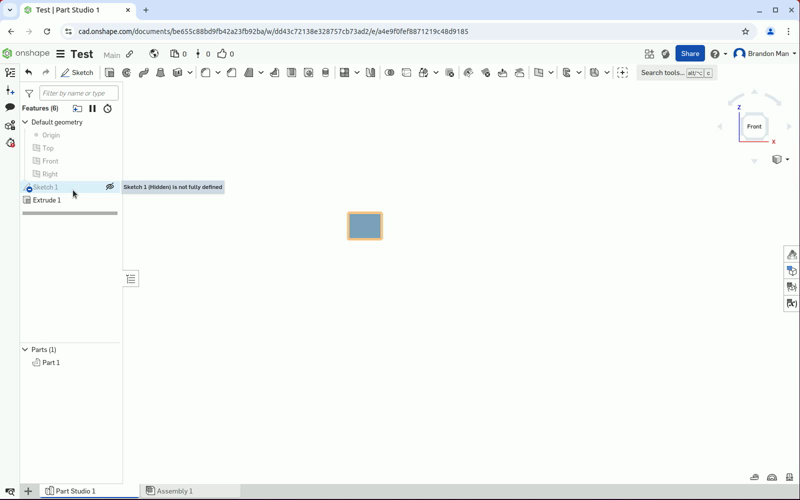
click(73, 189)
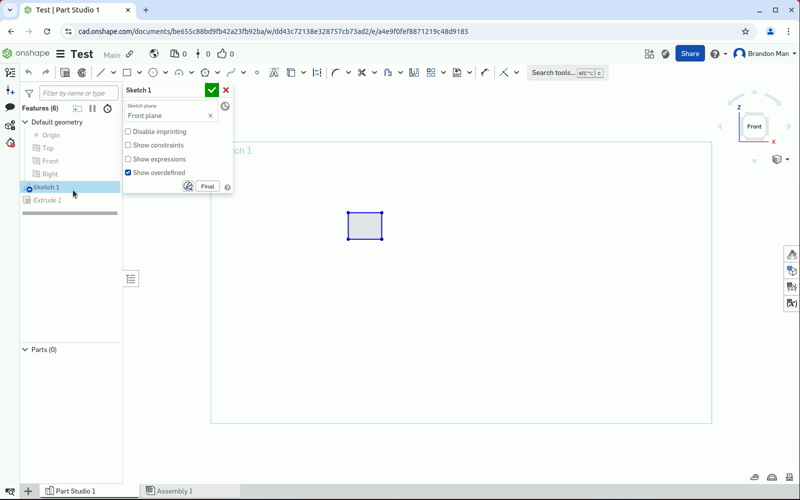
mouse_move(229, 92)
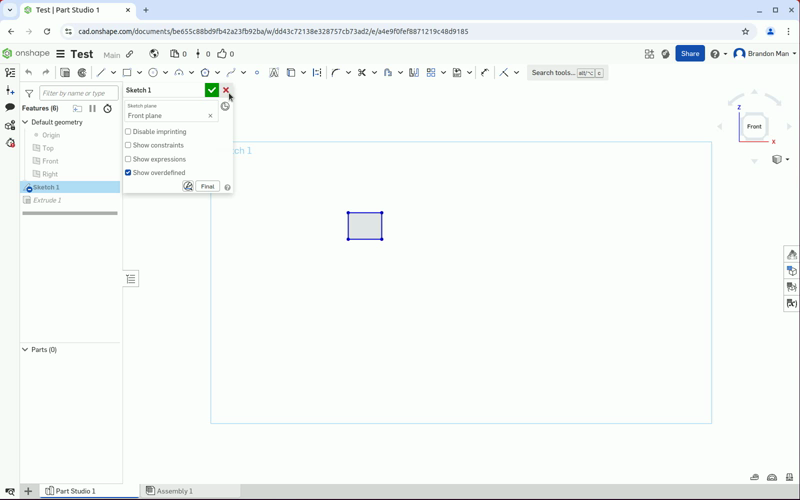
click(229, 92)
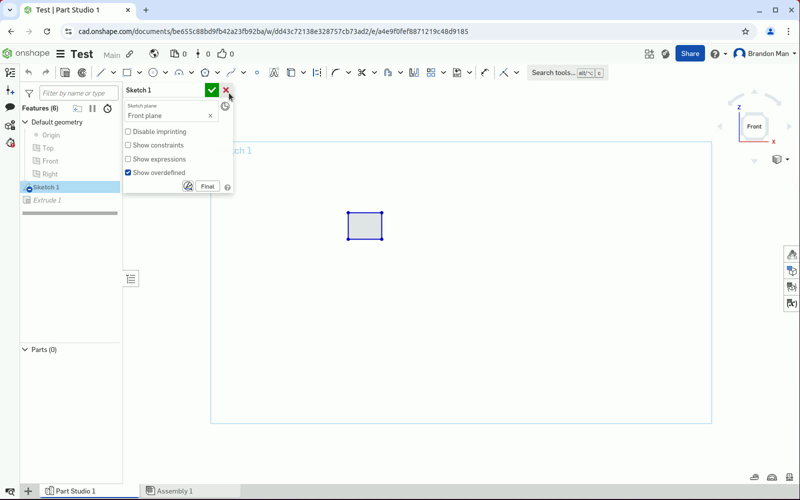
key(shift+s)
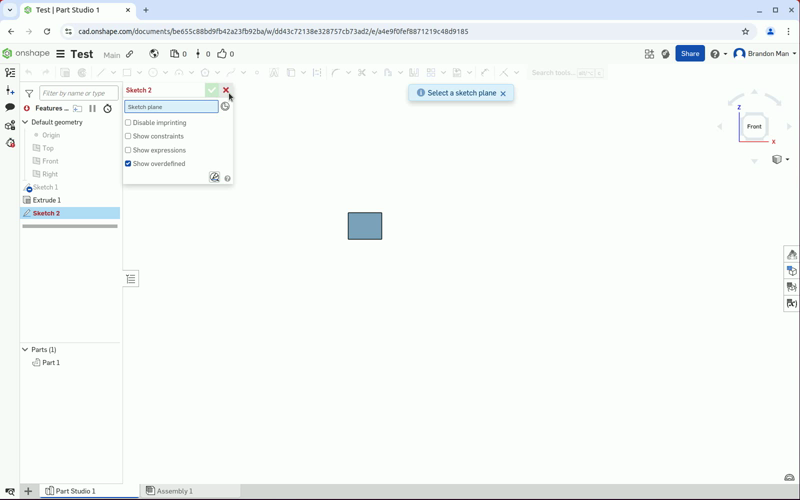
mouse_move(73, 163)
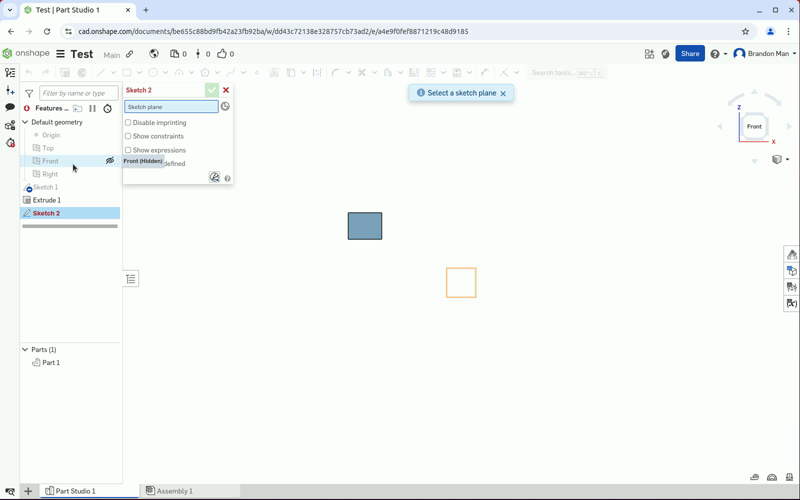
click(73, 163)
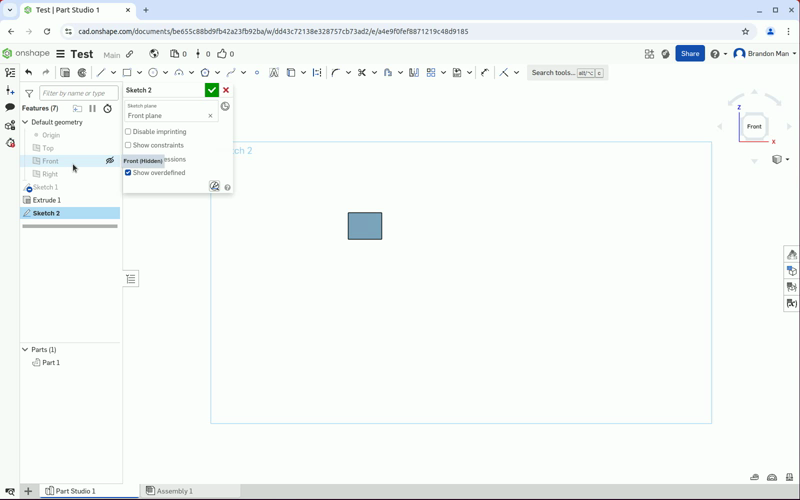
mouse_move(73, 352)
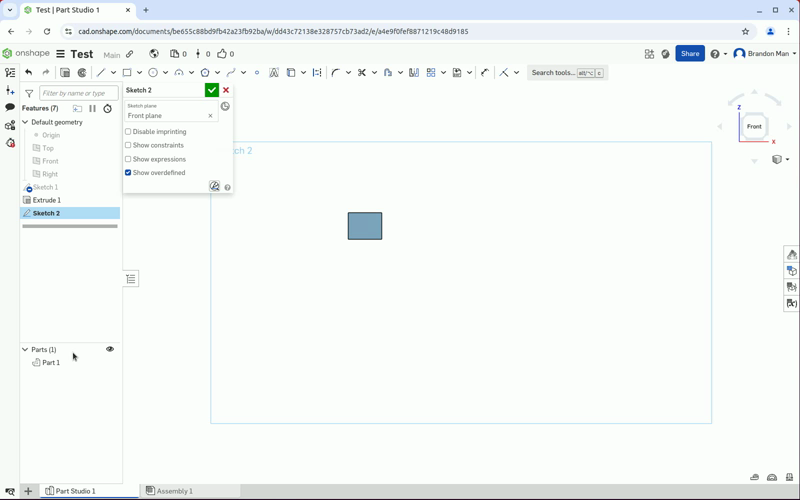
key(y)
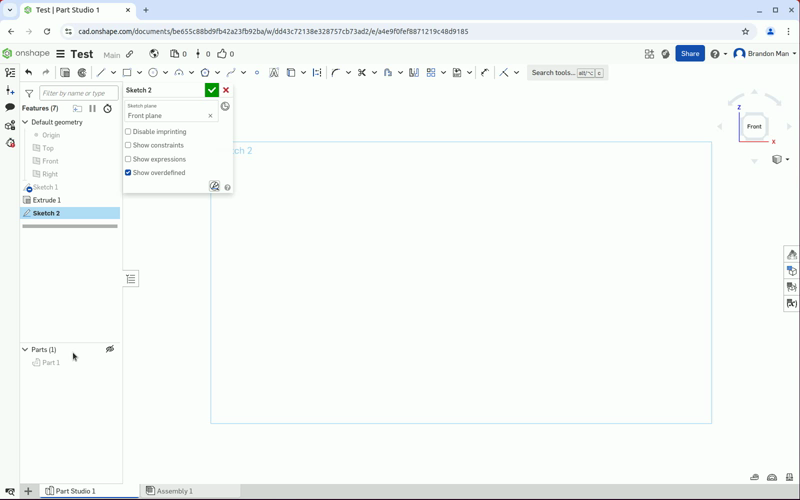
key(l)
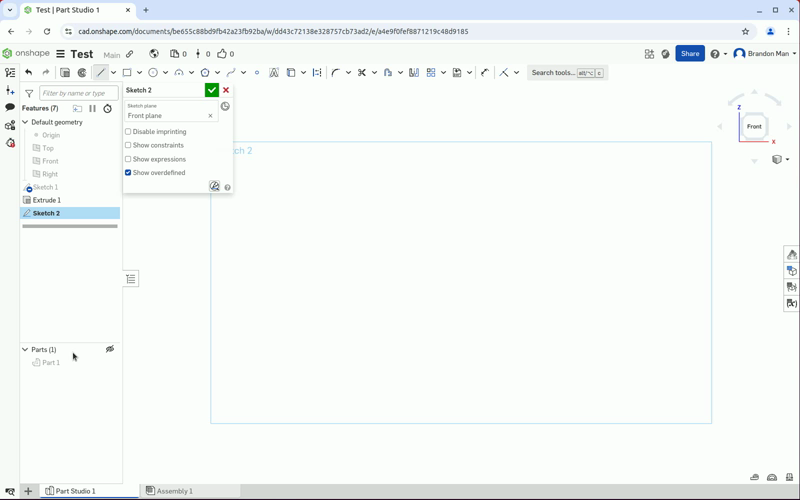
key_down(shift)
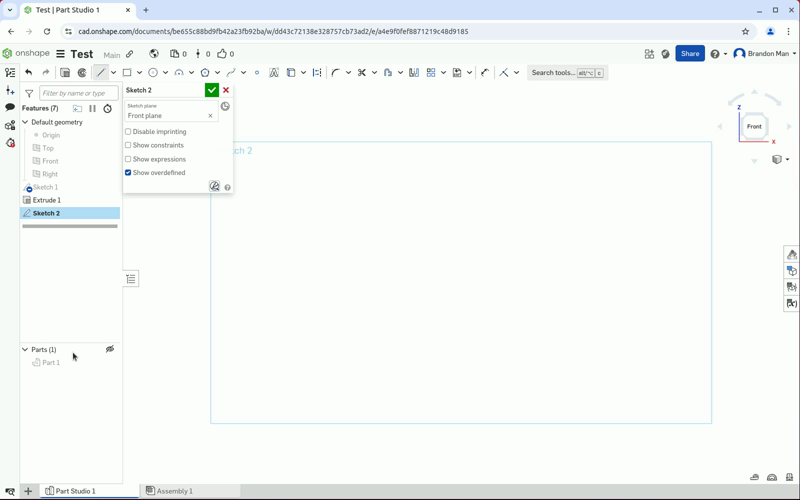
mouse_move(414, 281)
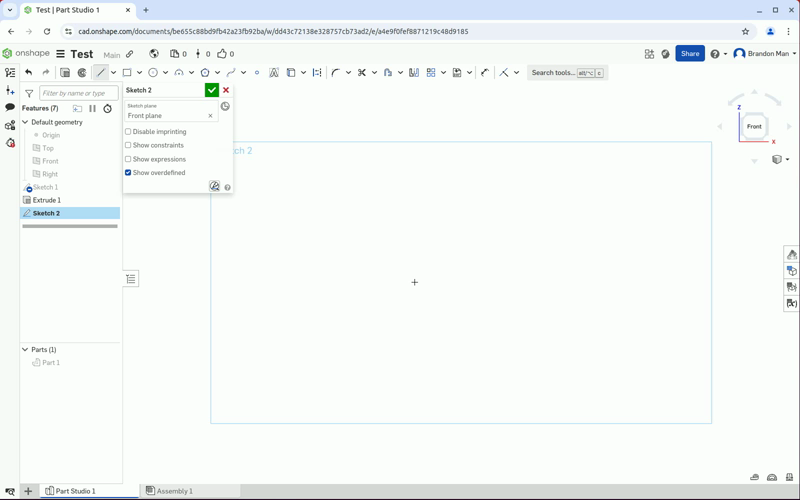
click(414, 281)
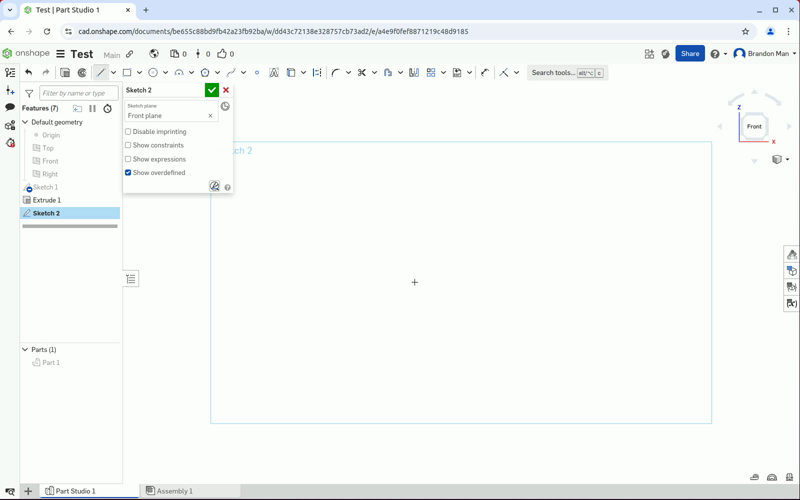
key_up(shift)
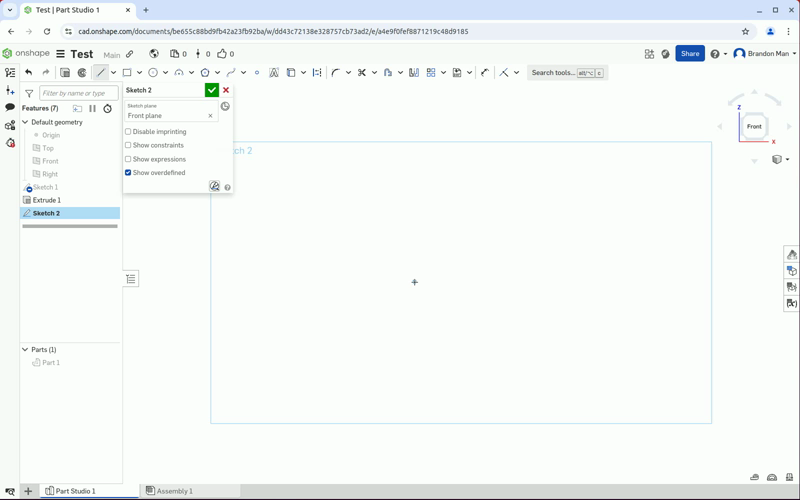
key_down(shift)
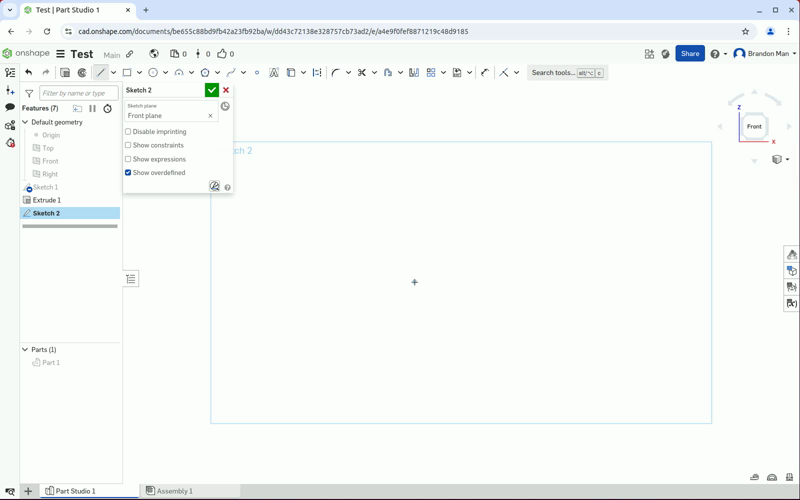
mouse_move(444, 281)
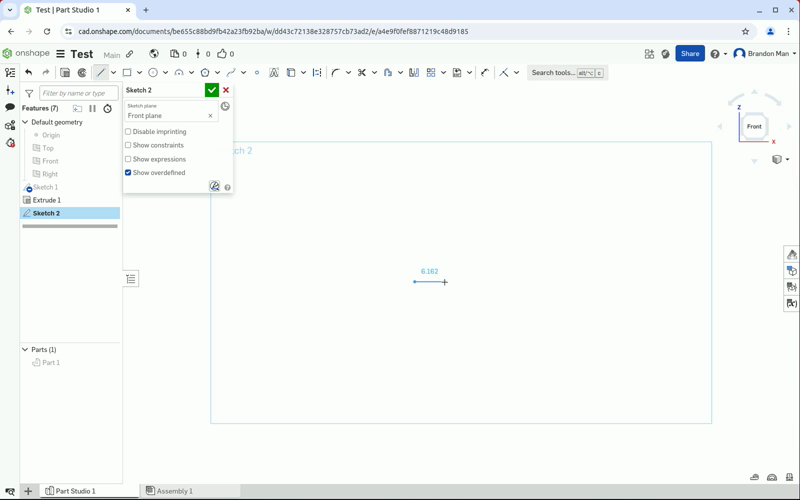
mouse_move(447, 281)
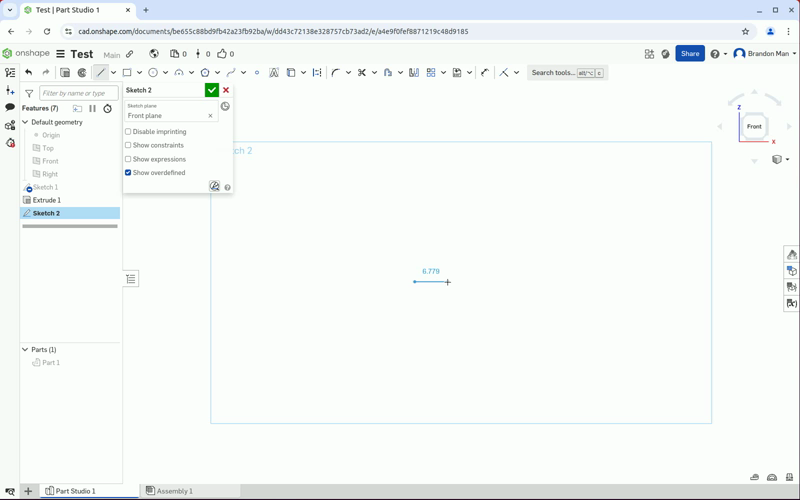
click(447, 281)
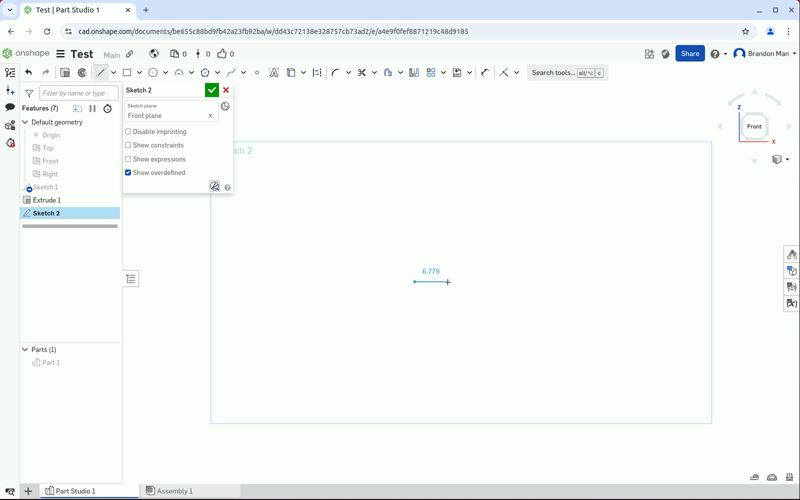
key_up(shift)
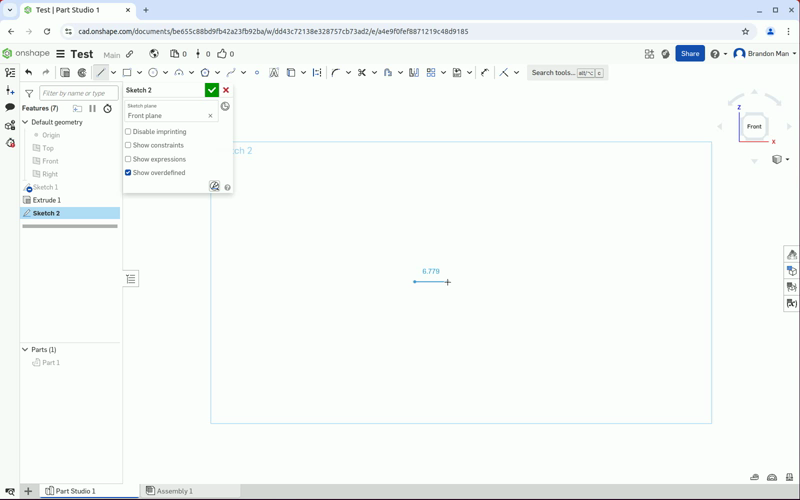
key_down(shift)
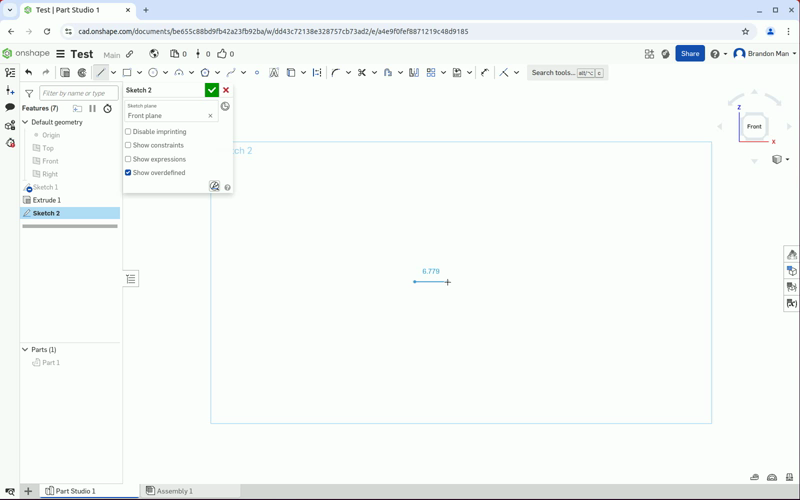
mouse_move(477, 281)
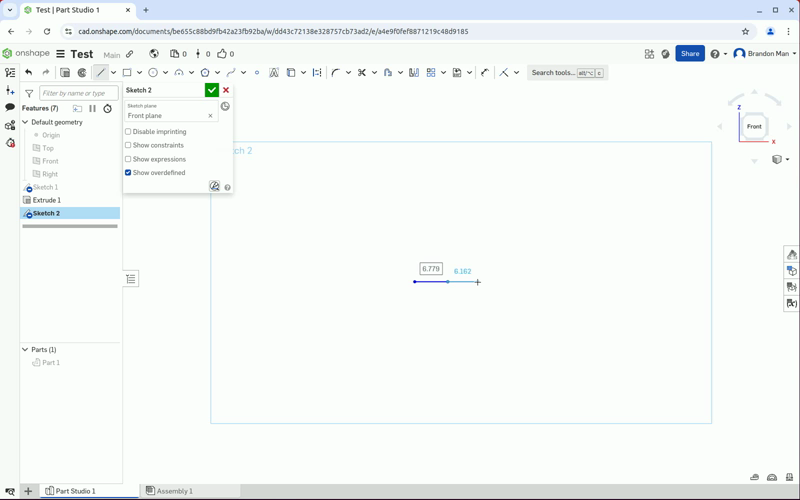
mouse_move(447, 244)
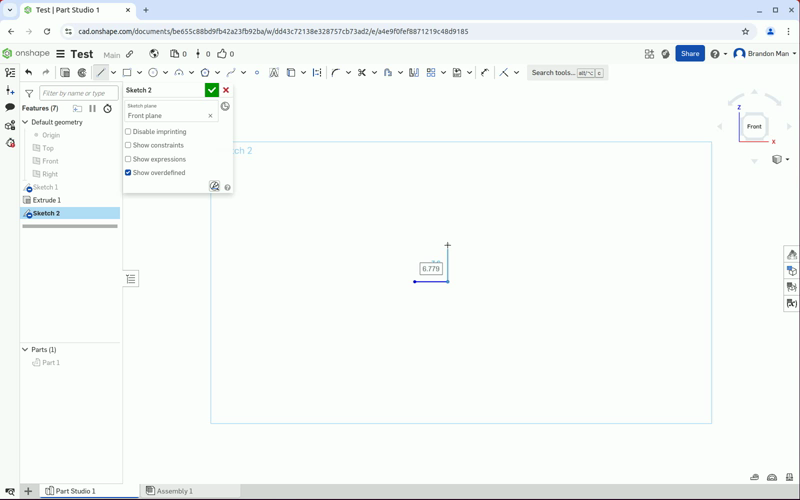
click(447, 244)
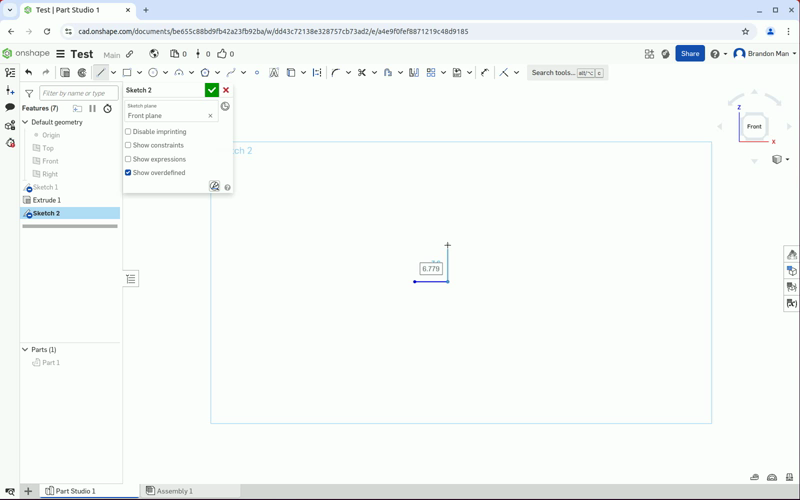
key_up(shift)
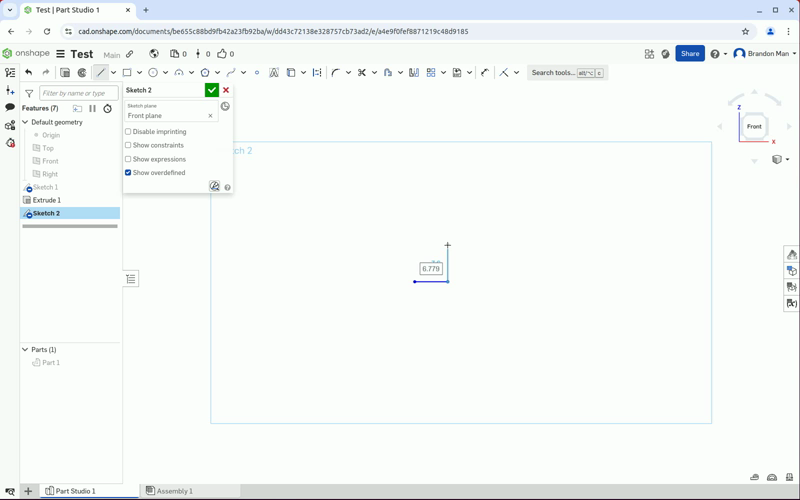
key_down(shift)
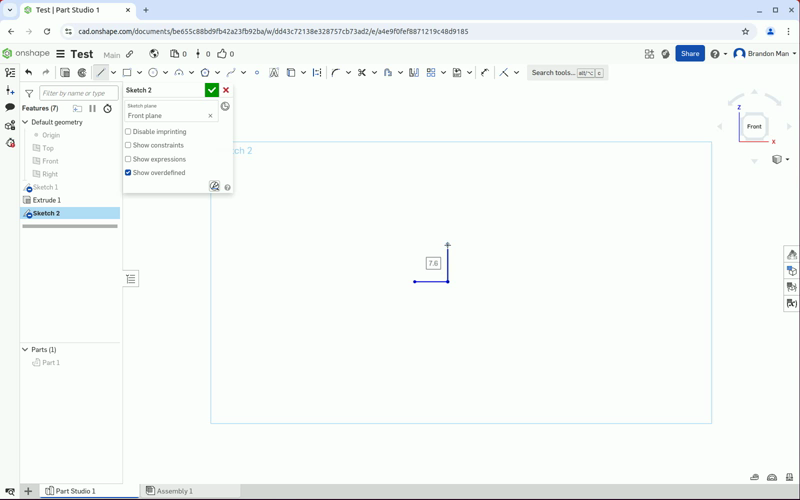
mouse_move(477, 244)
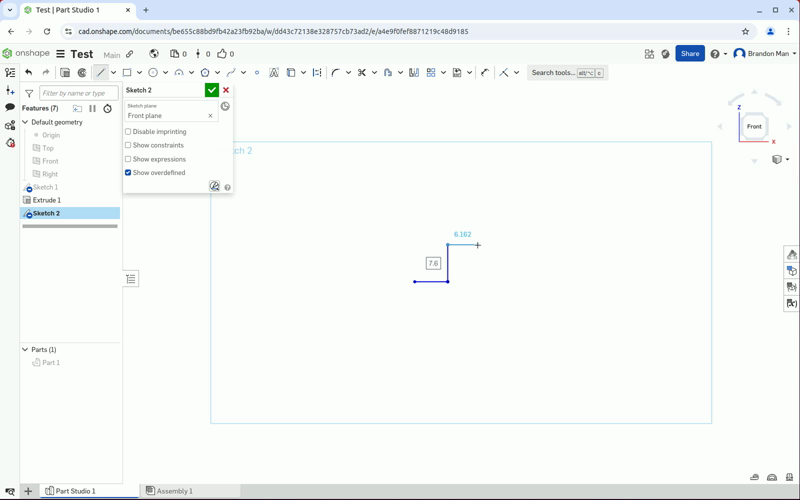
mouse_move(414, 244)
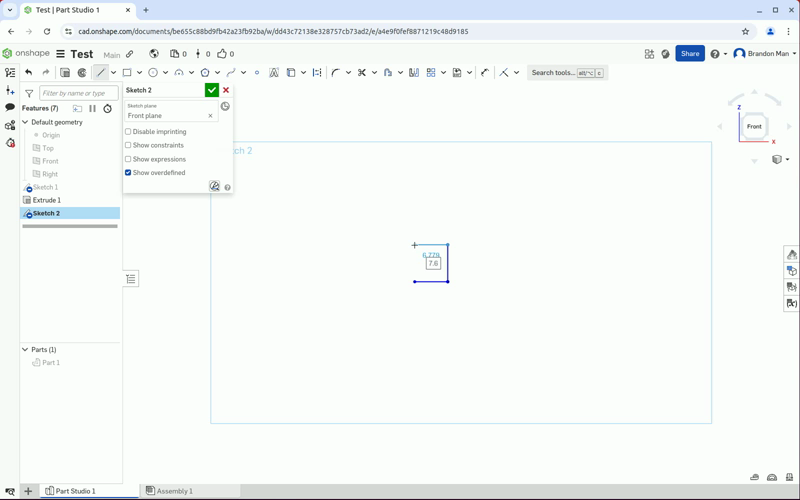
click(414, 244)
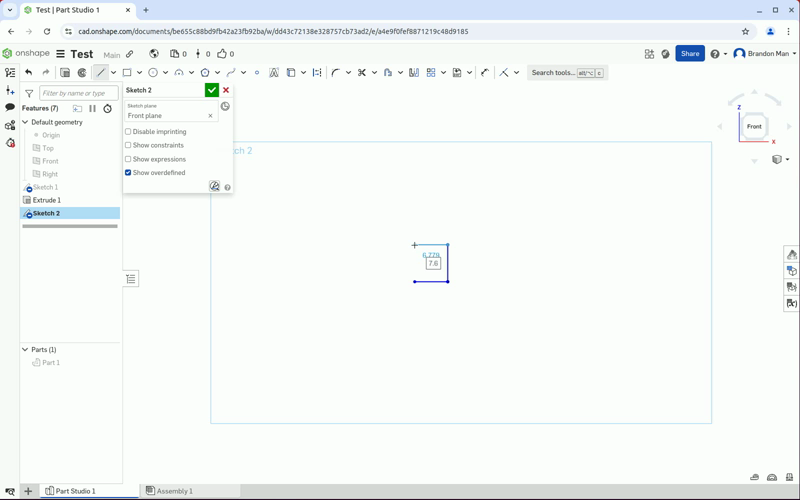
key_up(shift)
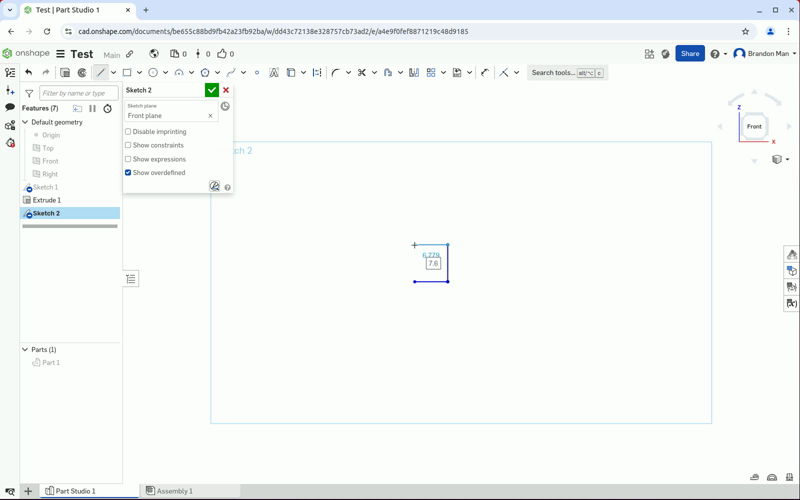
mouse_move(444, 244)
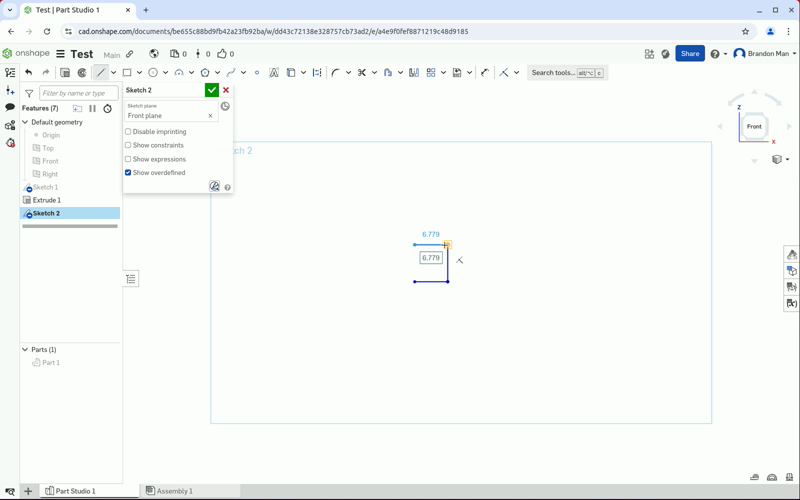
key_down(shift)
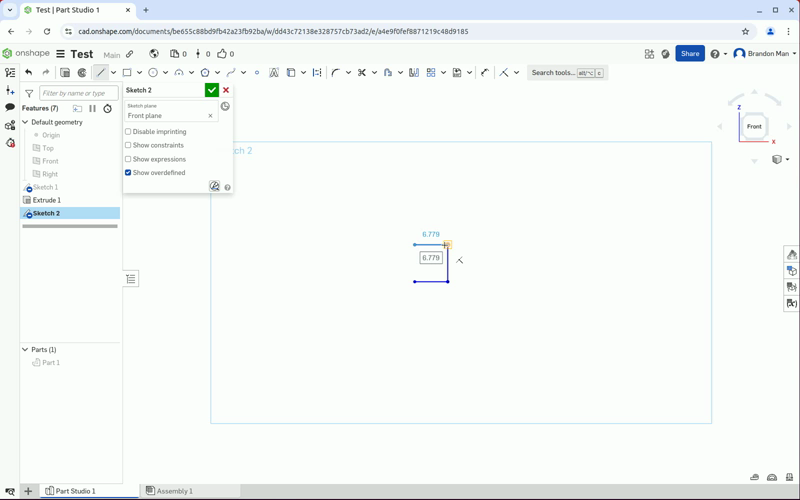
mouse_move(414, 281)
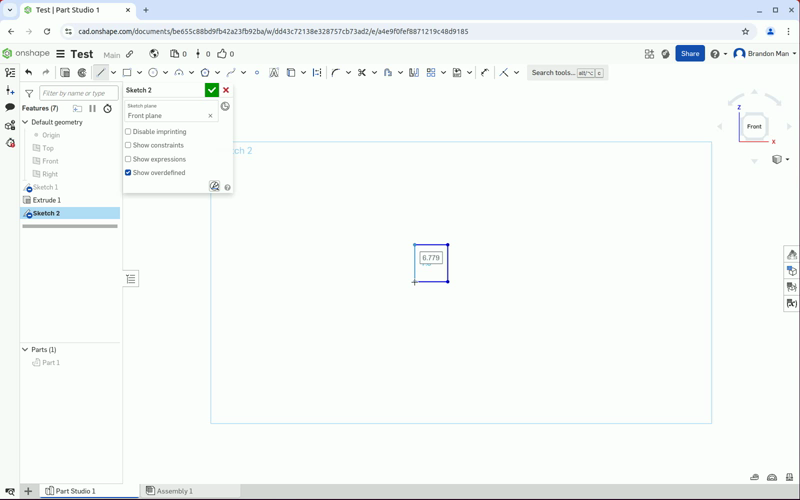
key_up(shift)
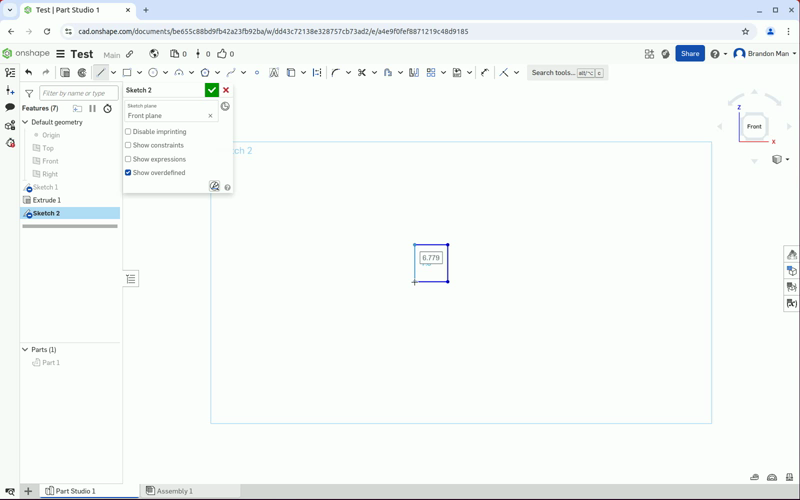
click(414, 281)
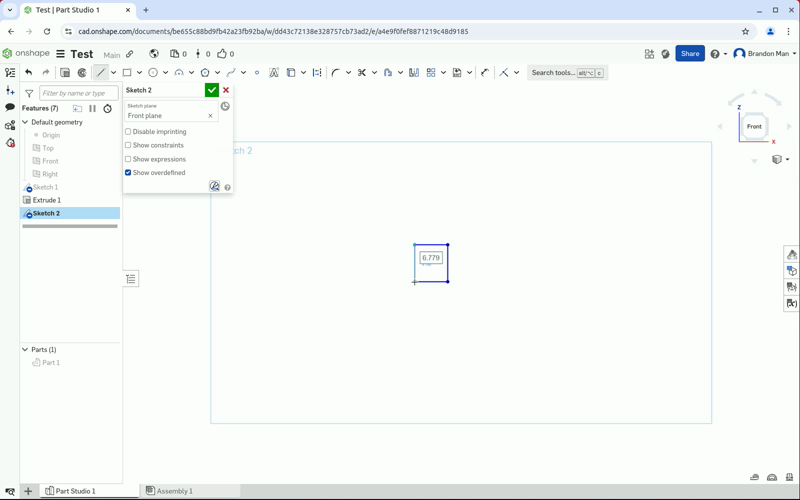
key(esc)
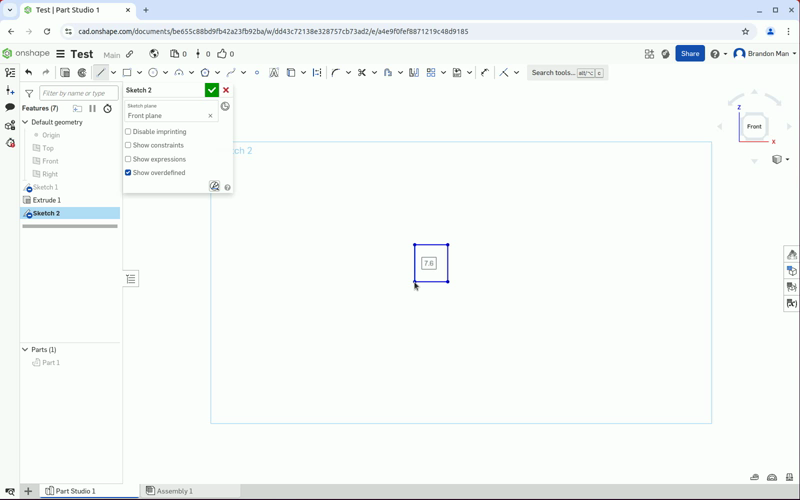
mouse_move(439, 255)
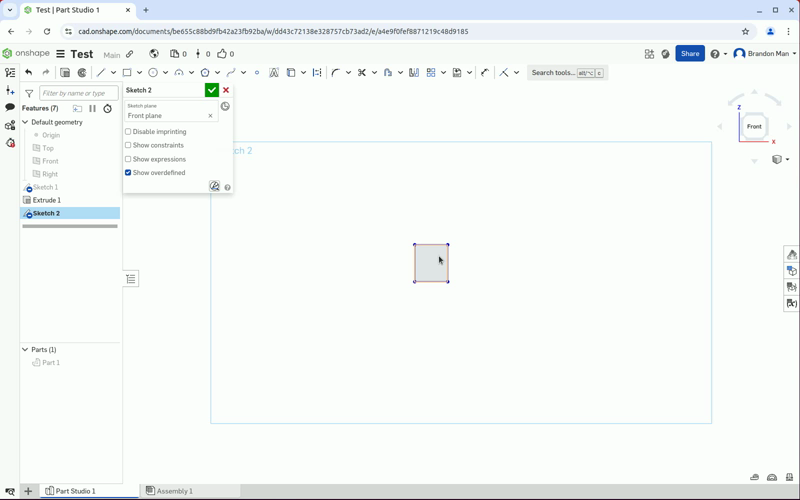
scroll(6)
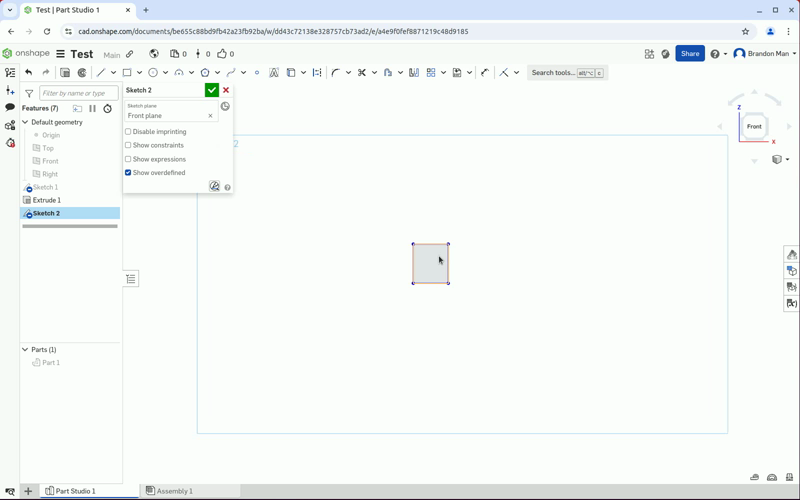
scroll(6)
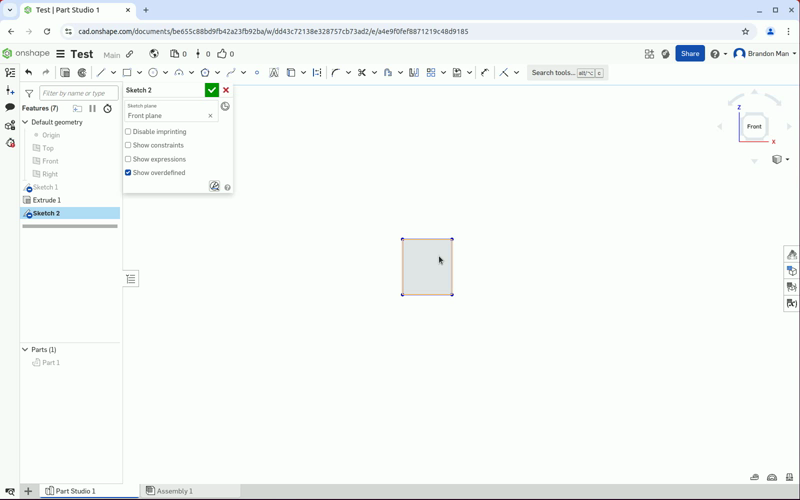
scroll(6)
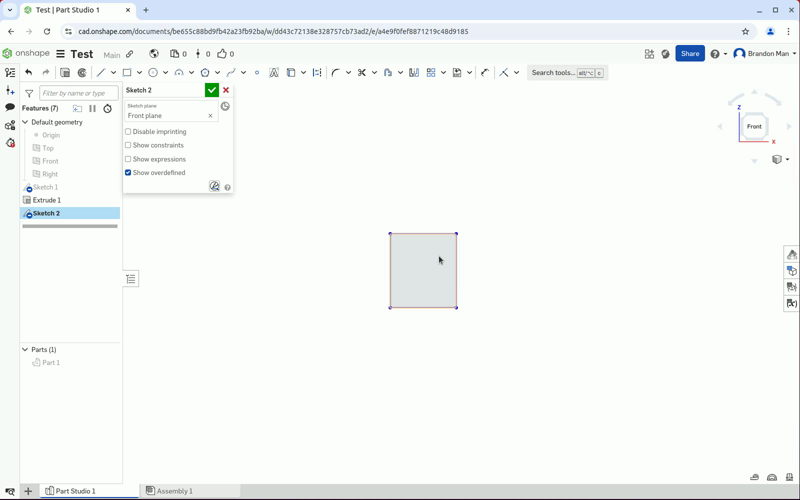
scroll(6)
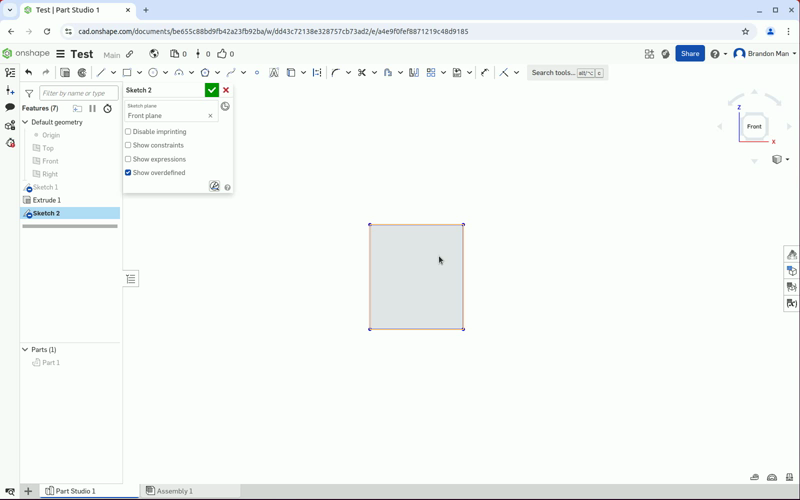
scroll(6)
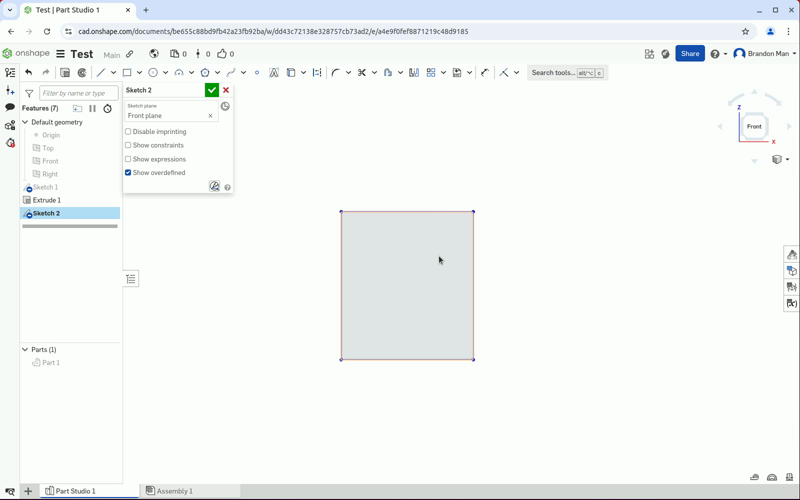
scroll(6)
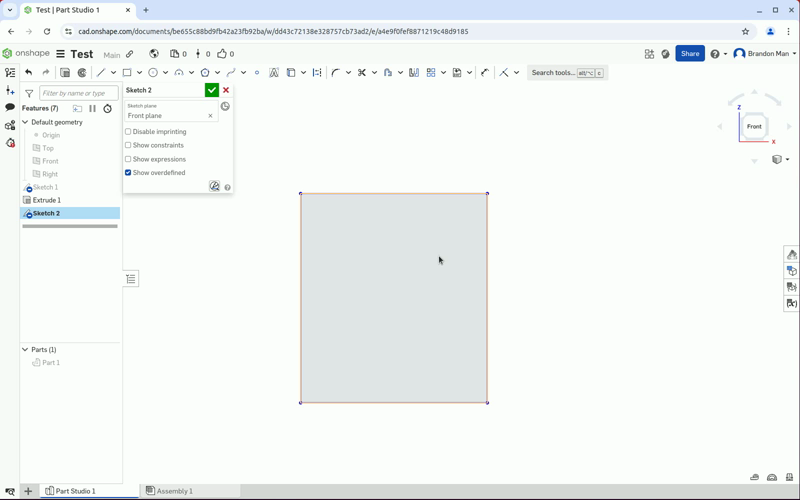
scroll(6)
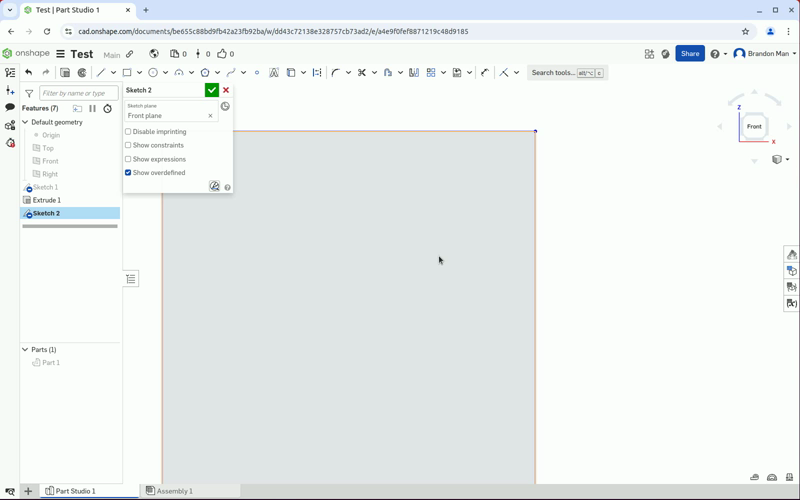
click(439, 255)
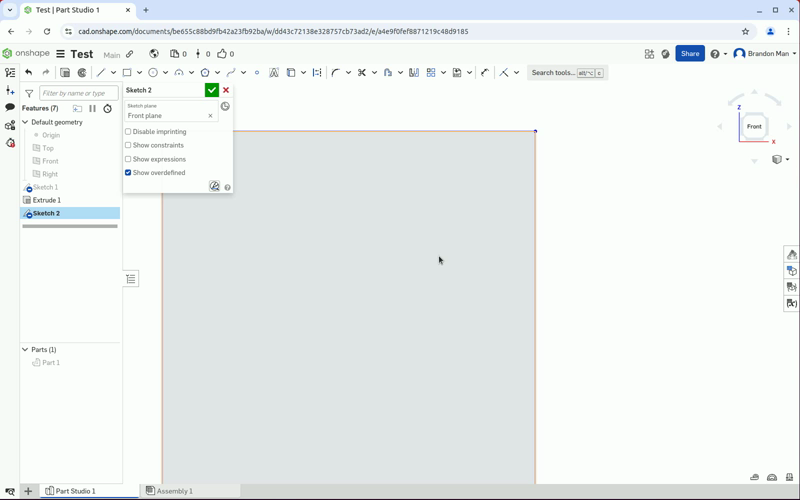
scroll(-6)
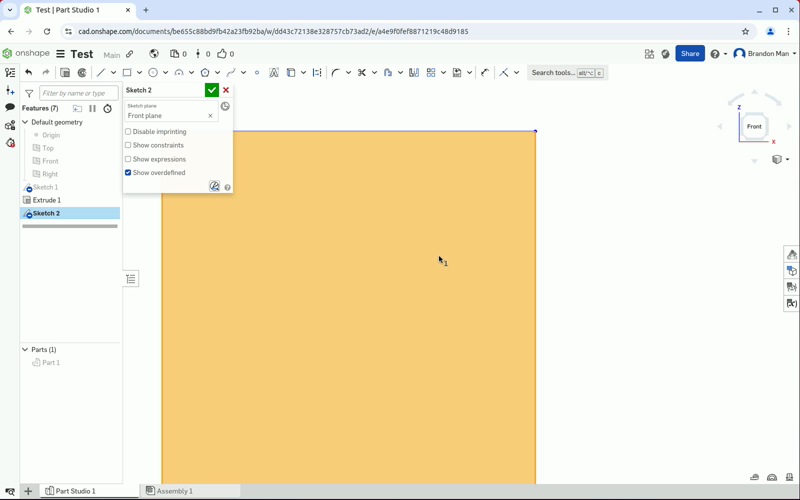
scroll(-6)
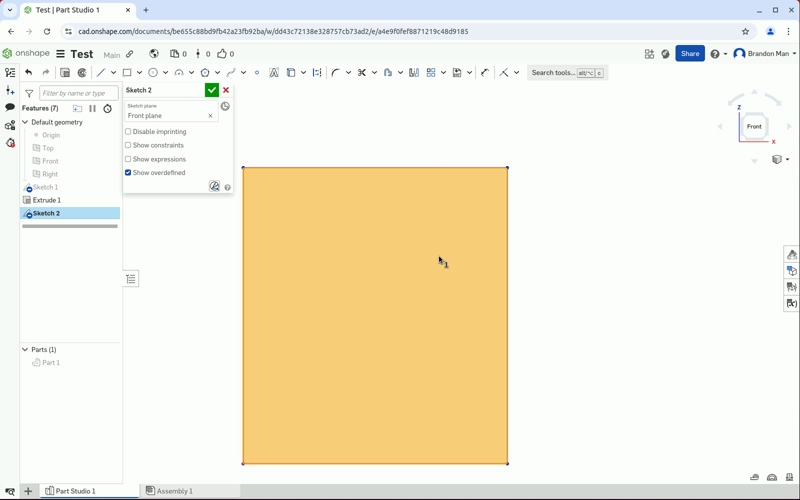
scroll(-6)
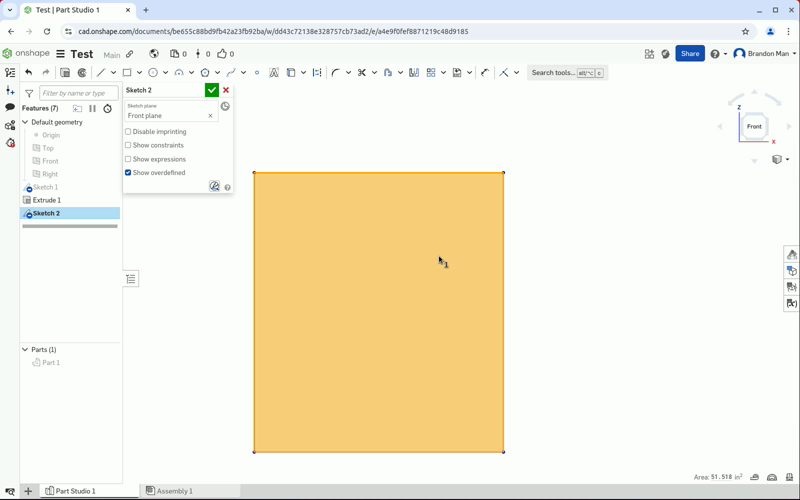
scroll(-6)
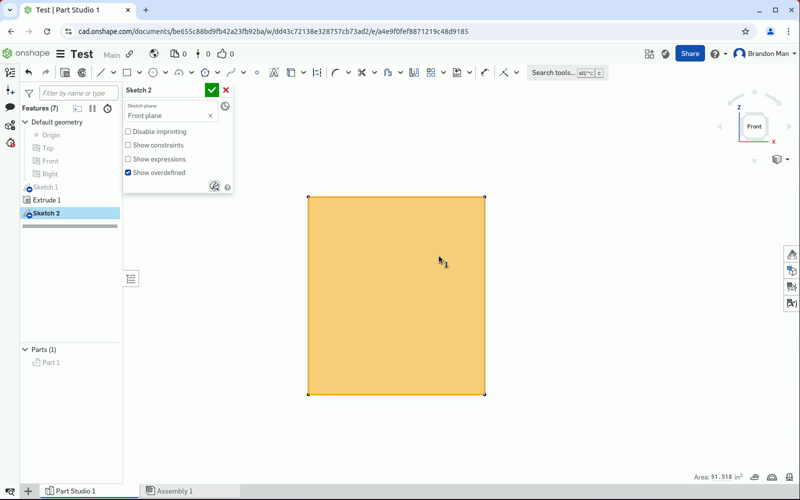
scroll(-6)
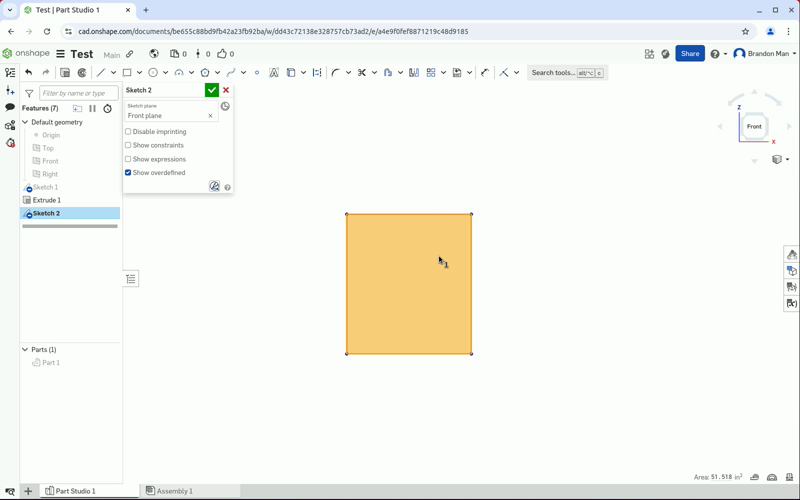
scroll(-6)
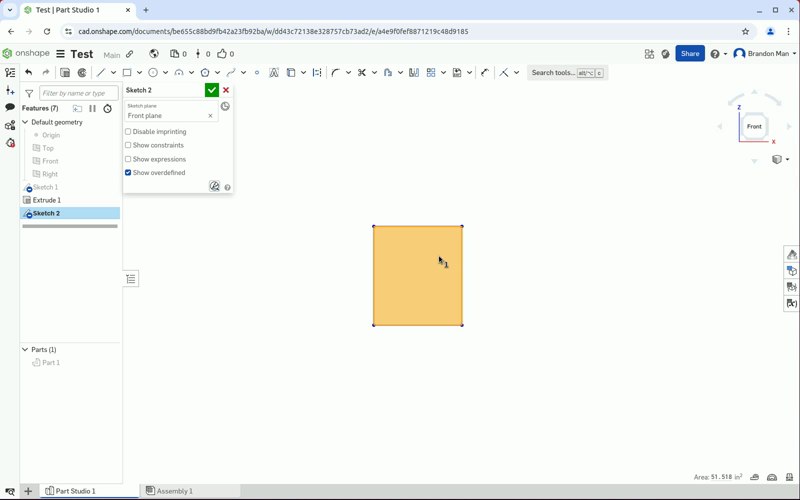
scroll(-6)
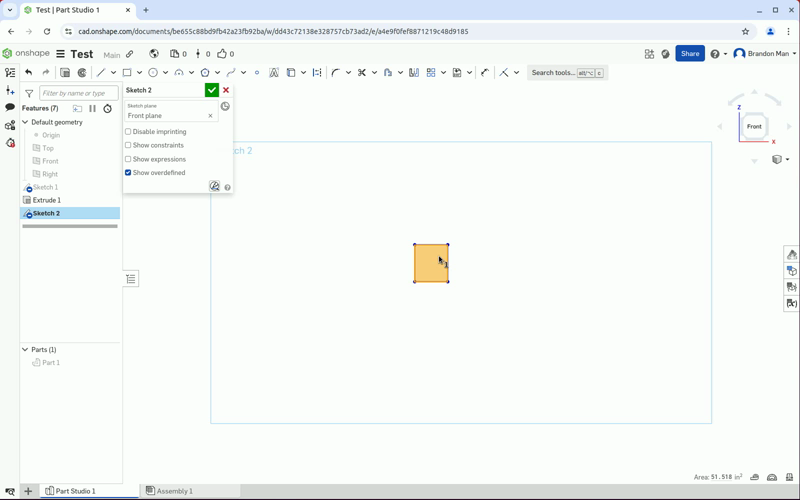
mouse_move(73, 352)
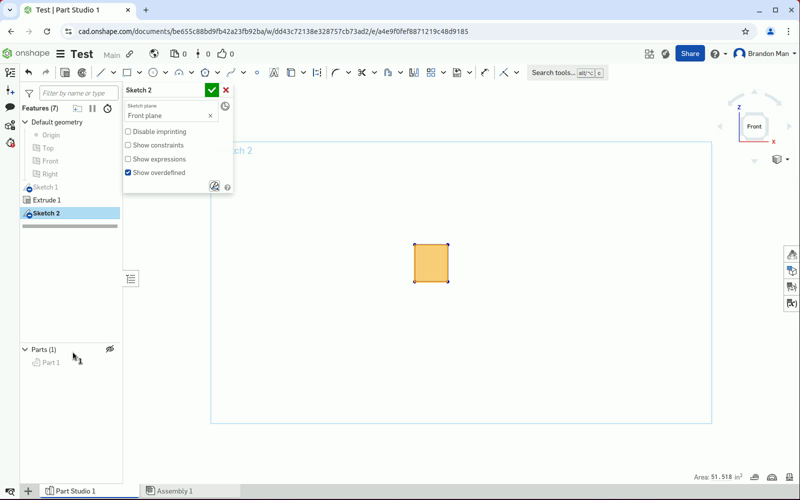
key(shift+y)
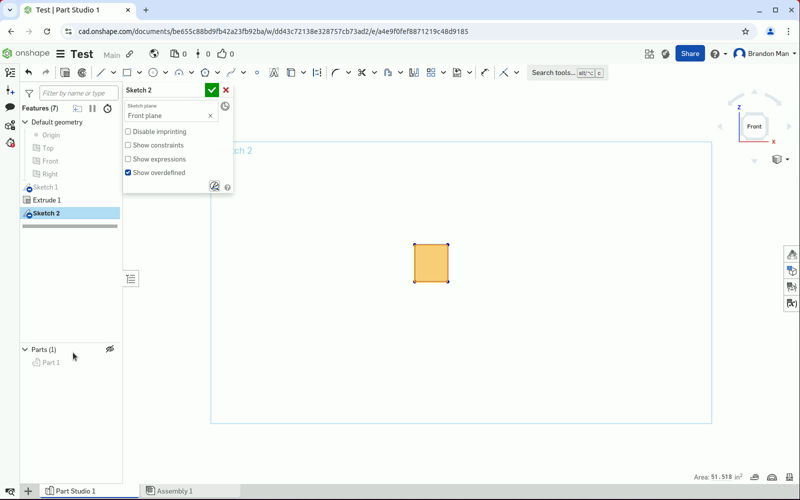
key(shift+e)
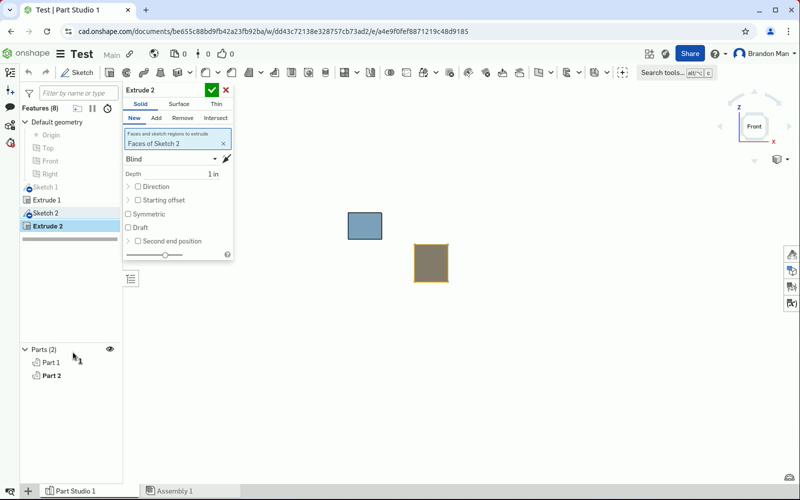
mouse_move(143, 106)
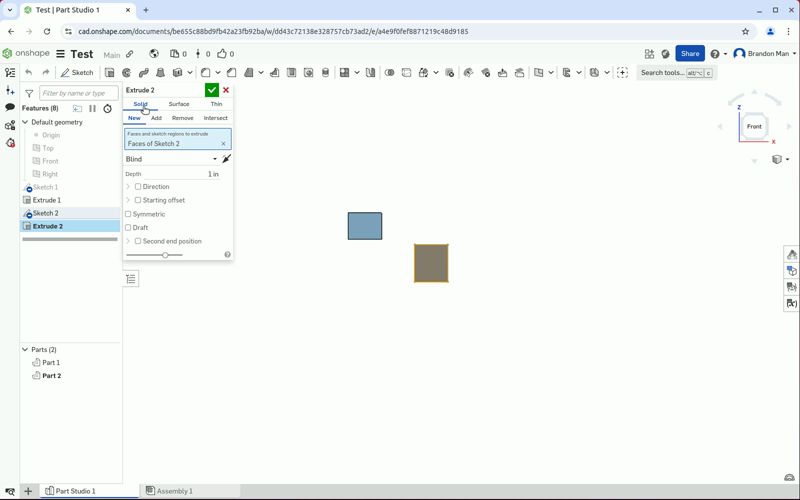
click(143, 106)
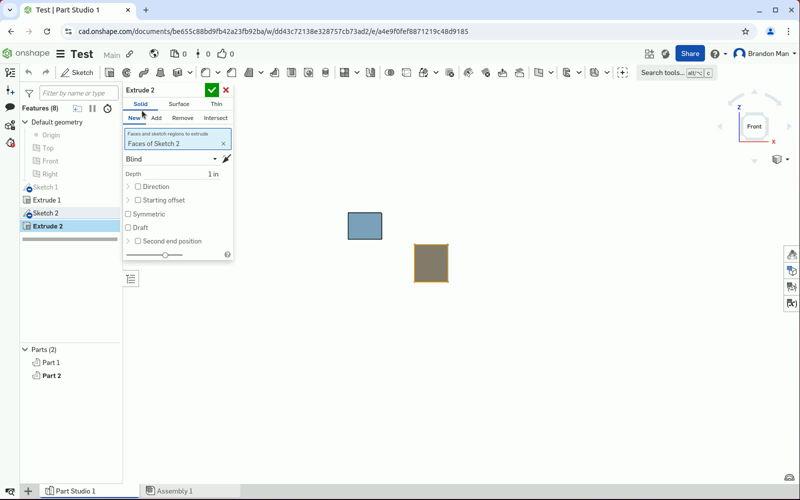
mouse_move(137, 120)
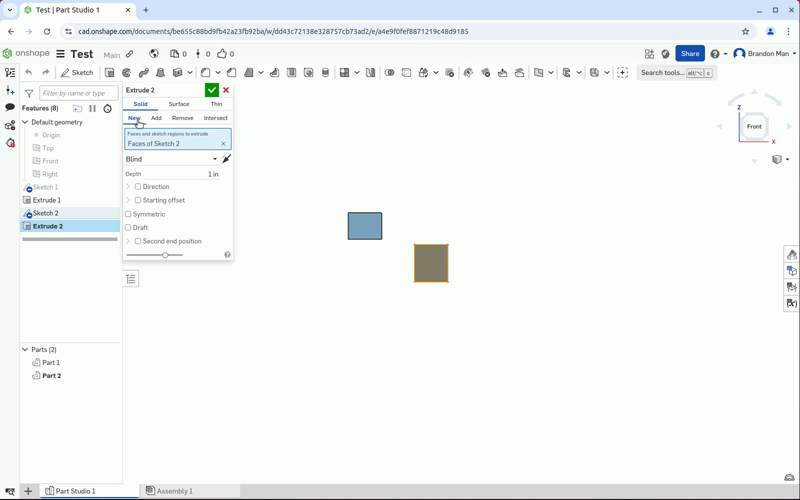
click(137, 120)
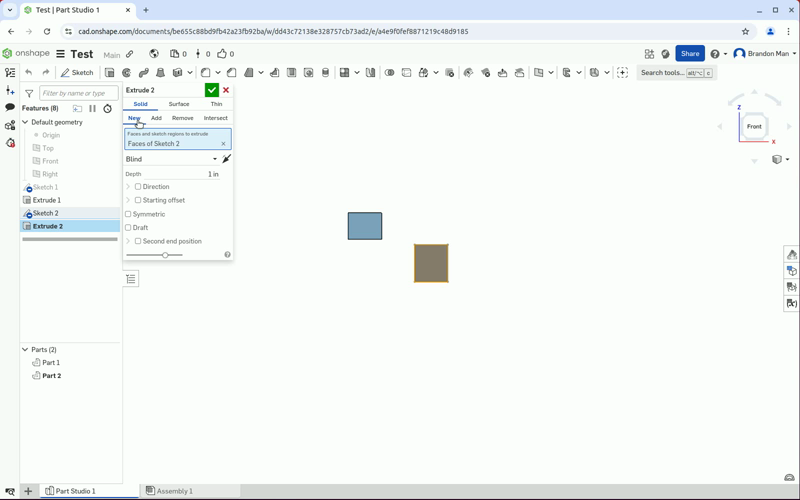
key(tab, 4)
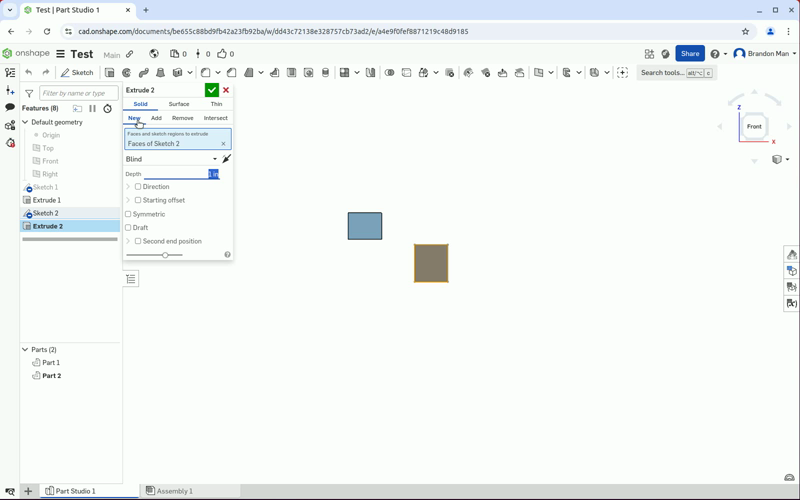
text(6.258)
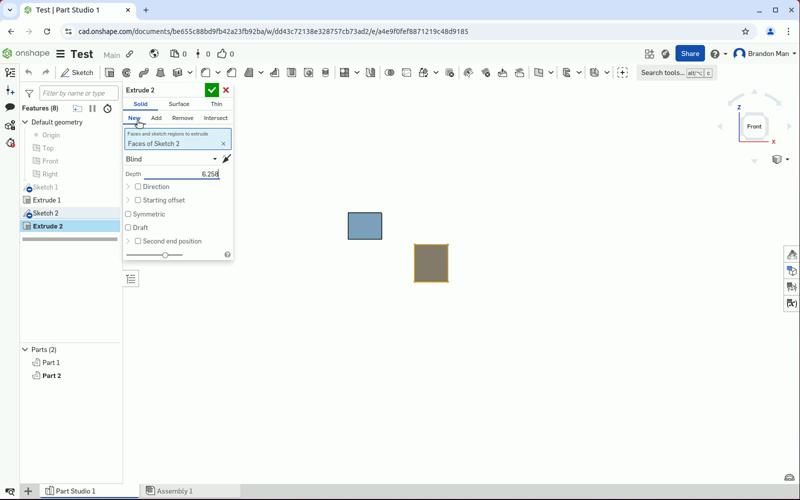
key(enter)
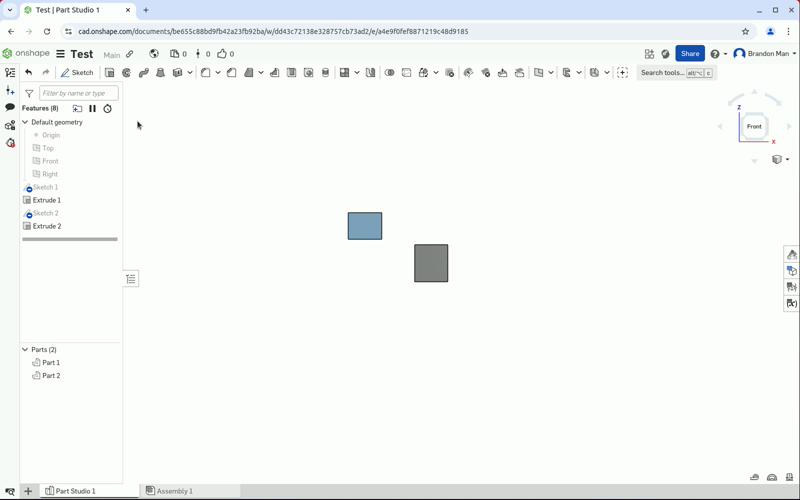
key(shift+h)
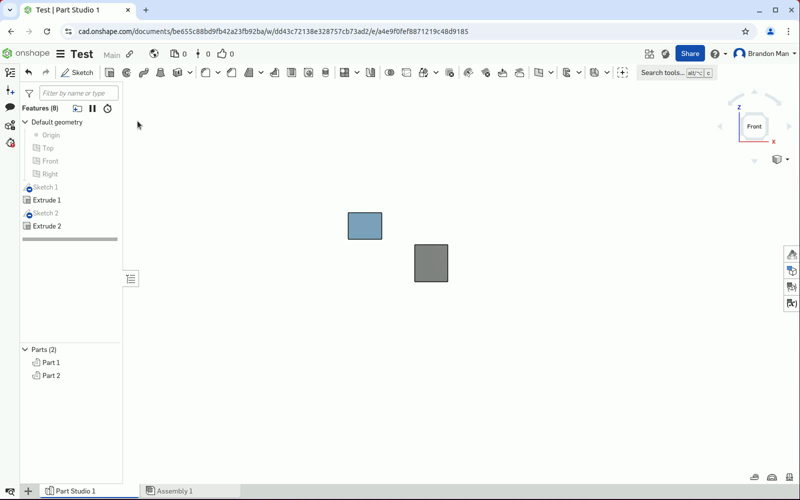
key(shift+h)
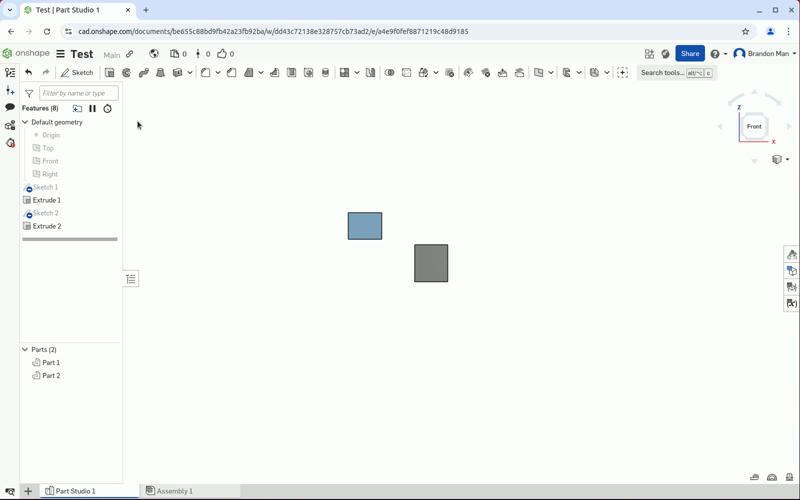
mouse_move(73, 189)
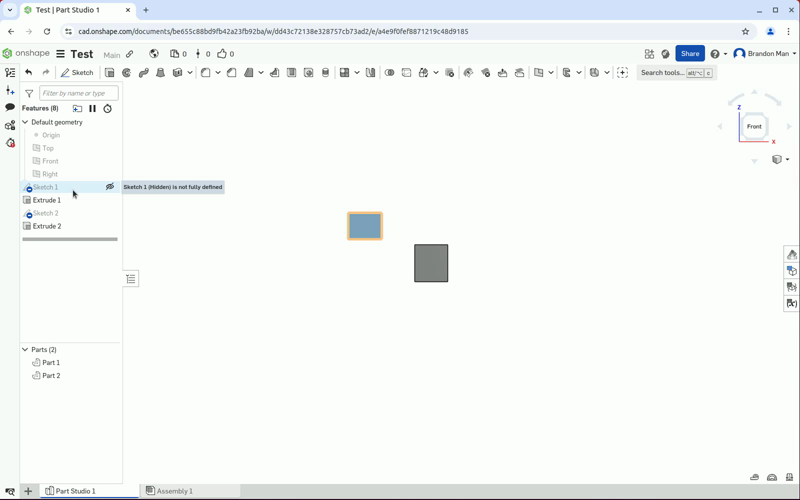
click(73, 189)
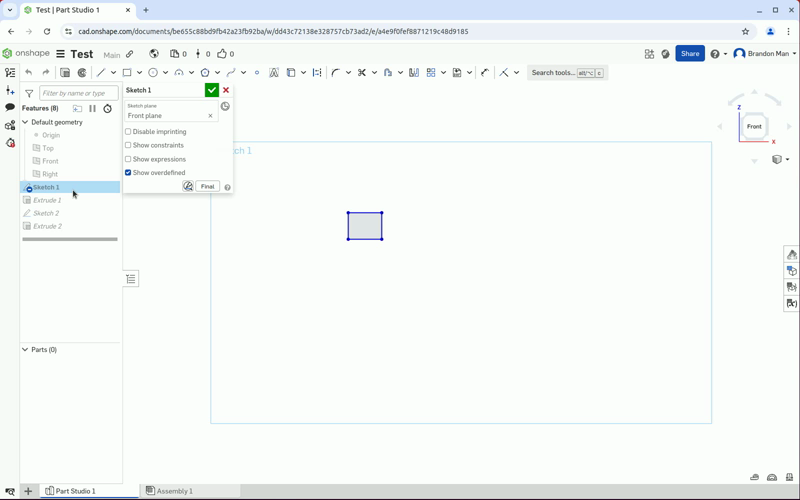
mouse_move(229, 92)
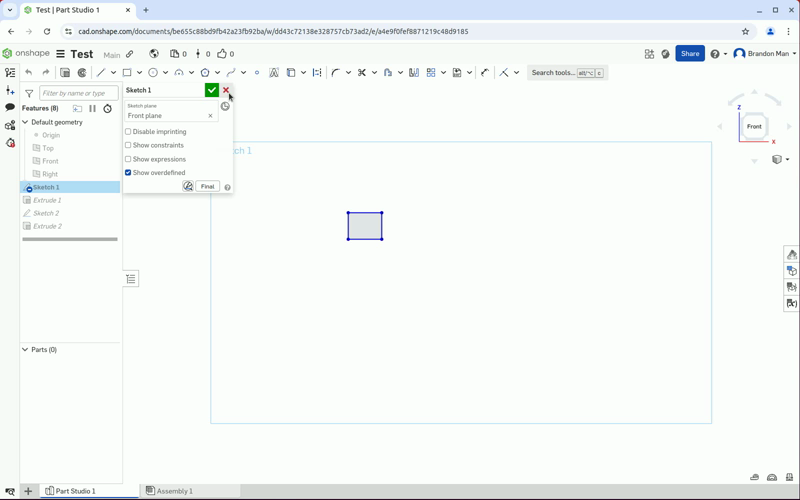
click(229, 92)
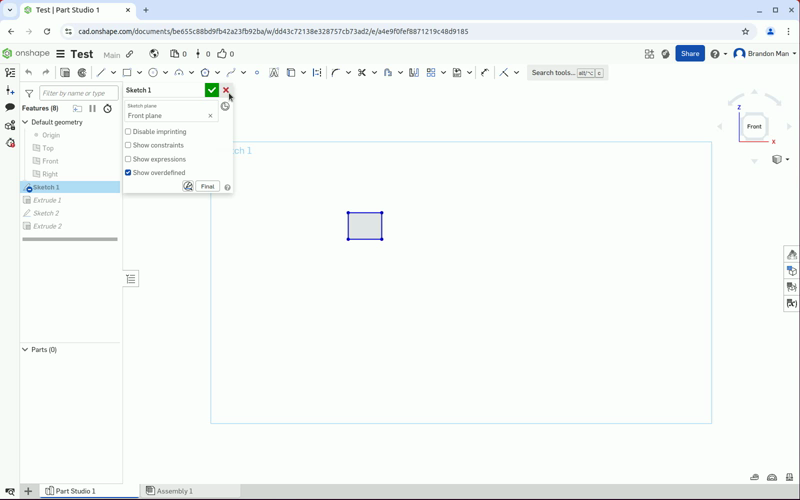
key(shift+s)
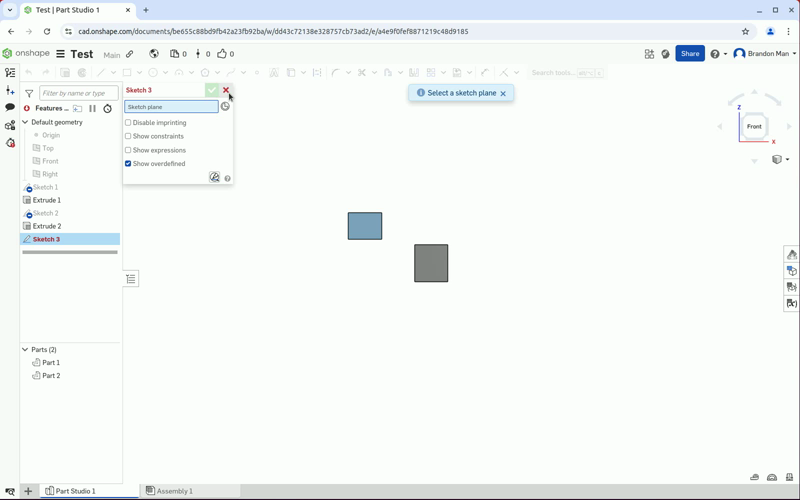
mouse_move(73, 163)
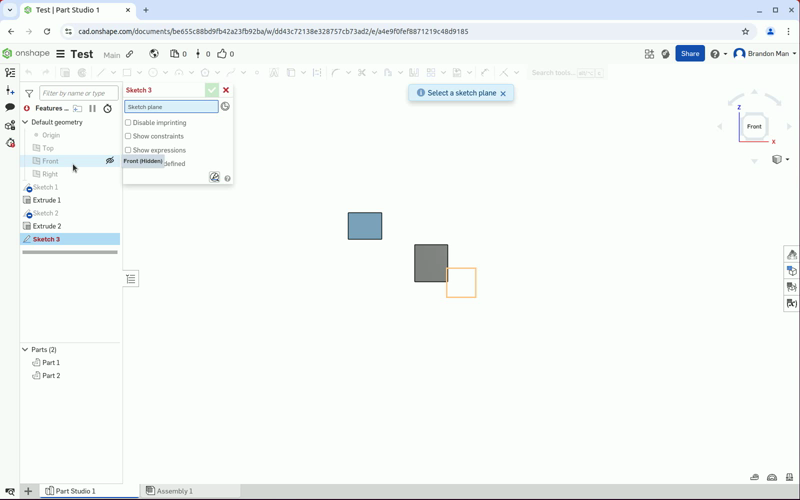
click(73, 163)
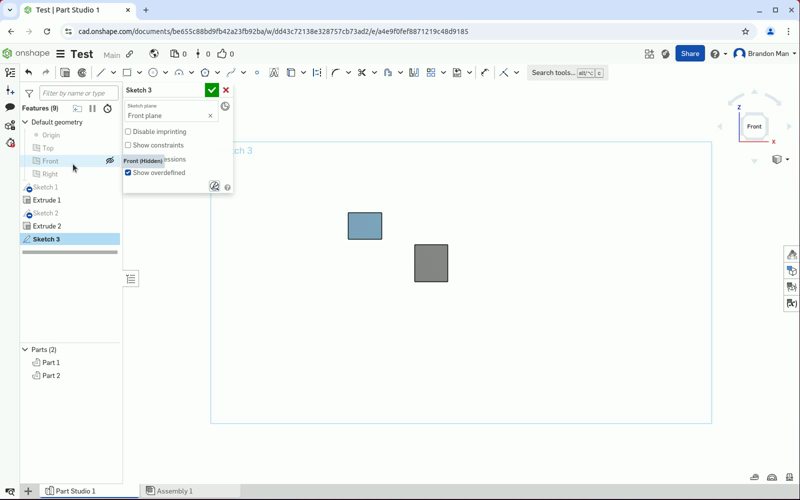
mouse_move(73, 352)
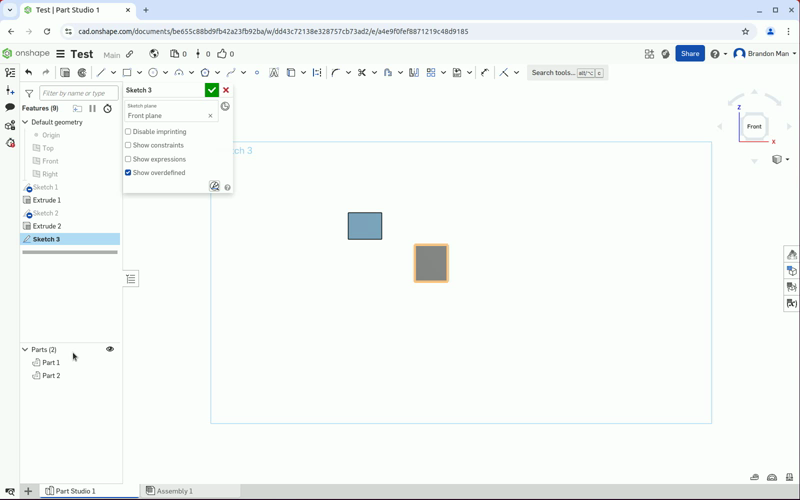
key(y)
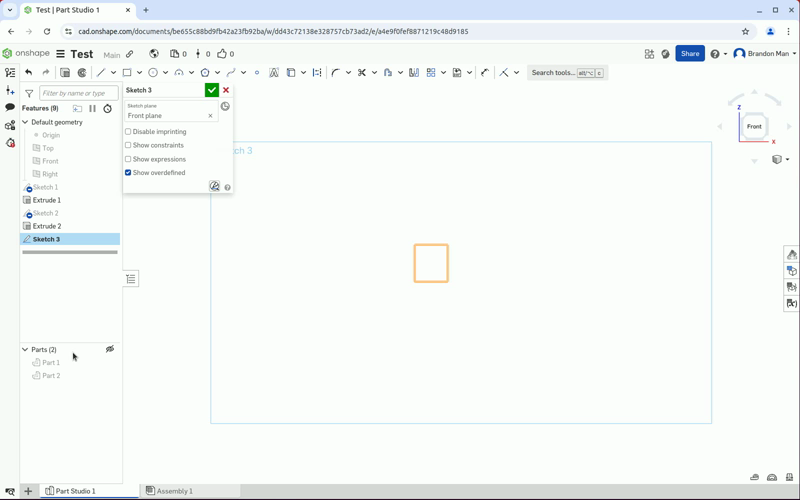
key(l)
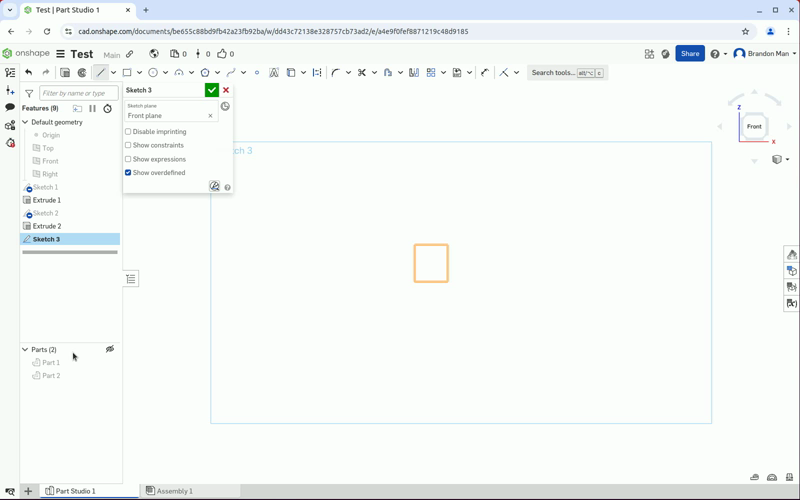
key_down(shift)
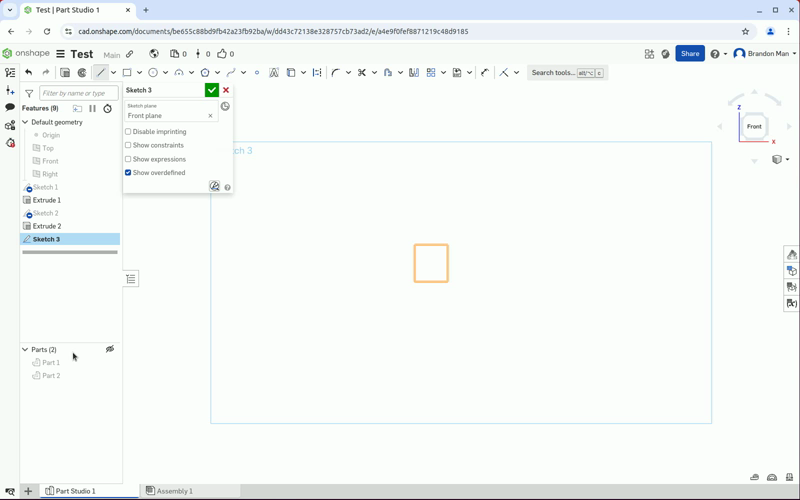
mouse_move(427, 329)
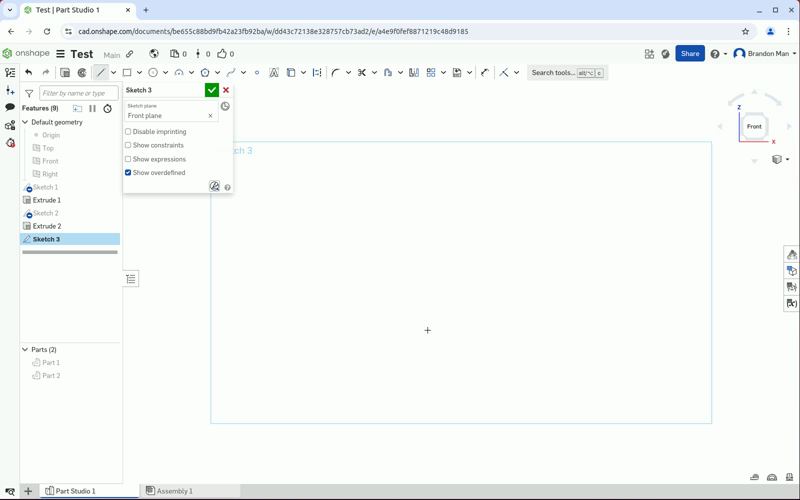
click(427, 329)
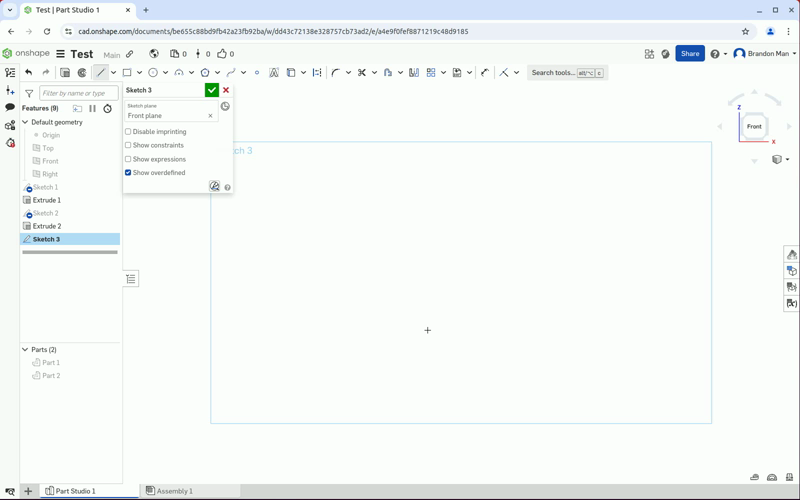
key_up(shift)
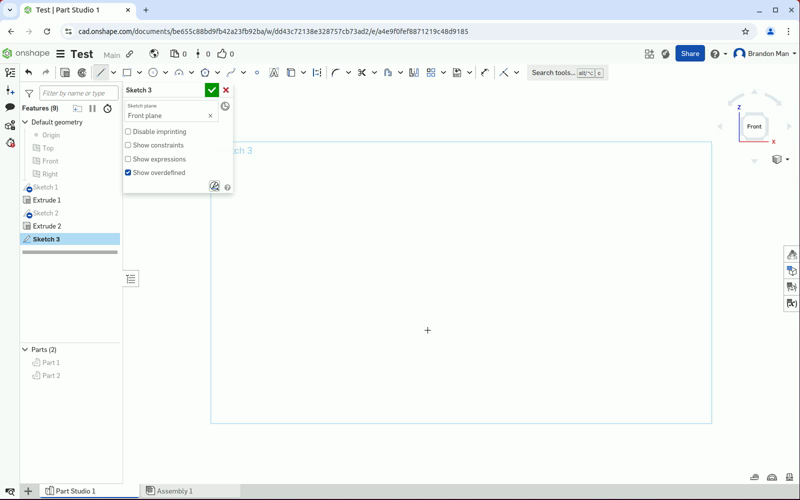
key_down(shift)
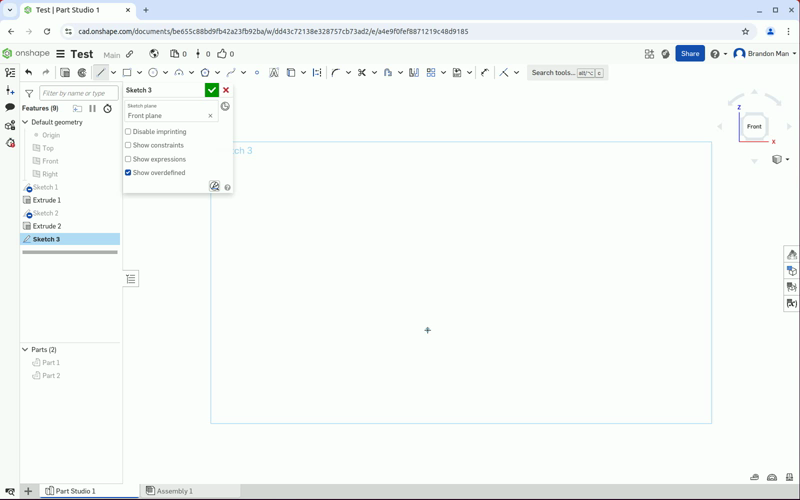
mouse_move(457, 329)
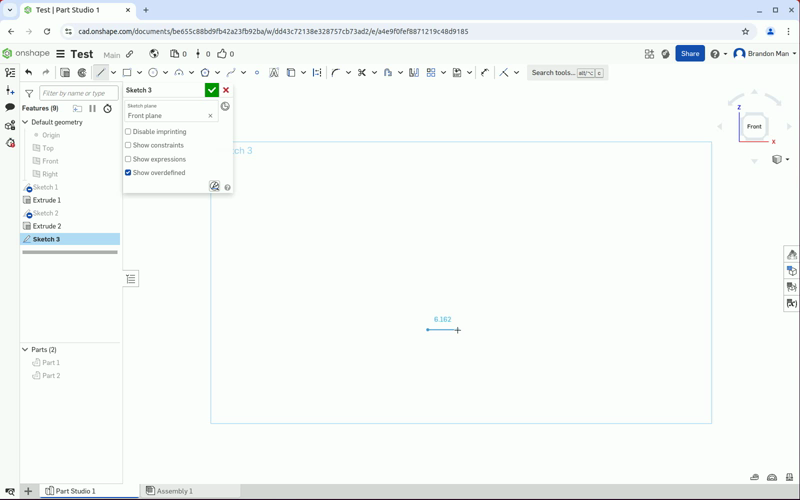
mouse_move(450, 329)
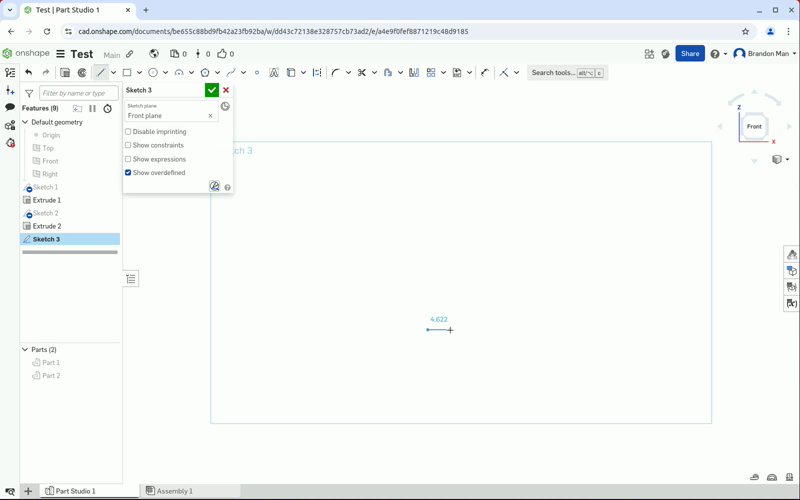
click(450, 329)
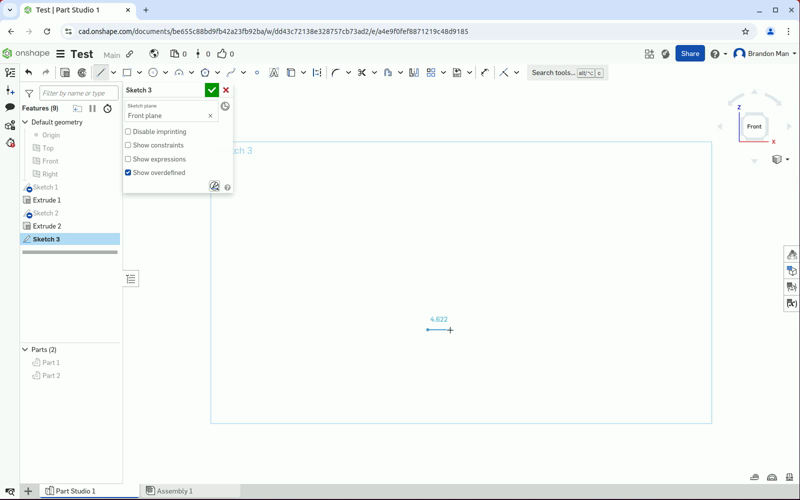
key_up(shift)
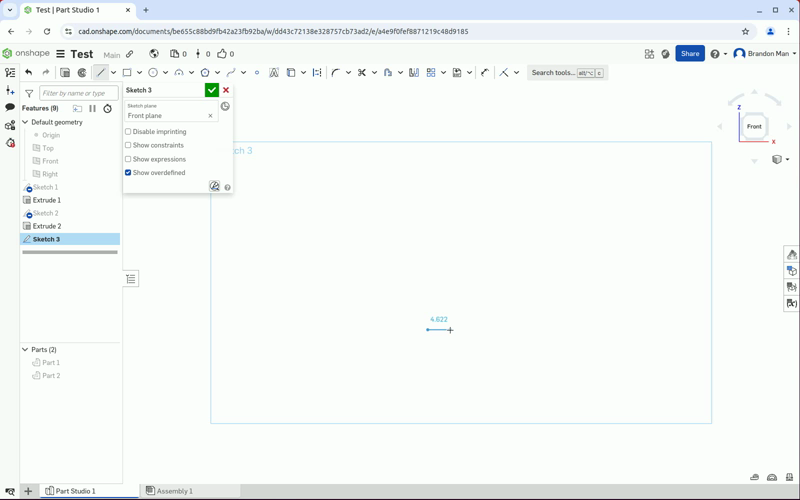
key_down(shift)
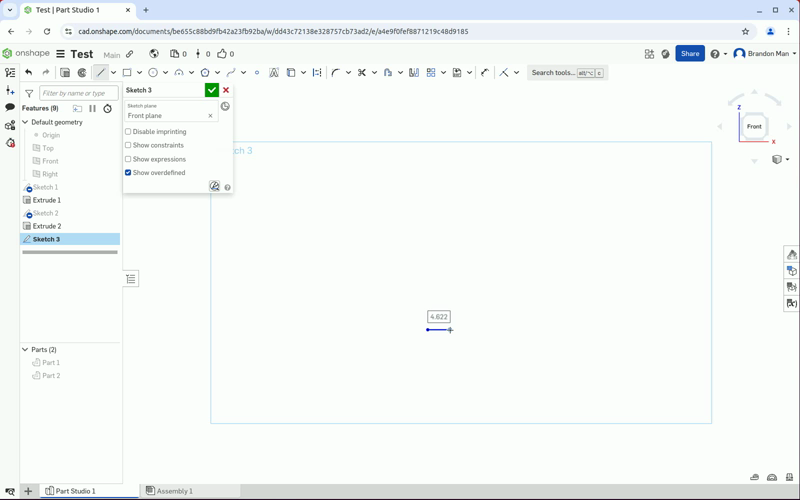
mouse_move(480, 329)
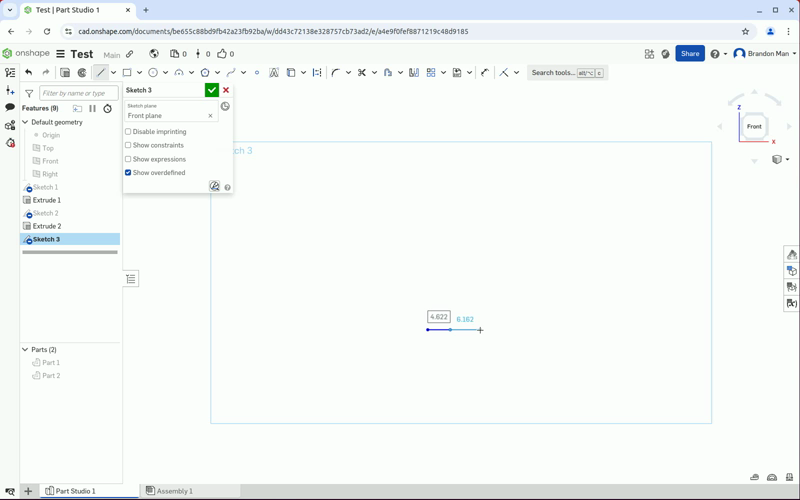
mouse_move(450, 293)
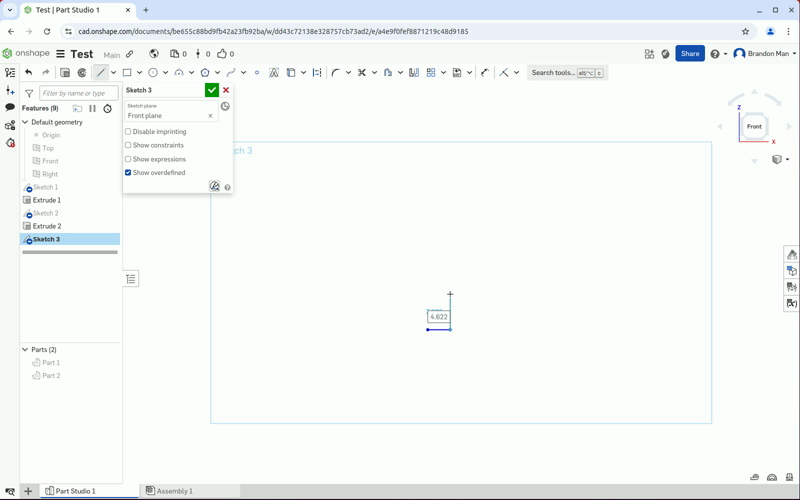
click(450, 293)
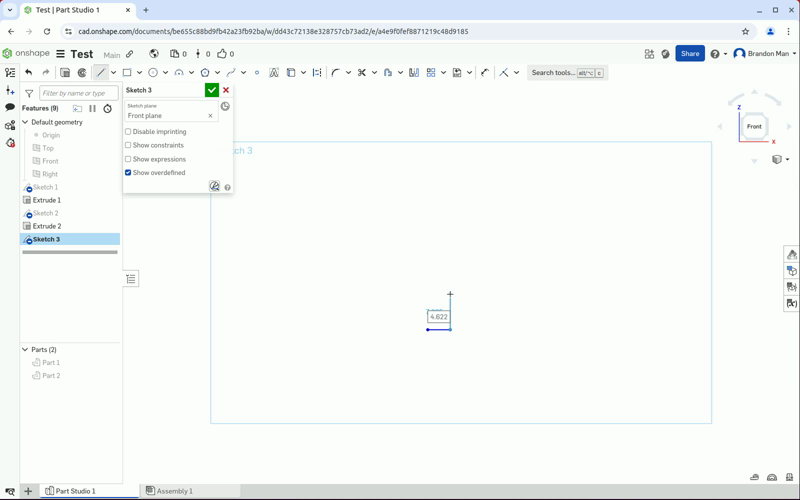
key_up(shift)
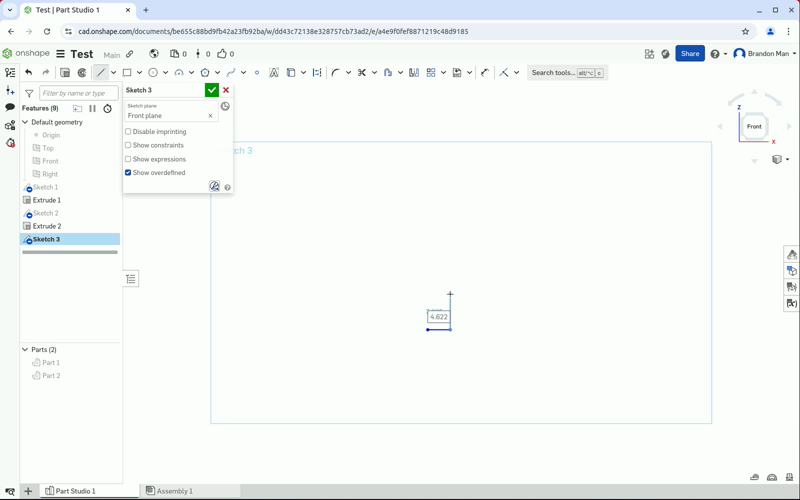
key_down(shift)
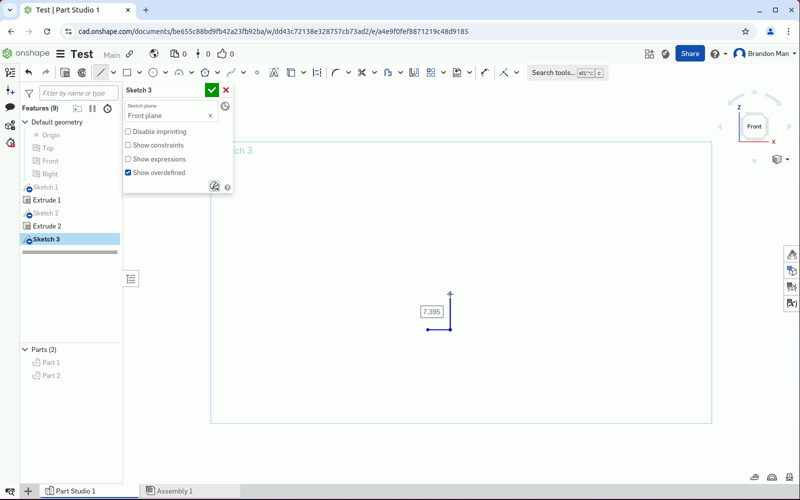
mouse_move(480, 293)
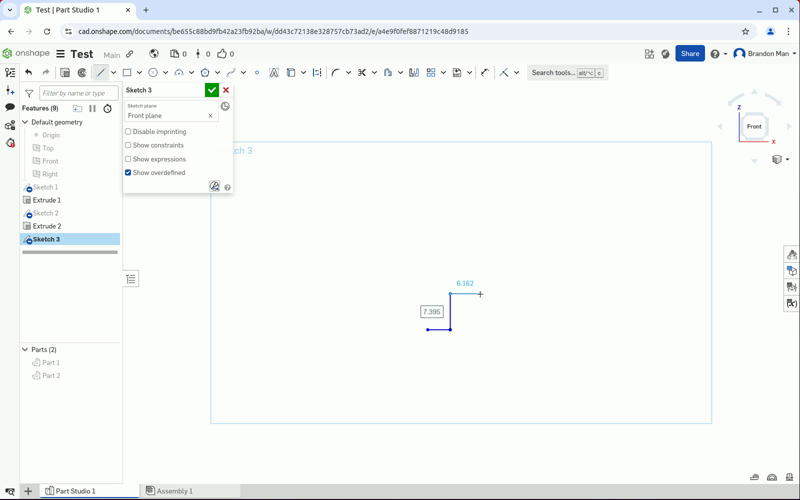
mouse_move(427, 293)
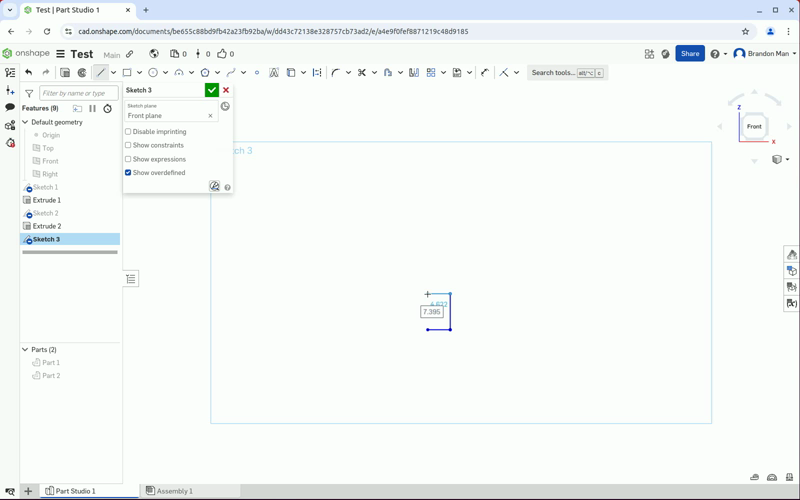
click(427, 293)
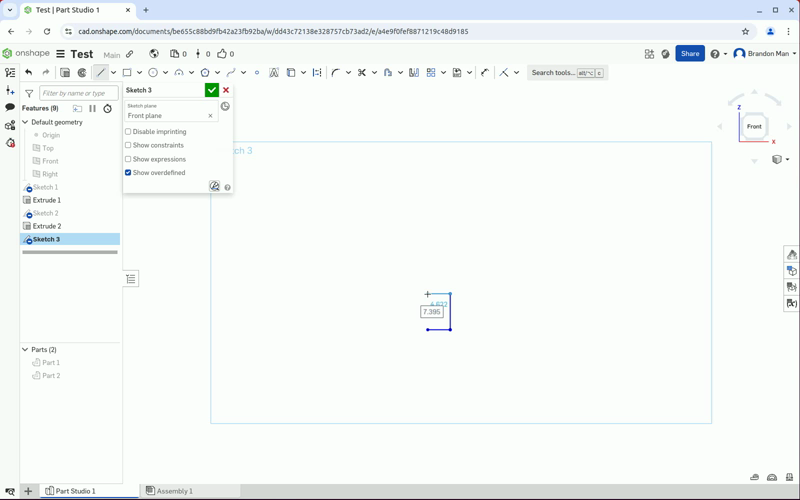
key_up(shift)
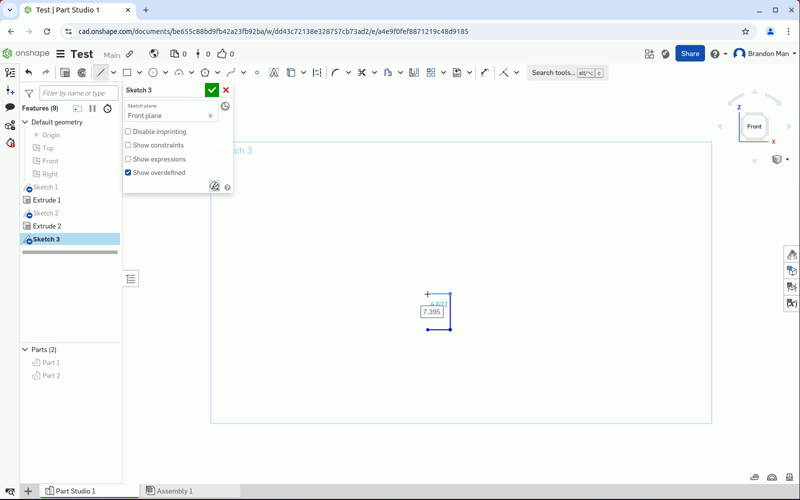
mouse_move(457, 293)
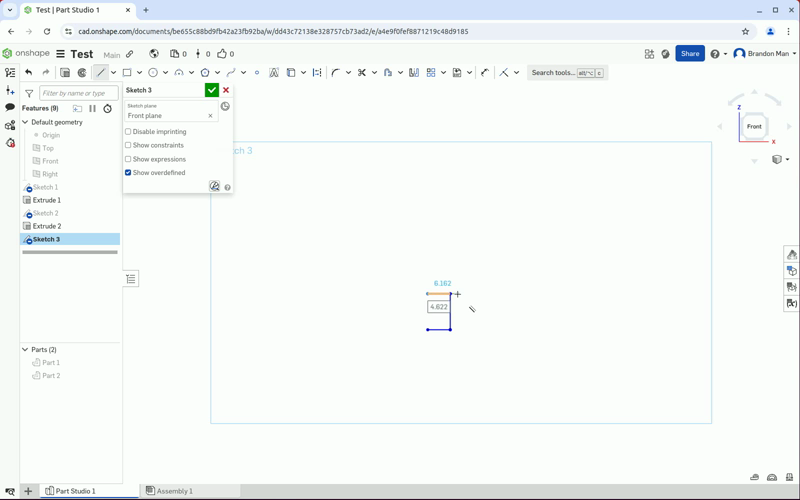
key_down(shift)
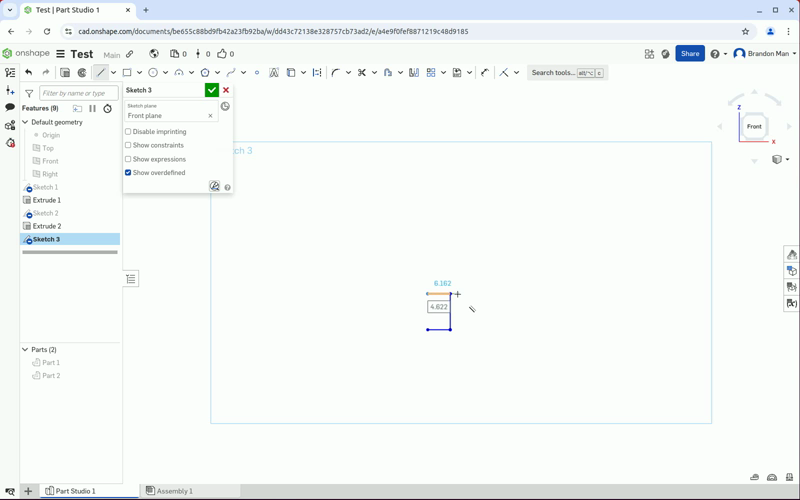
mouse_move(427, 329)
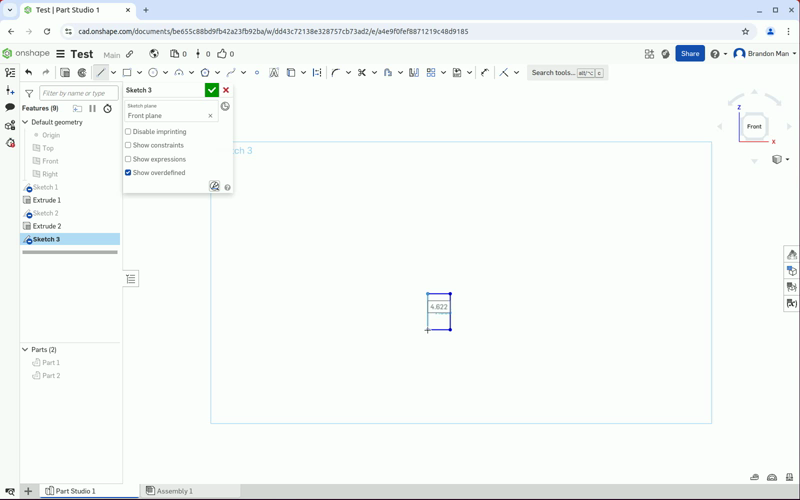
key_up(shift)
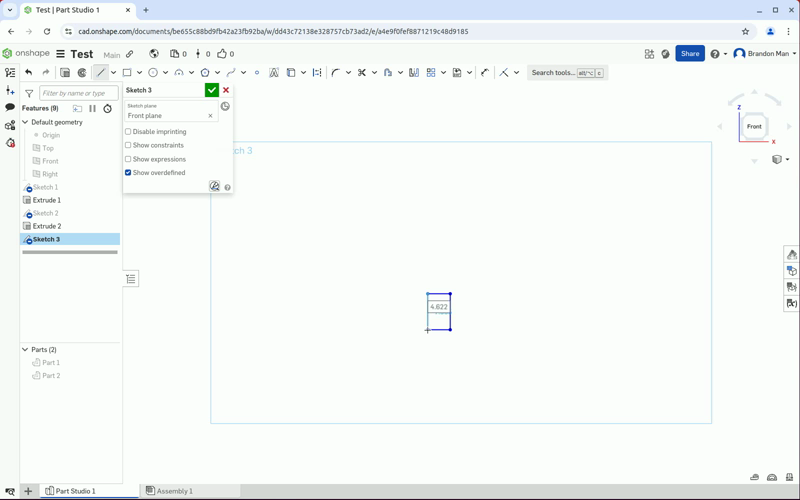
click(427, 329)
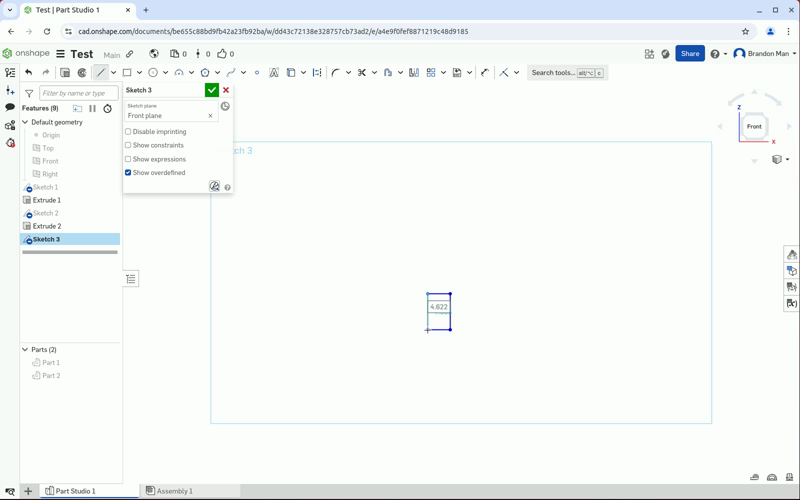
key(esc)
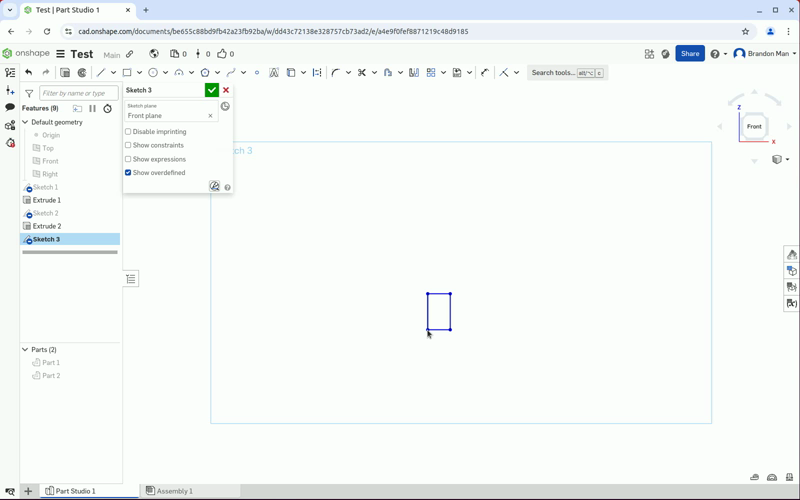
mouse_move(430, 319)
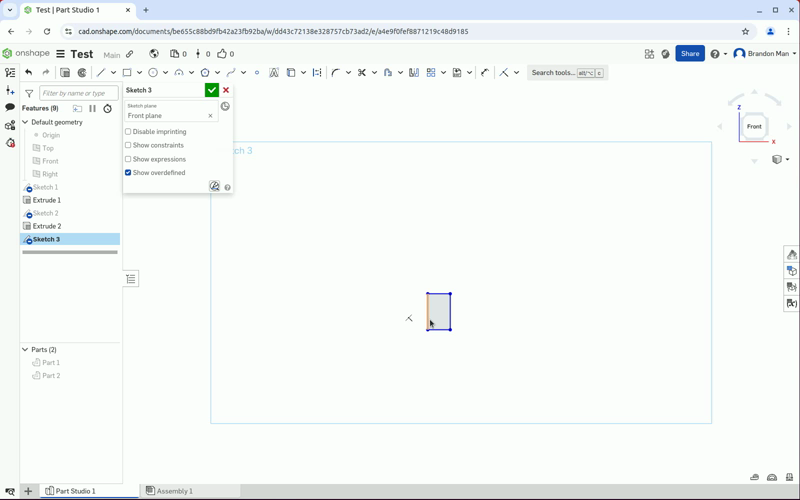
scroll(6)
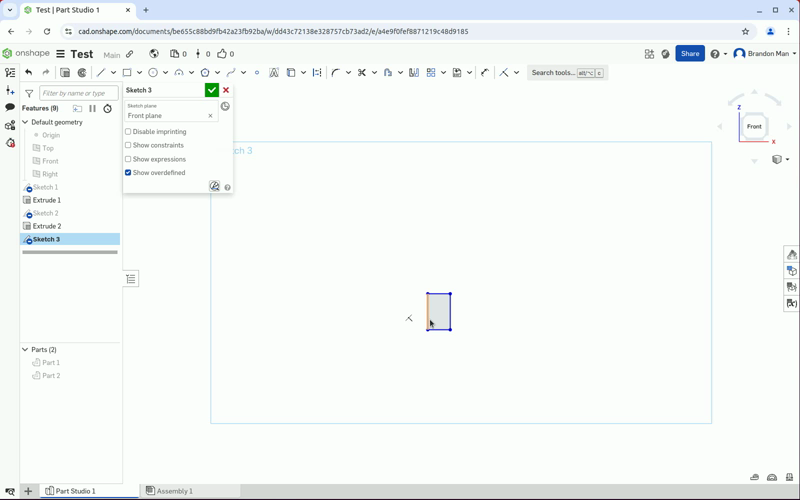
scroll(6)
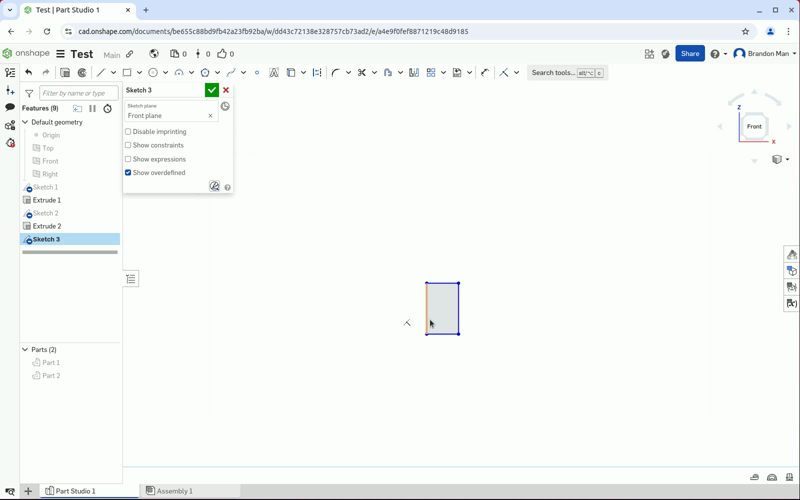
scroll(6)
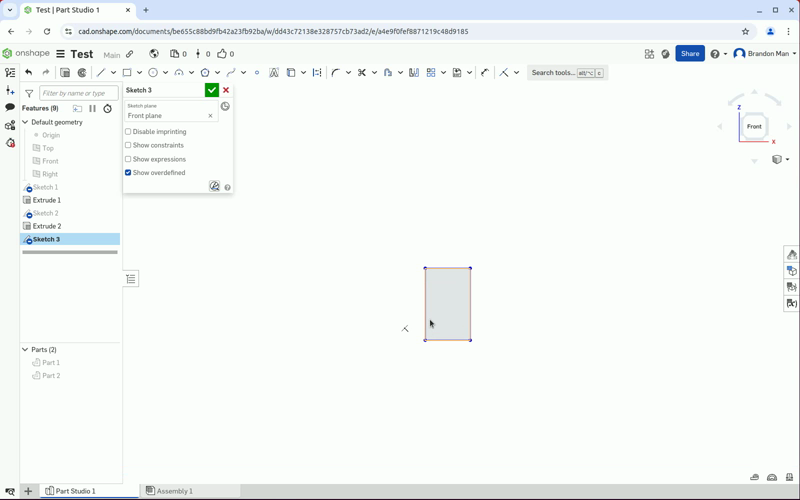
scroll(6)
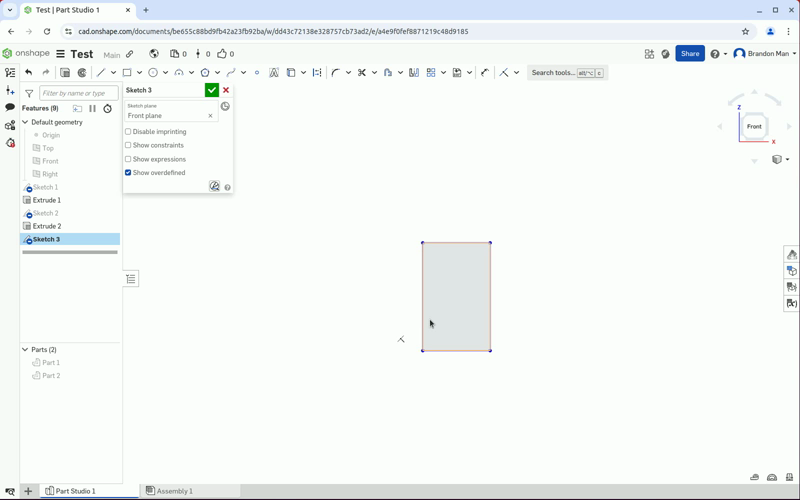
scroll(6)
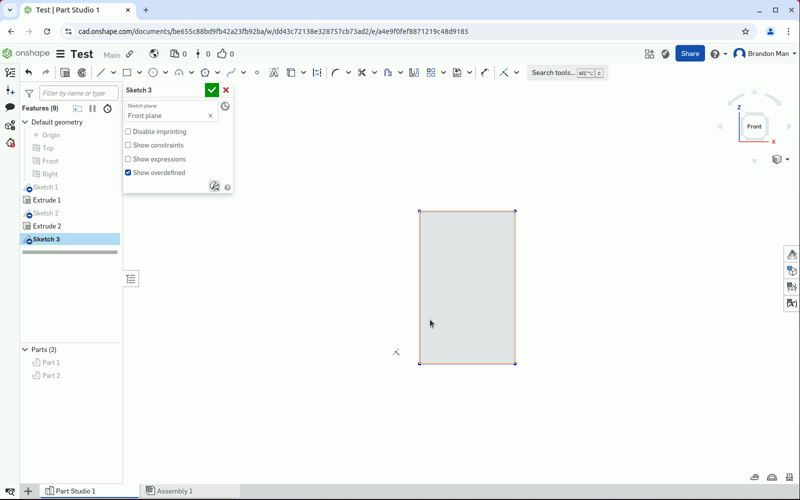
scroll(6)
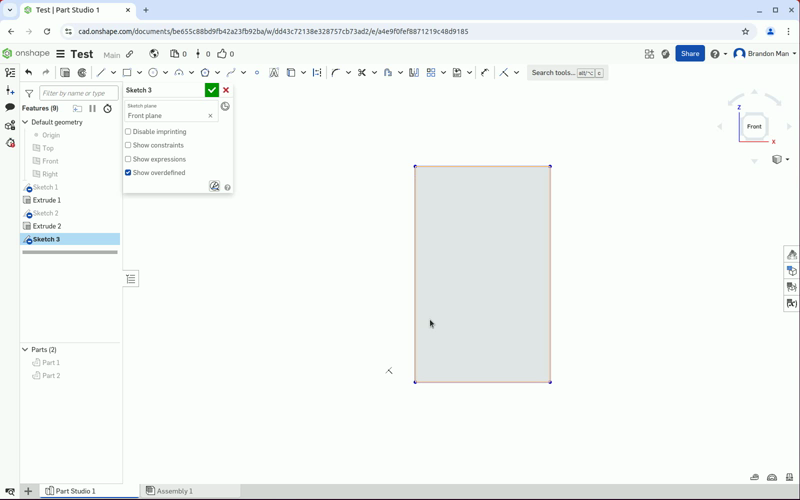
scroll(6)
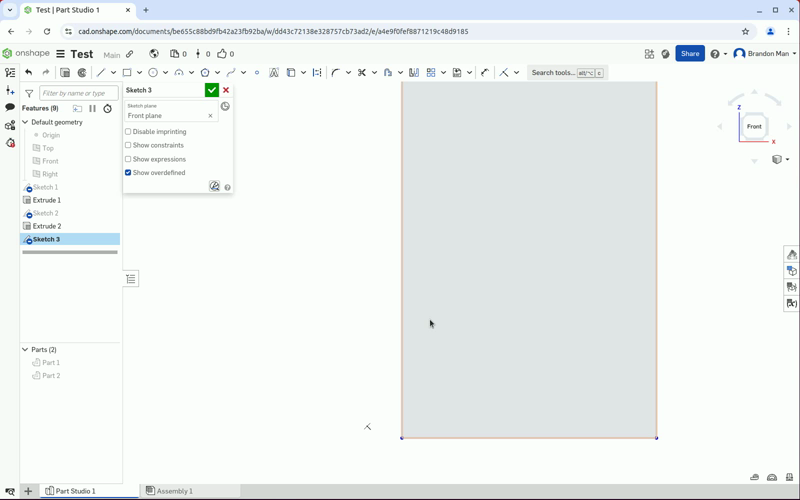
click(430, 319)
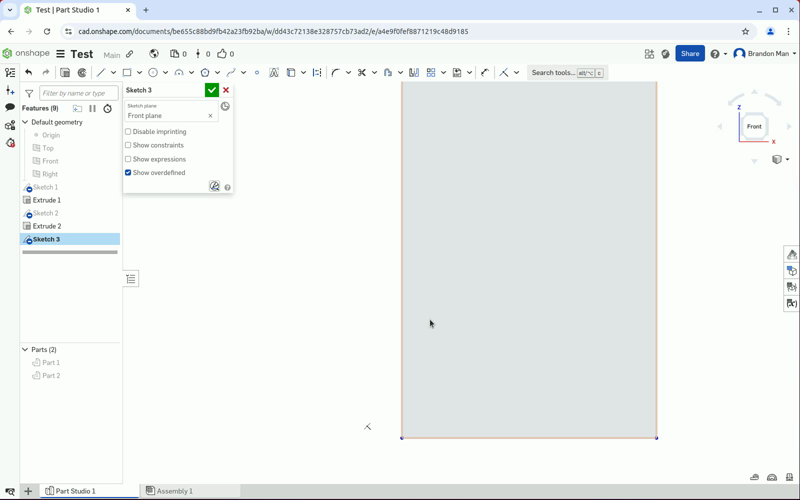
scroll(-6)
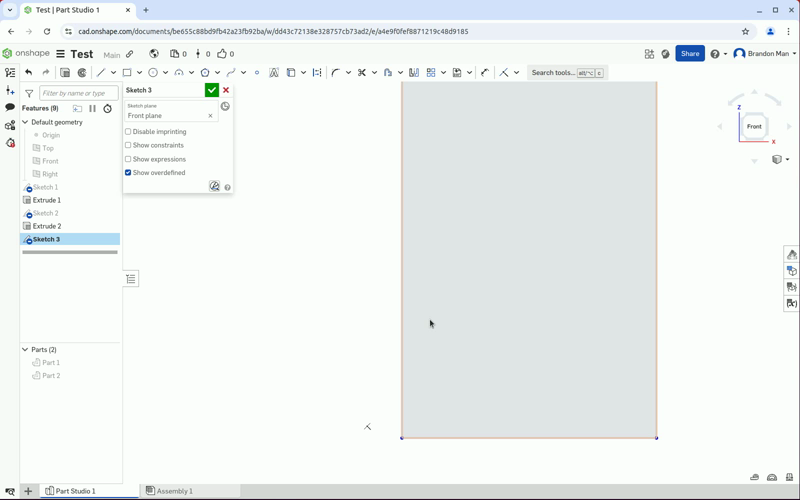
scroll(-6)
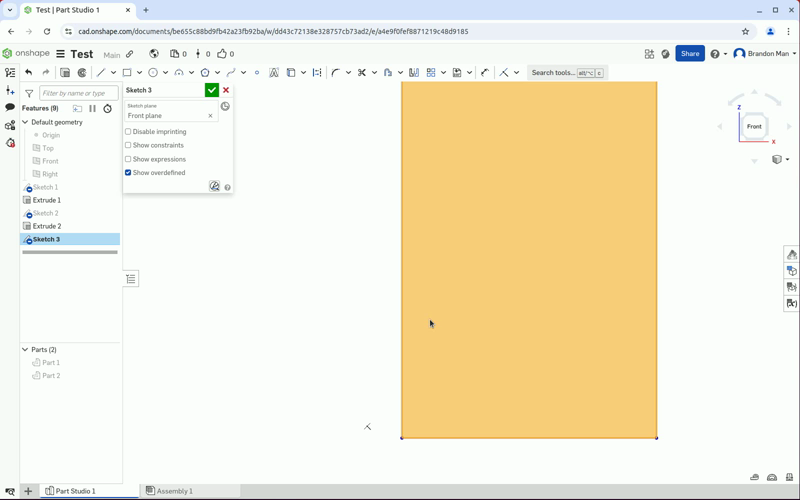
scroll(-6)
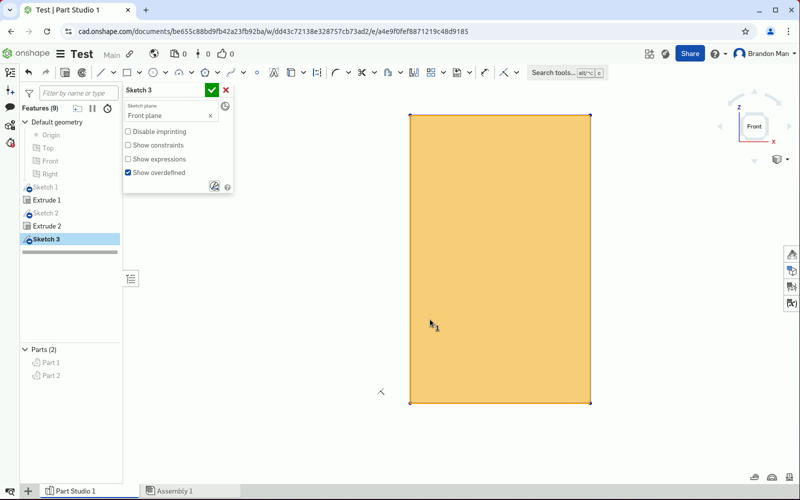
scroll(-6)
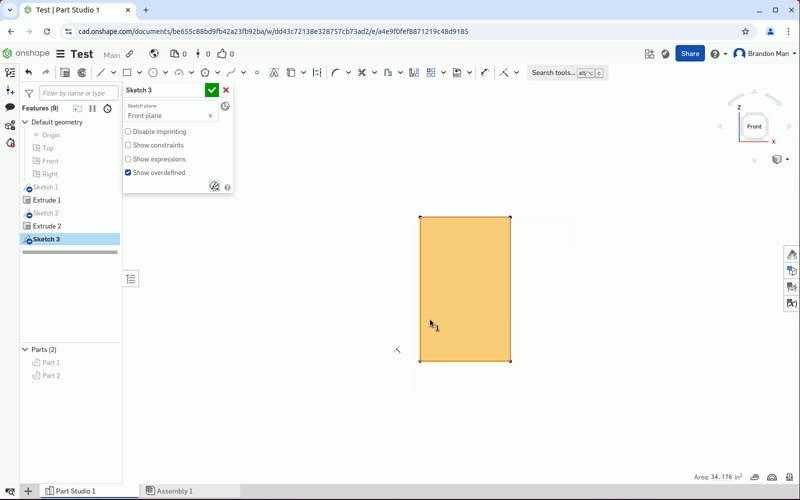
scroll(-6)
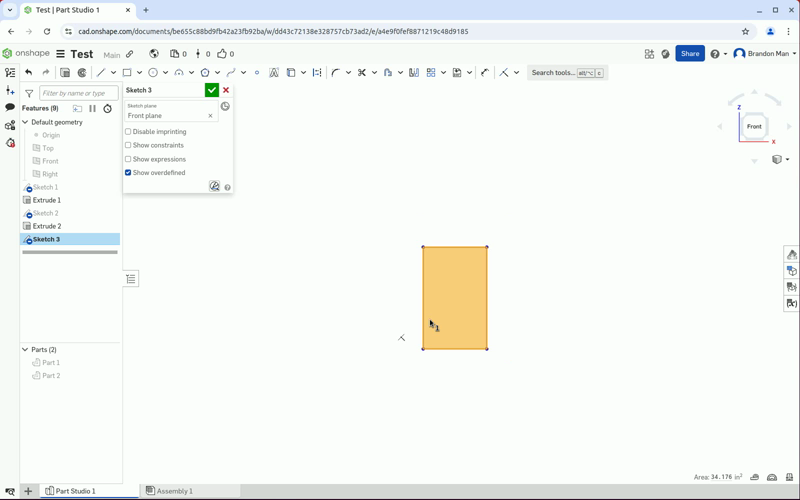
scroll(-6)
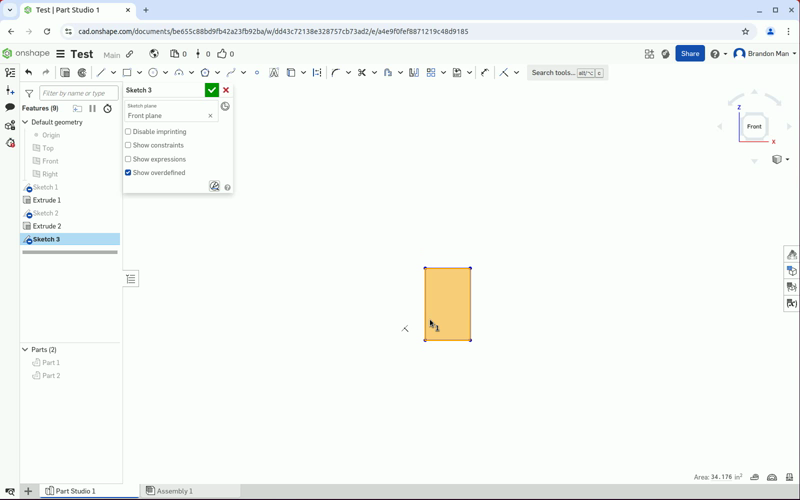
scroll(-6)
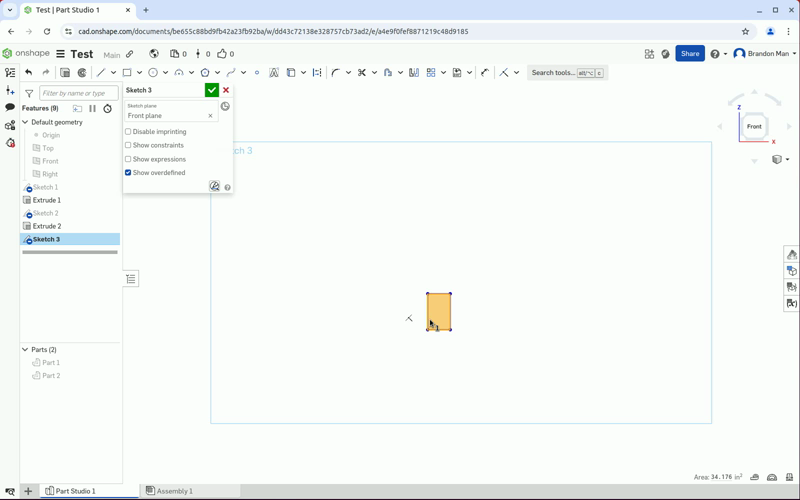
mouse_move(73, 352)
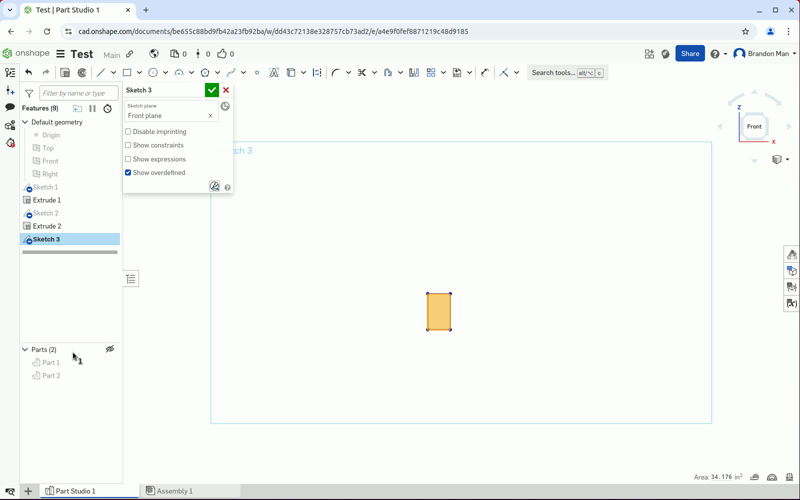
key(shift+y)
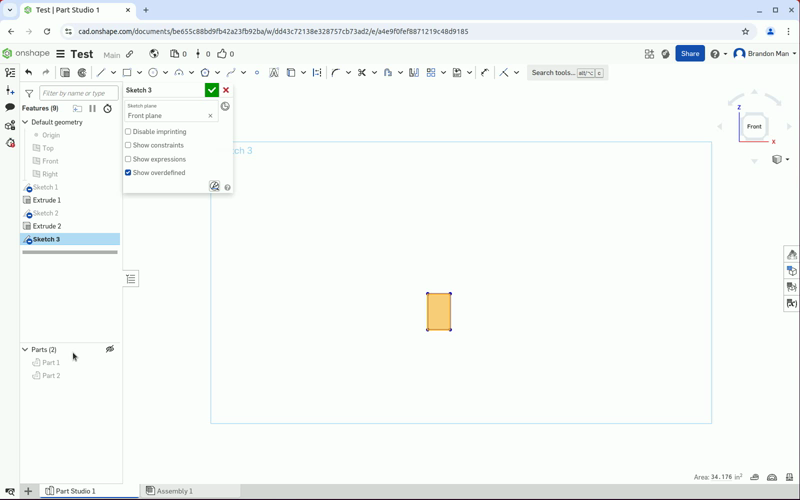
key(shift+e)
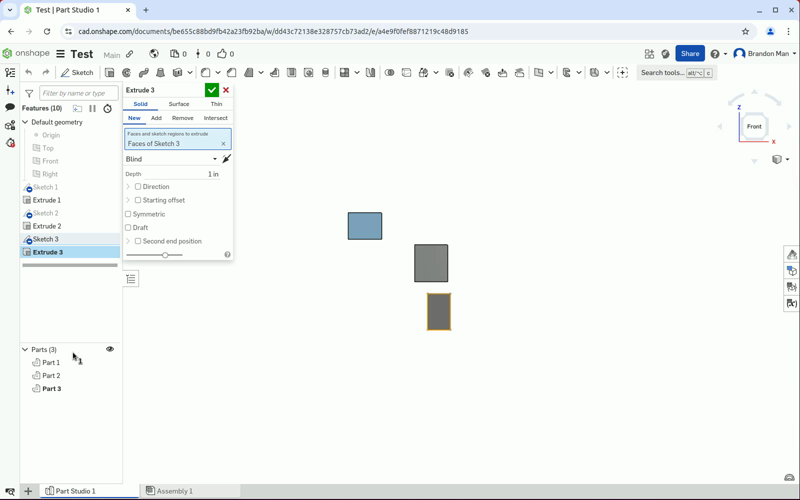
mouse_move(143, 106)
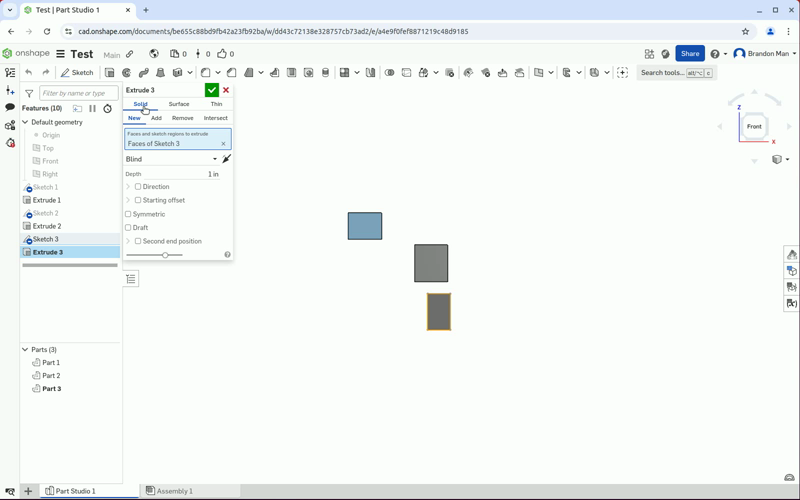
click(143, 106)
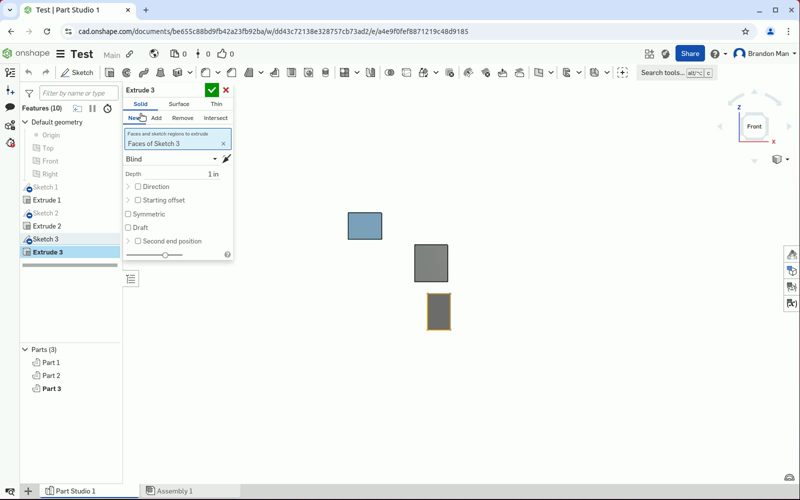
mouse_move(137, 120)
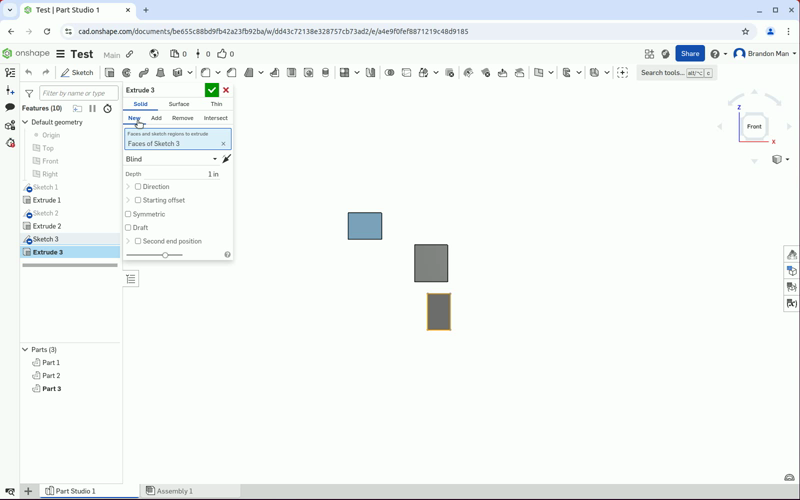
click(137, 120)
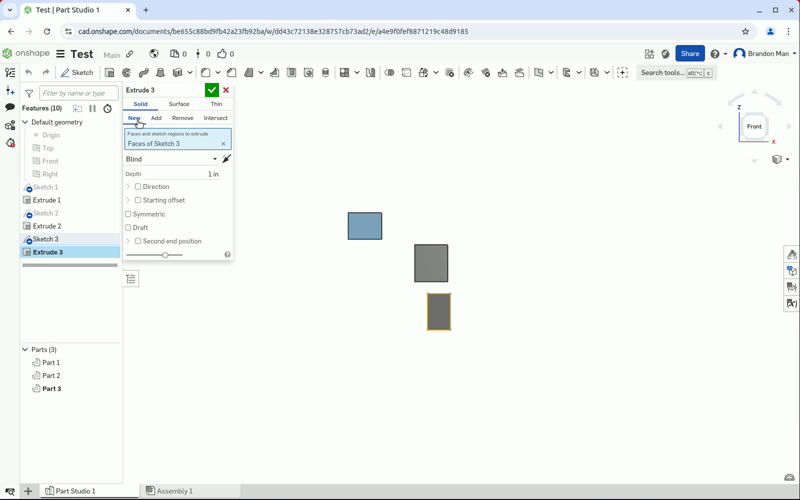
key(tab, 4)
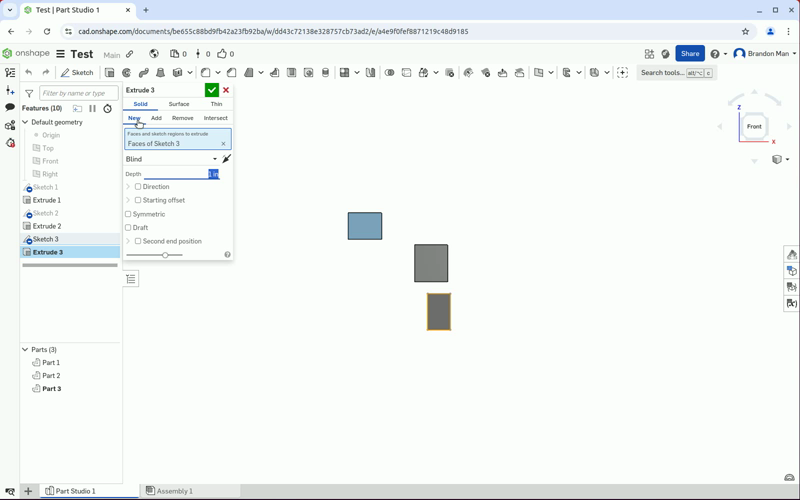
text(6.258)
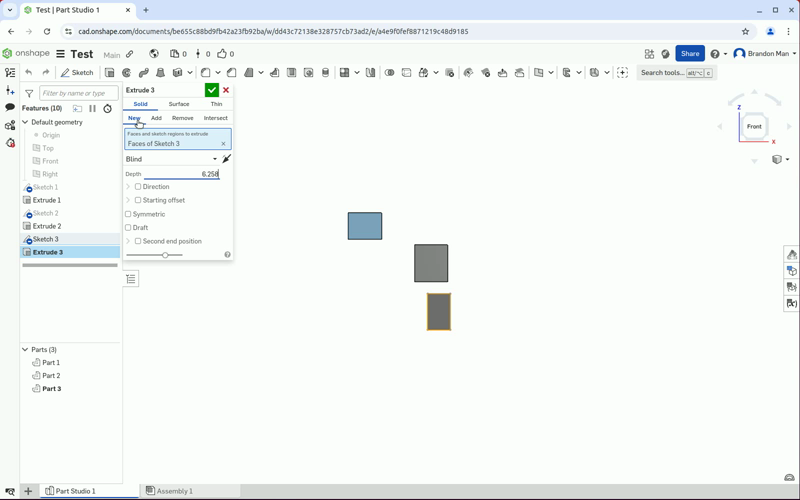
key(enter)
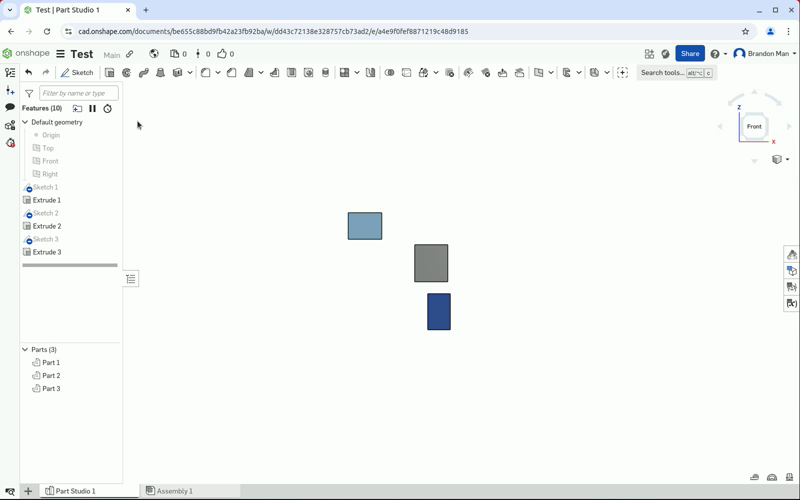
key(shift+h)
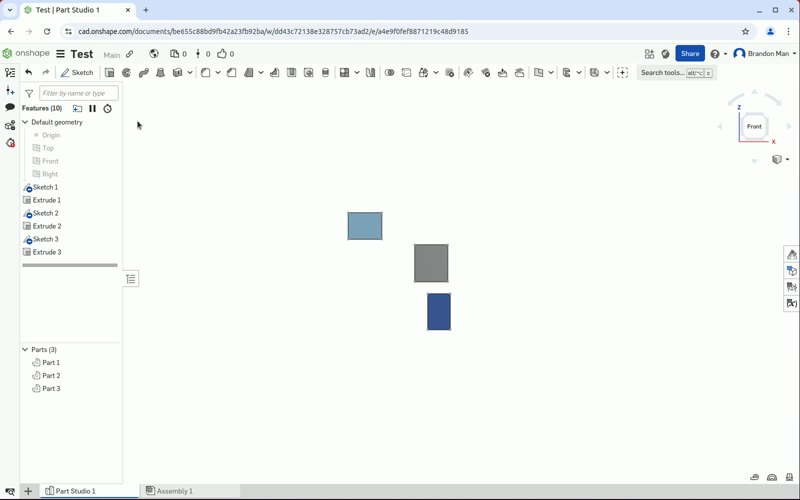
key(shift+h)
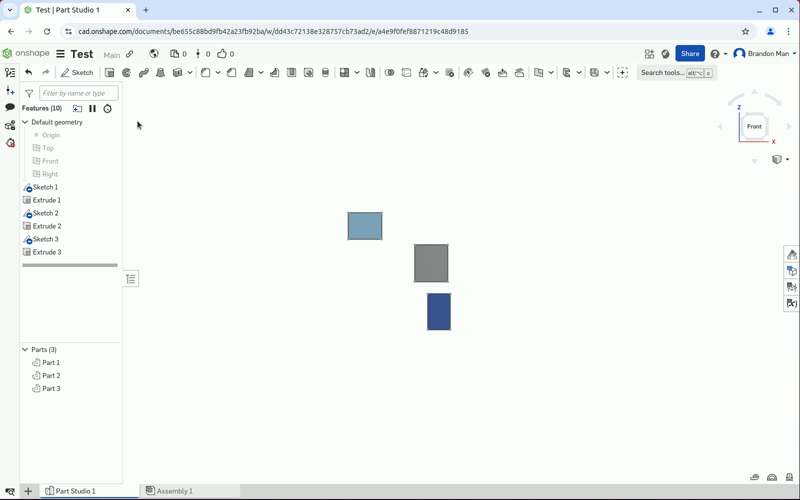
key(shift+7)
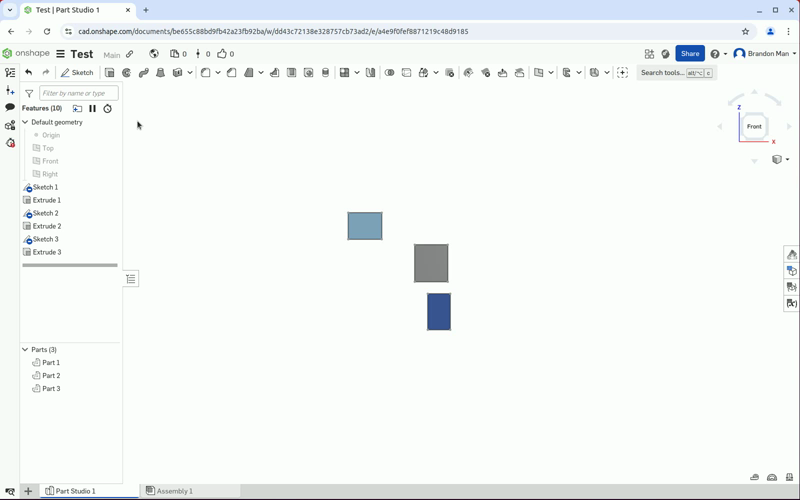
key(left, 2)
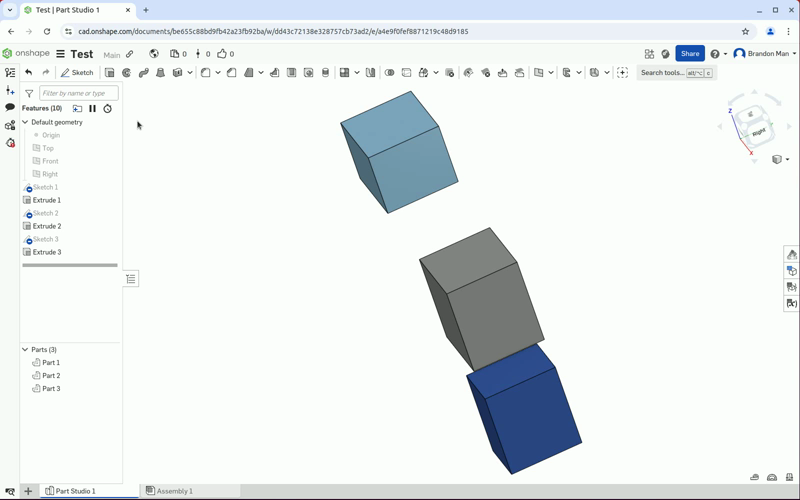
key(down, 2)
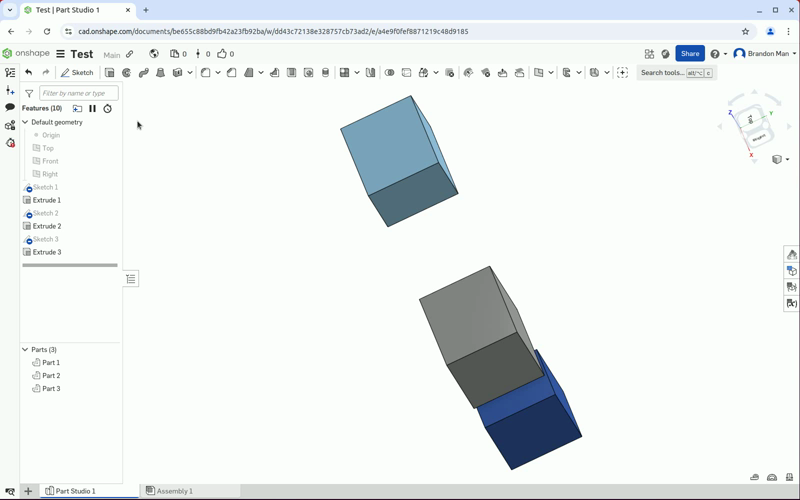
key(up, 2)
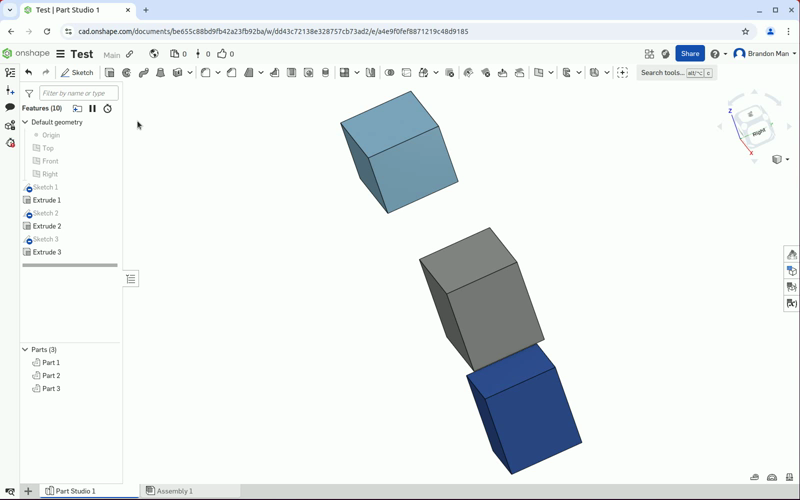
key(right, 2)
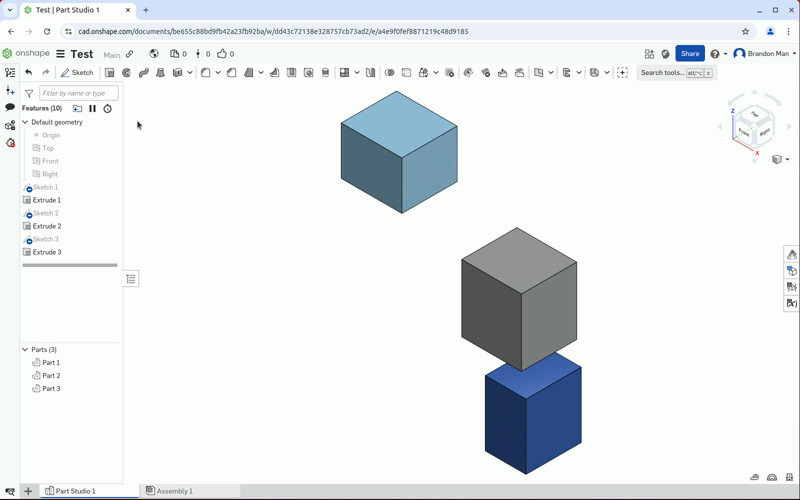
mouse_move(73, 189)
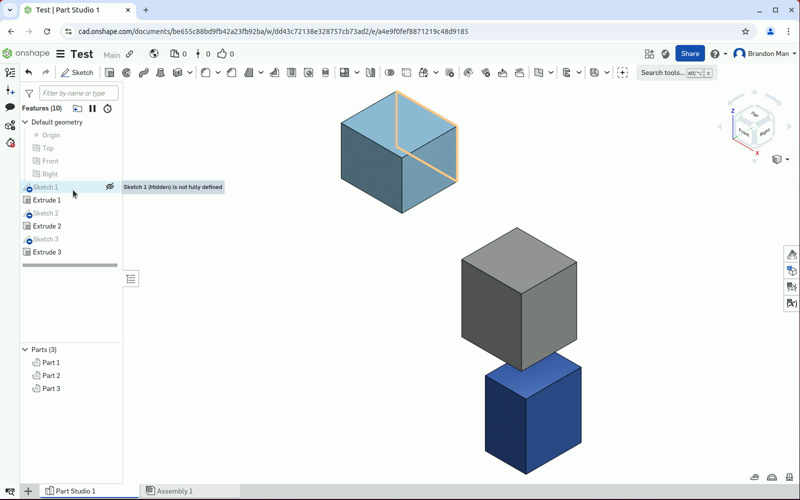
click(73, 189)